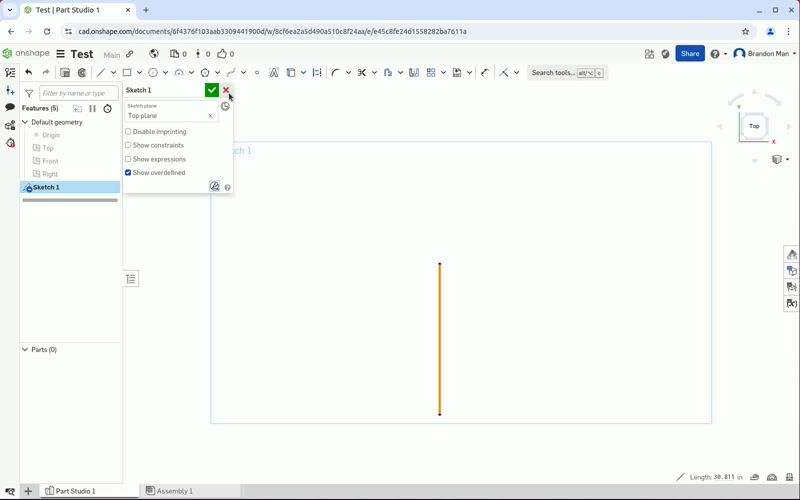
key(shift+h)
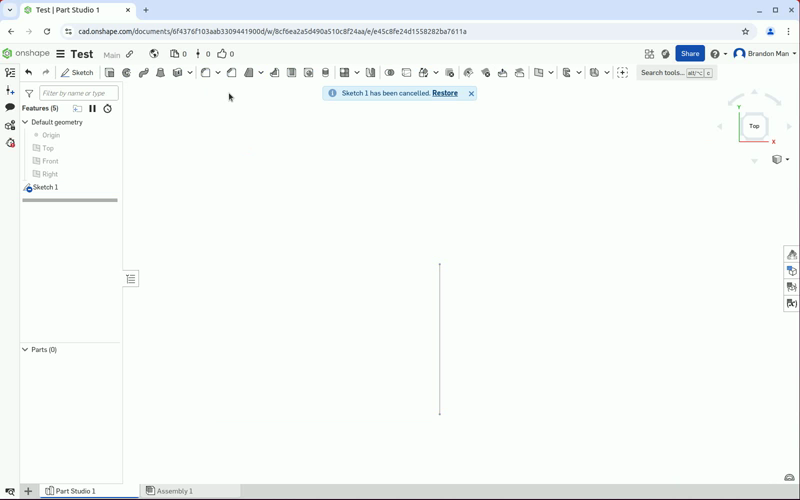
key(shift+s)
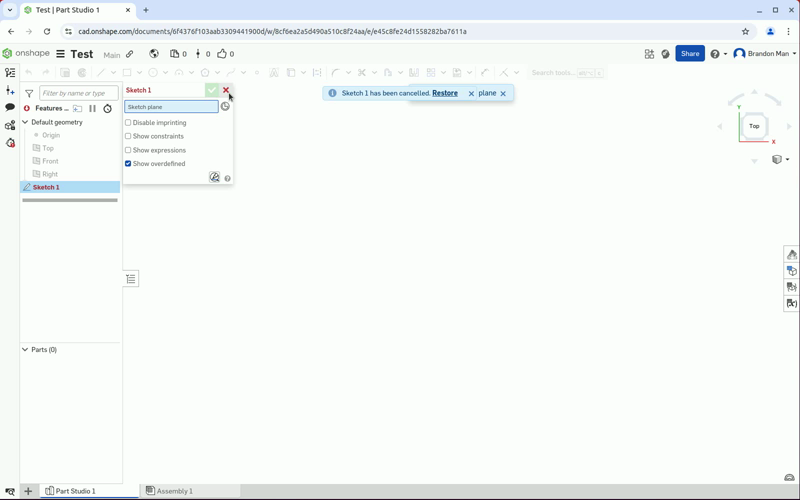
mouse_move(73, 150)
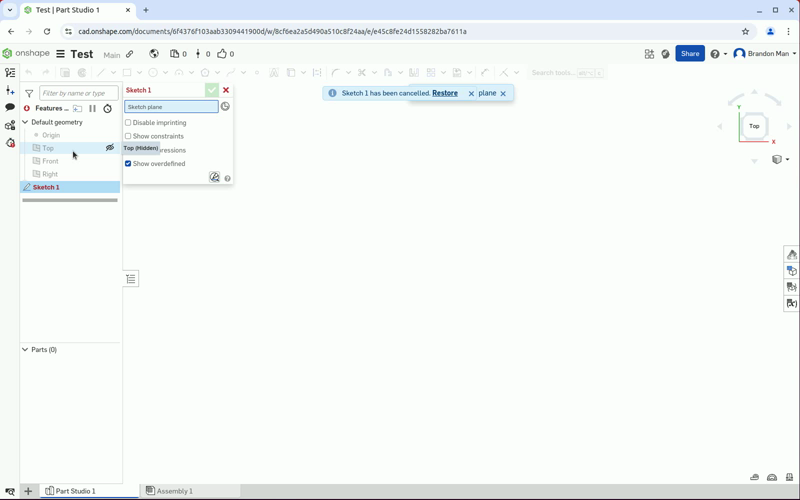
click(73, 150)
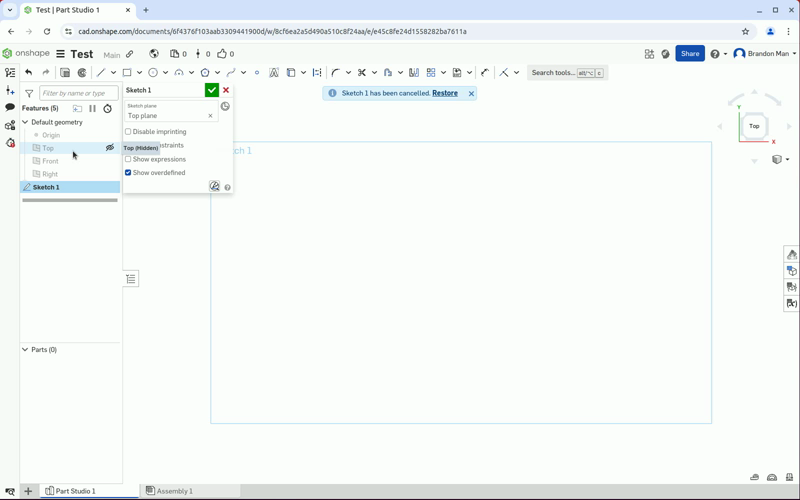
mouse_move(73, 352)
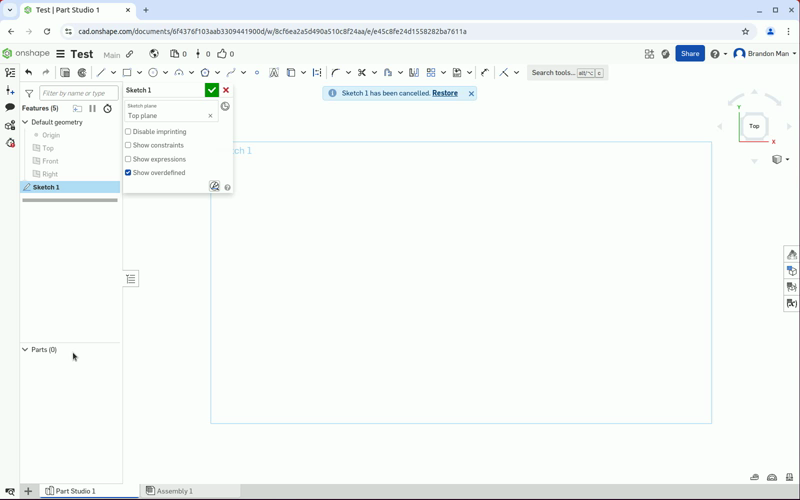
key(y)
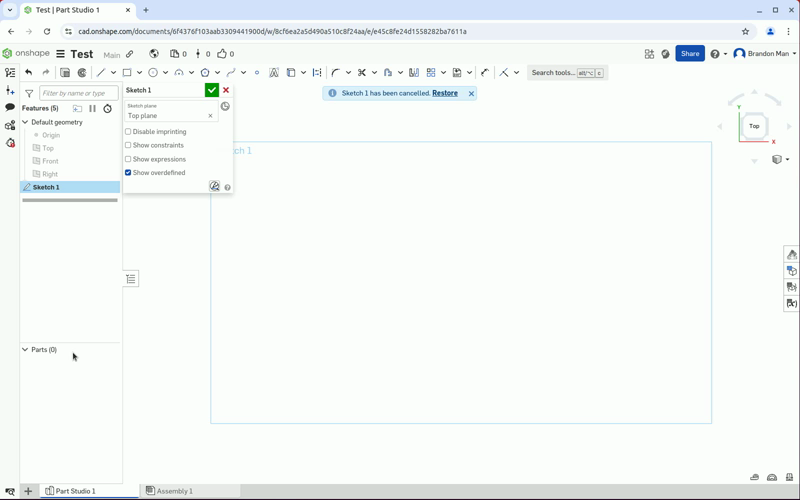
key(a)
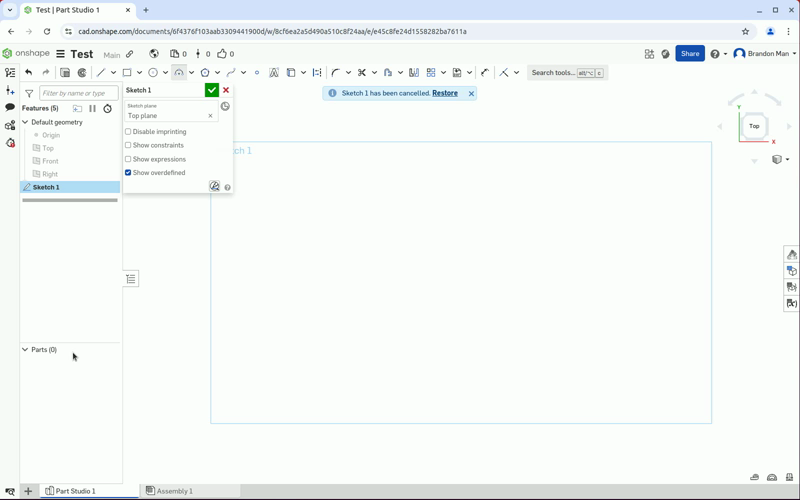
key_down(shift)
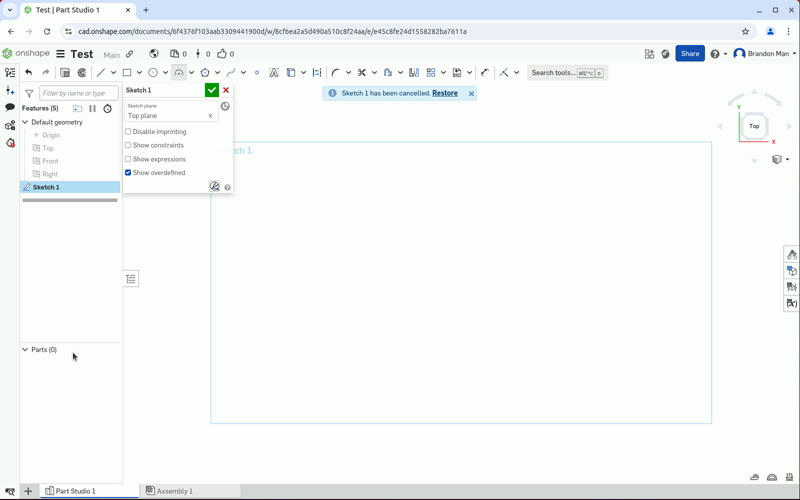
mouse_move(444, 394)
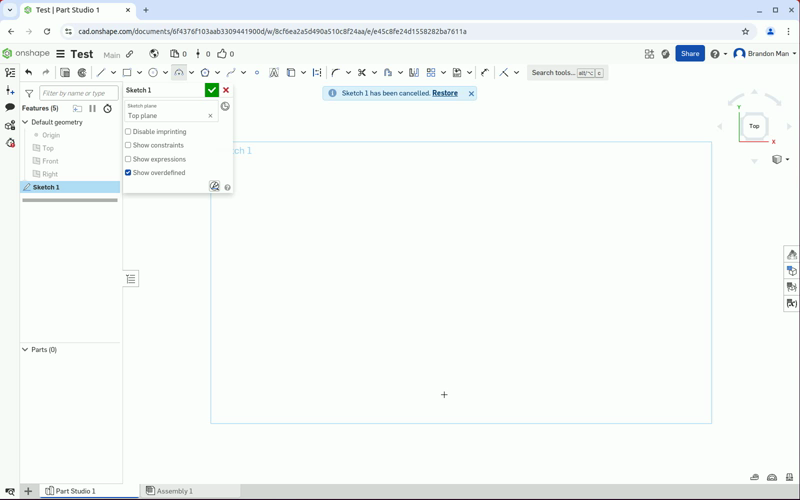
click(444, 394)
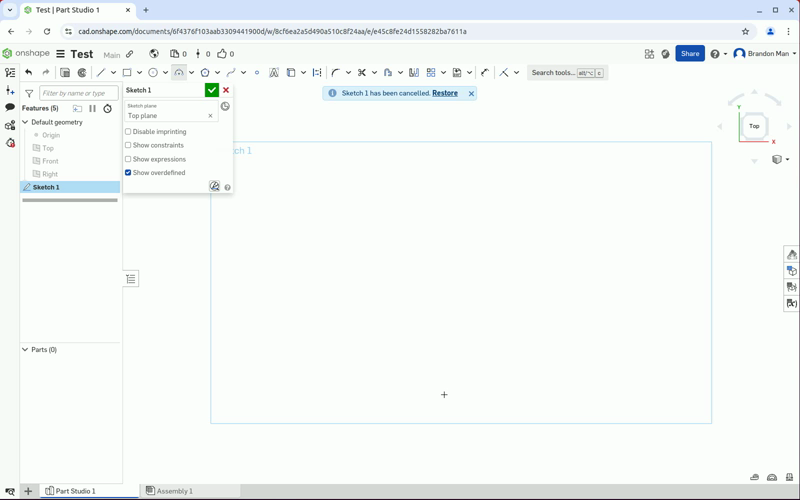
key_up(shift)
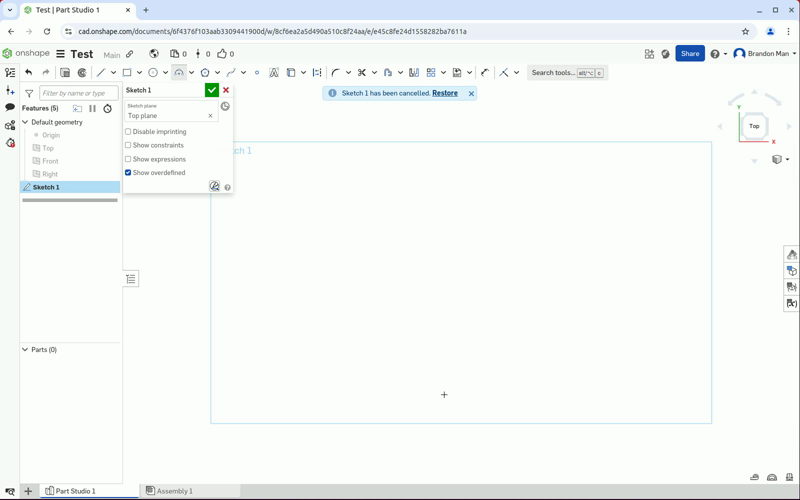
key_down(shift)
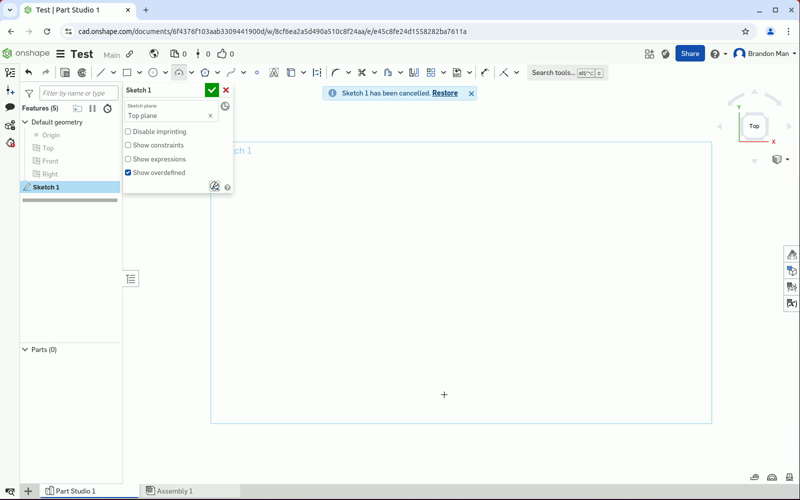
mouse_move(477, 394)
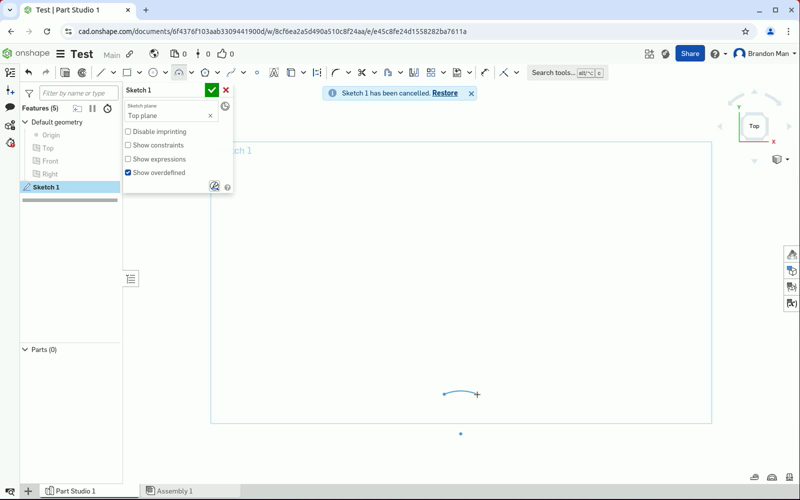
click(477, 394)
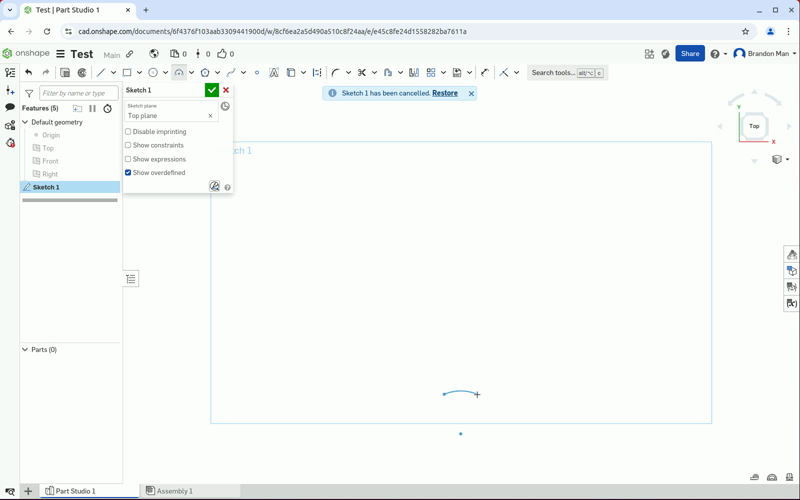
mouse_move(460, 378)
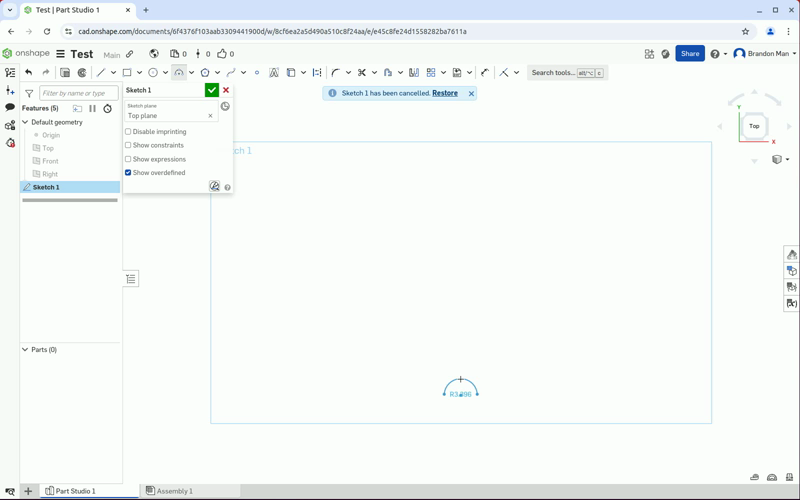
click(460, 378)
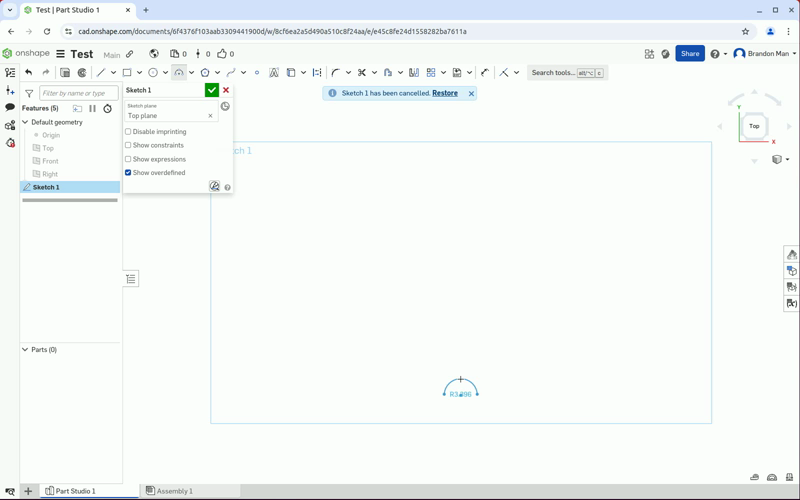
key_up(shift)
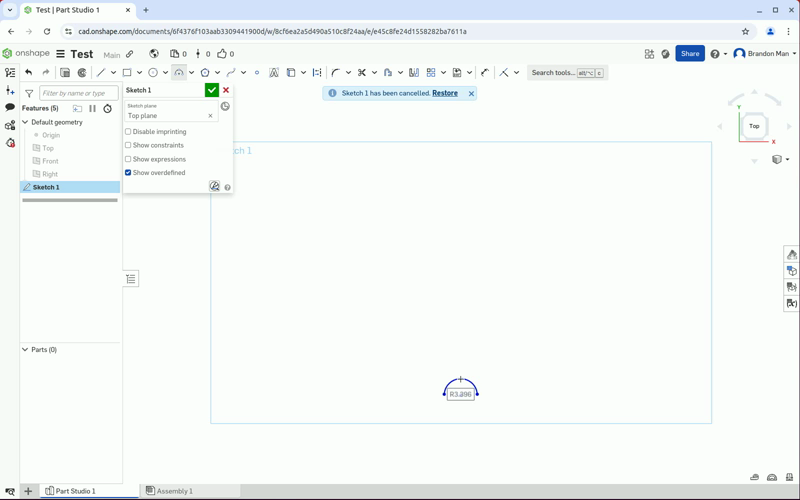
mouse_move(477, 394)
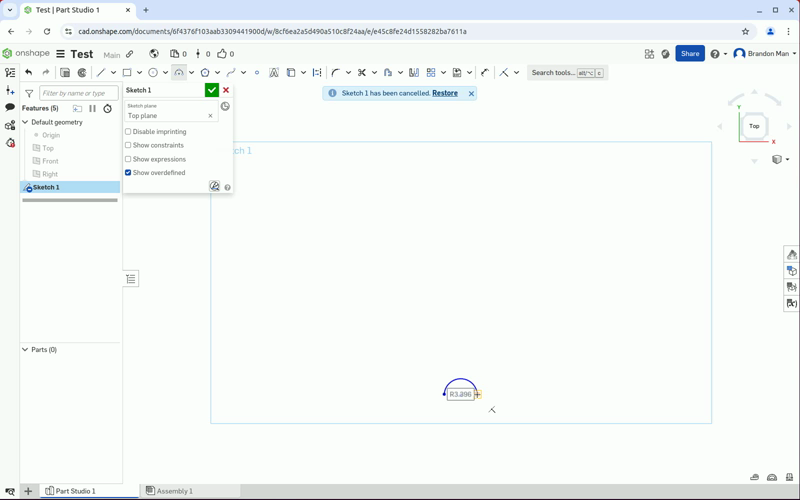
click(477, 394)
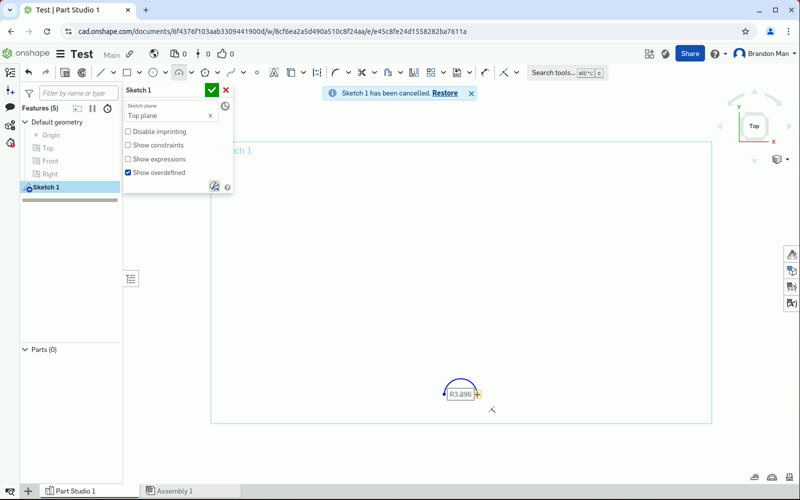
key_down(shift)
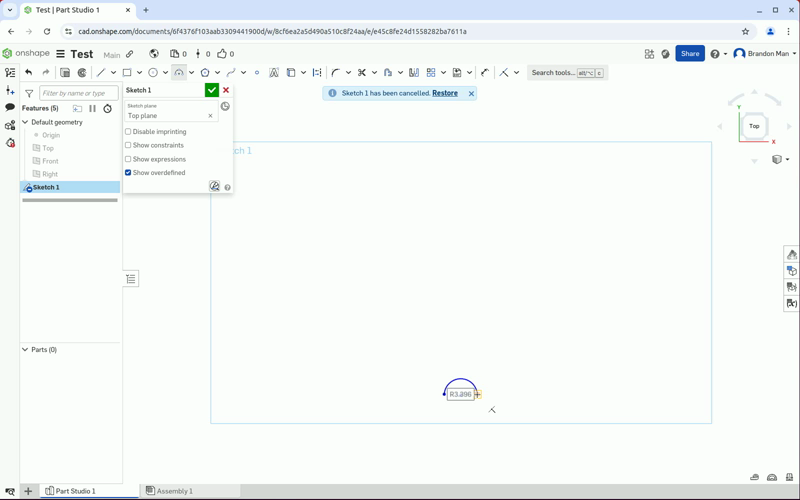
mouse_move(477, 172)
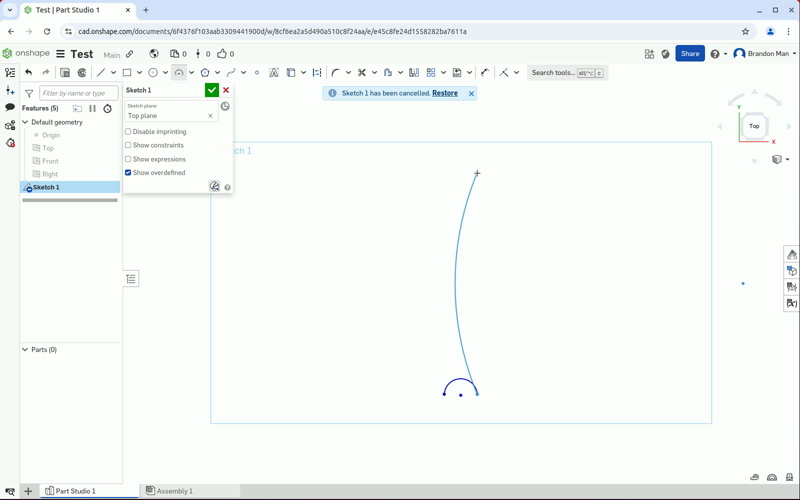
click(477, 172)
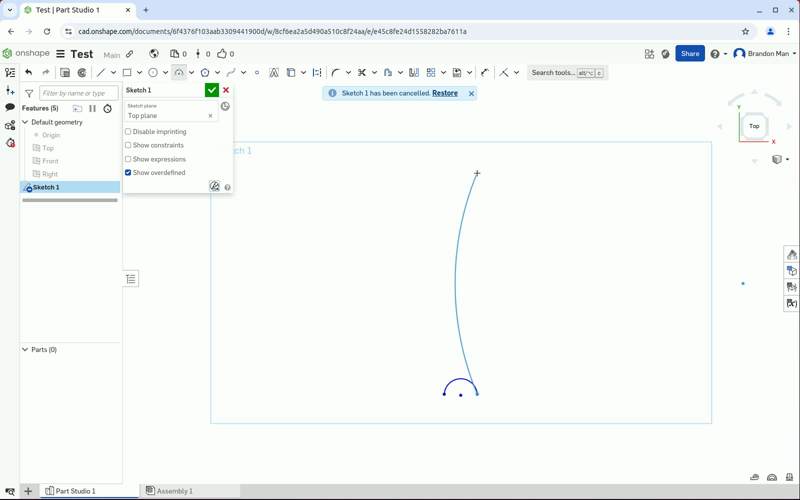
mouse_move(572, 283)
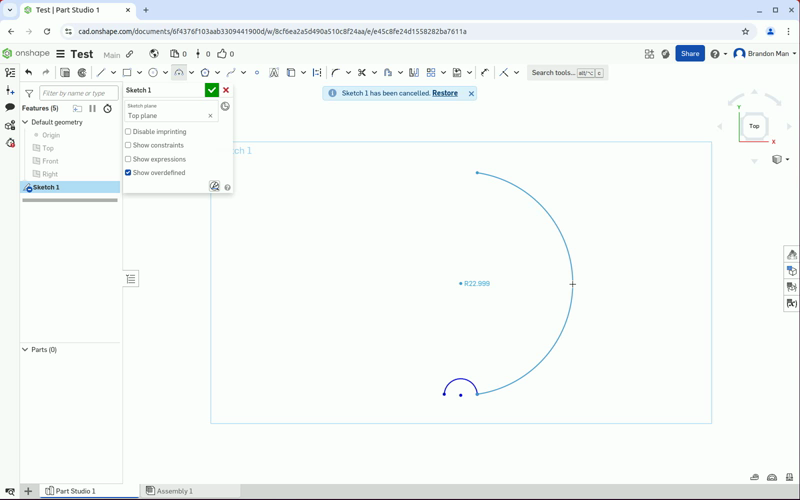
click(572, 283)
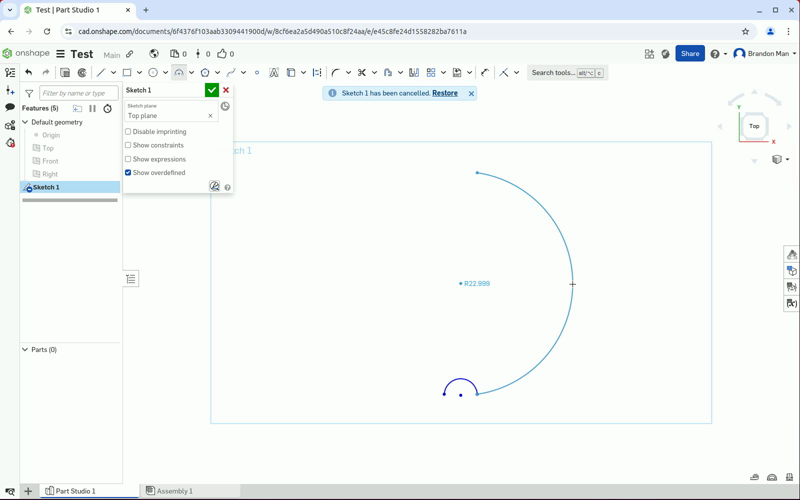
key_up(shift)
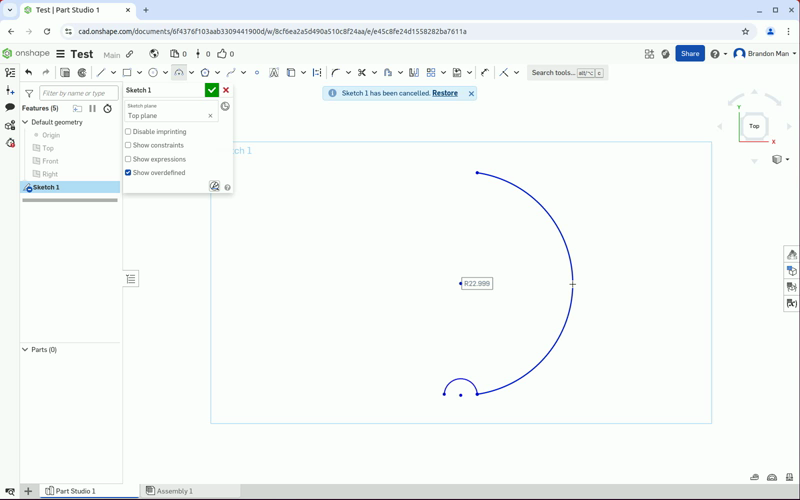
mouse_move(477, 172)
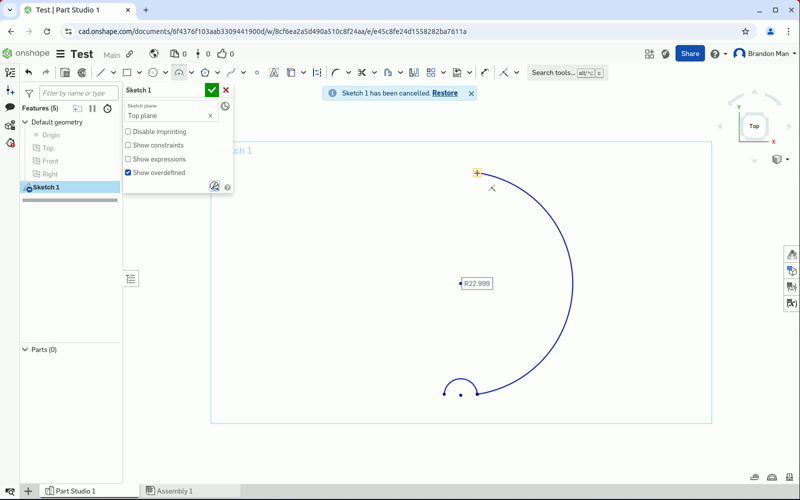
click(477, 172)
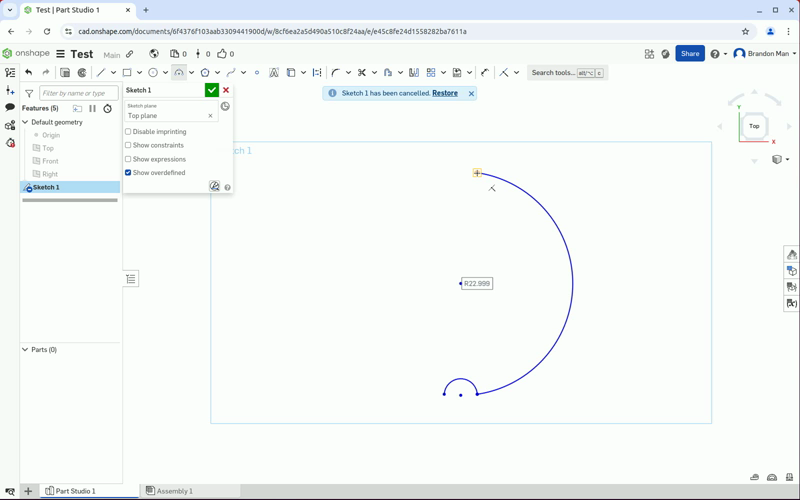
key_down(shift)
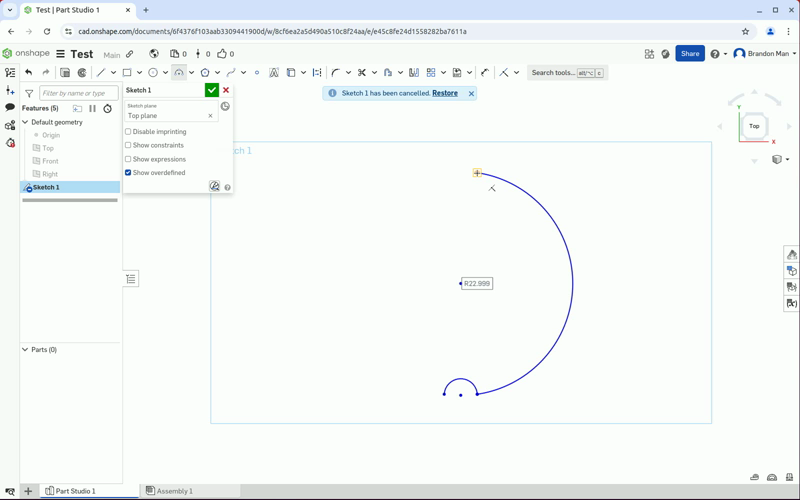
mouse_move(444, 172)
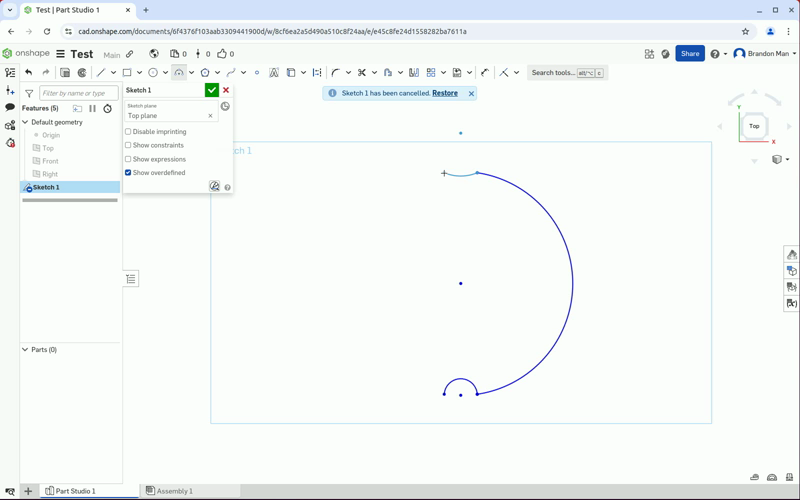
click(444, 172)
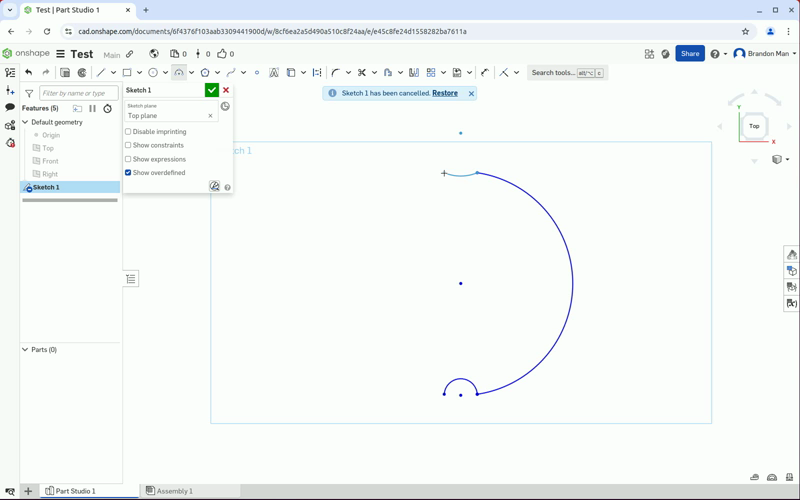
mouse_move(460, 187)
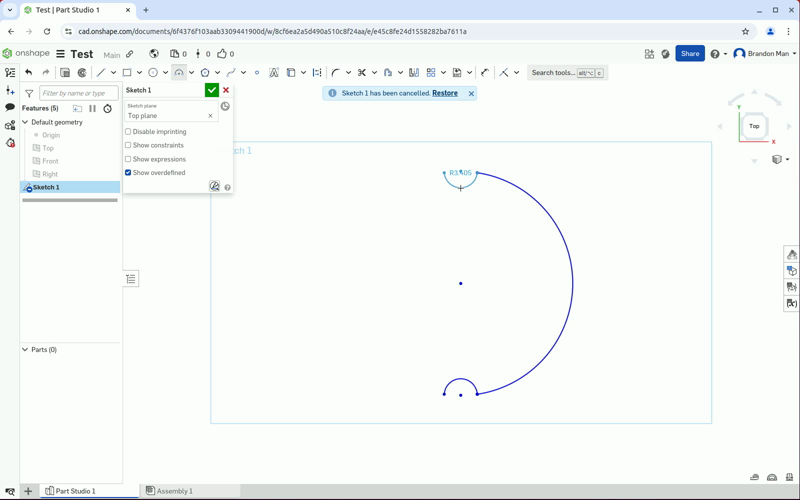
click(460, 187)
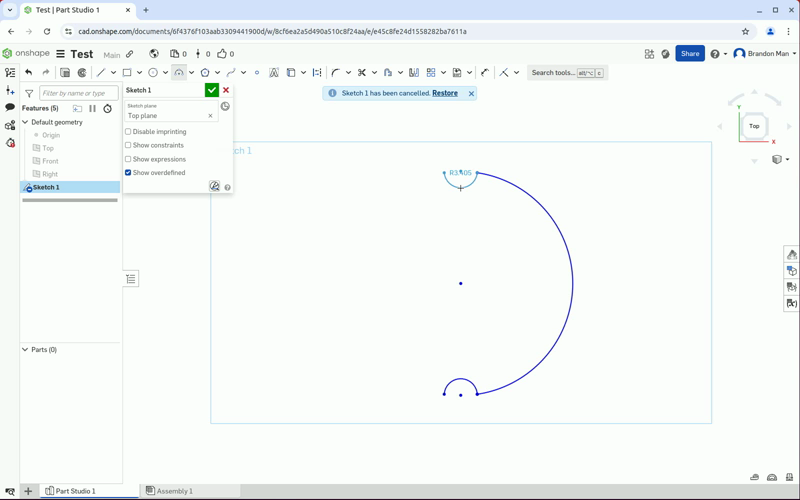
key_up(shift)
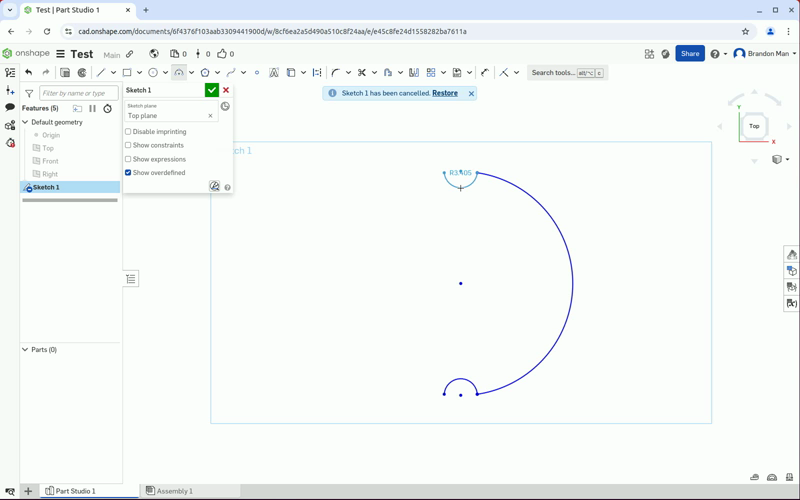
mouse_move(444, 172)
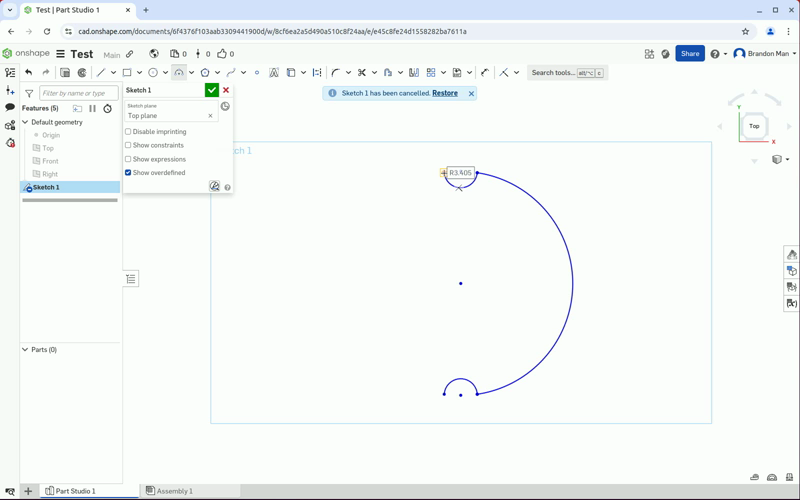
click(444, 172)
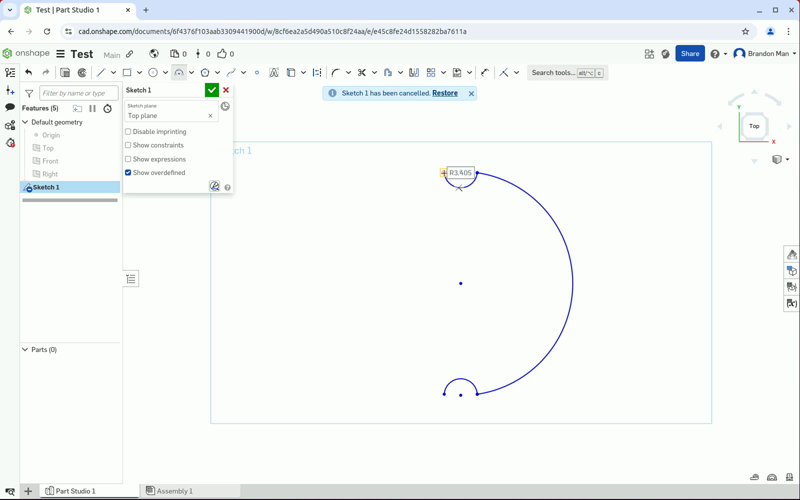
mouse_move(444, 394)
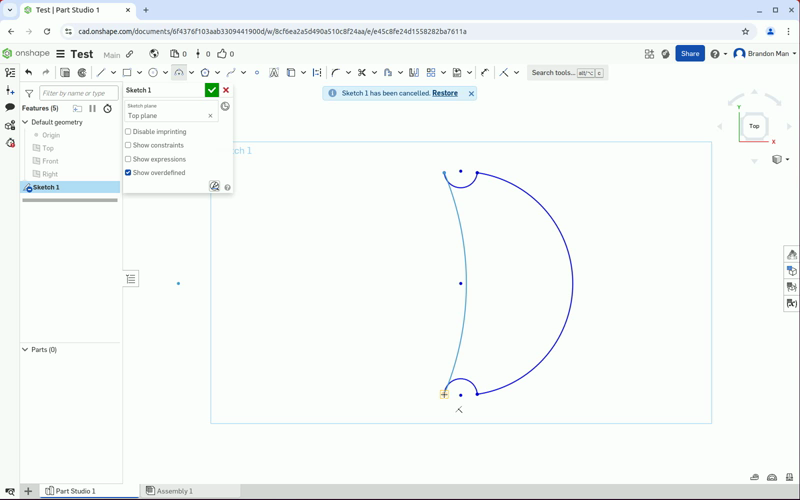
click(444, 394)
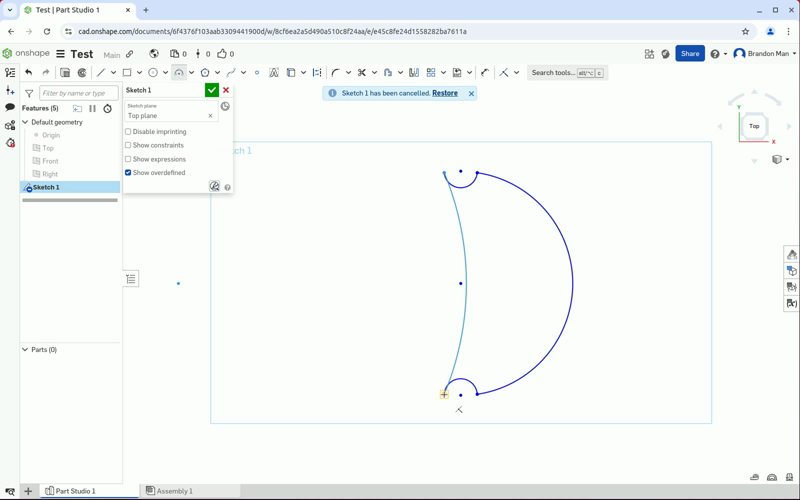
key_down(shift)
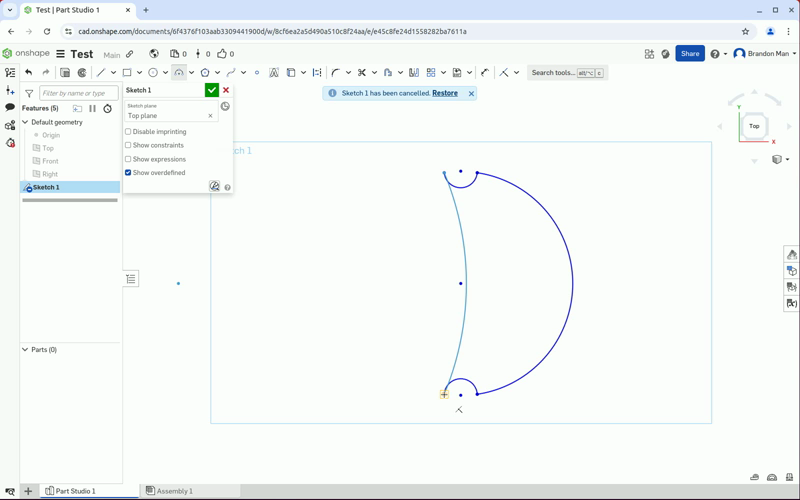
mouse_move(348, 283)
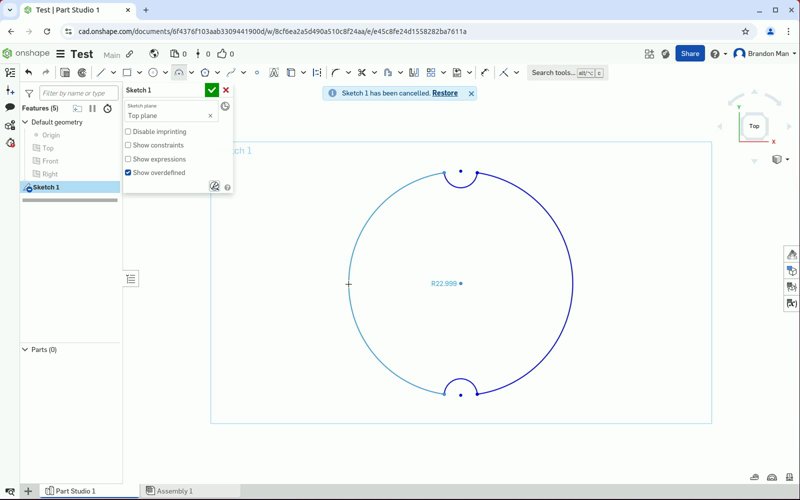
click(348, 283)
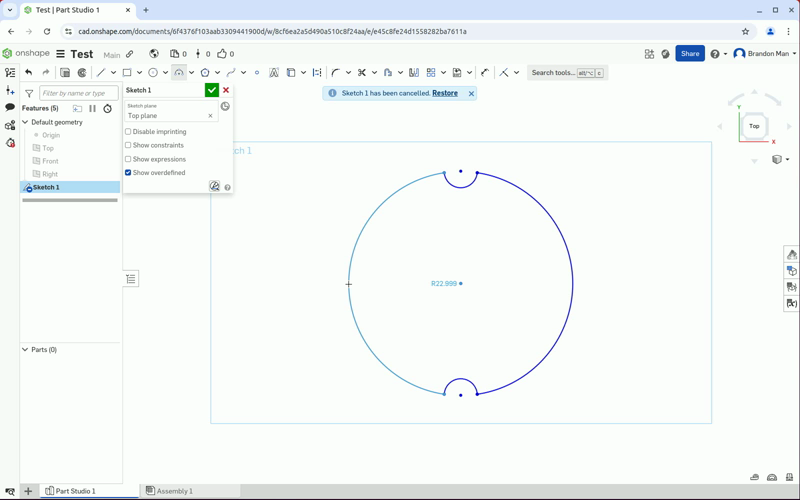
key_up(shift)
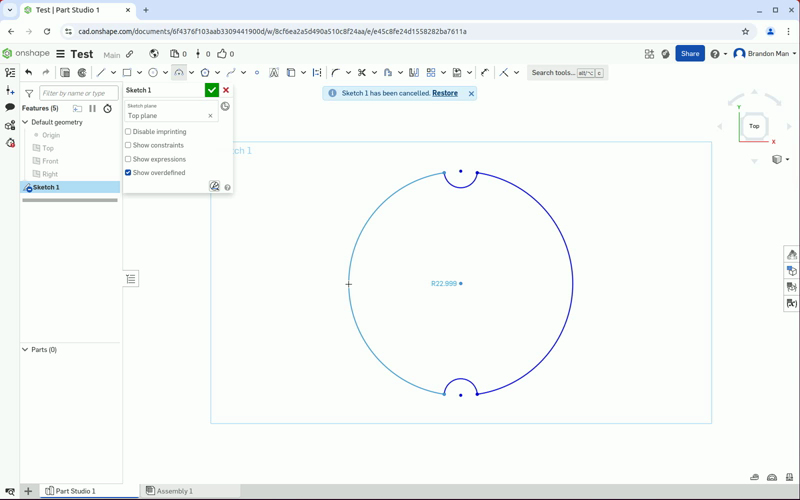
key(esc)
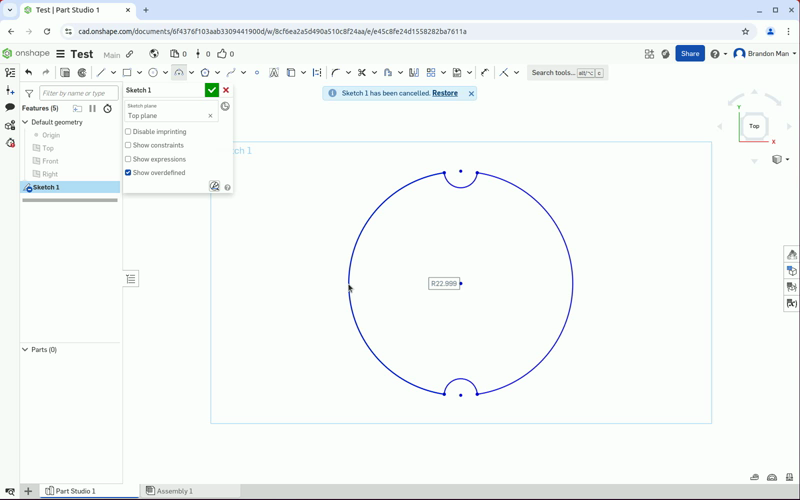
key(a)
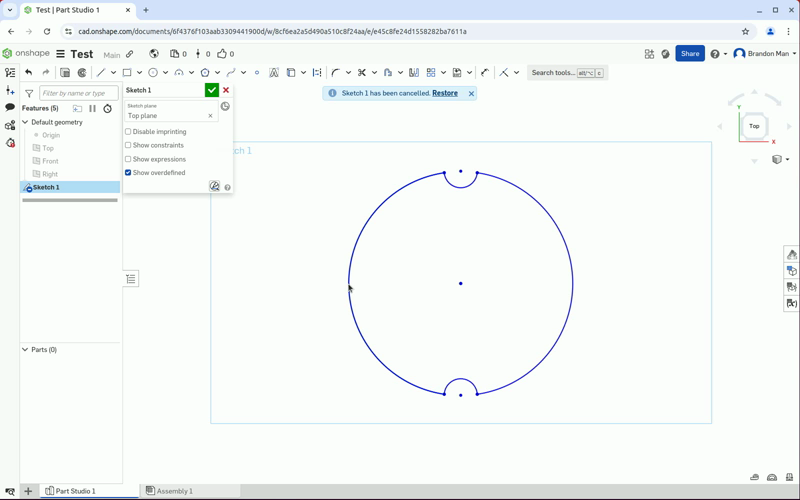
key_down(shift)
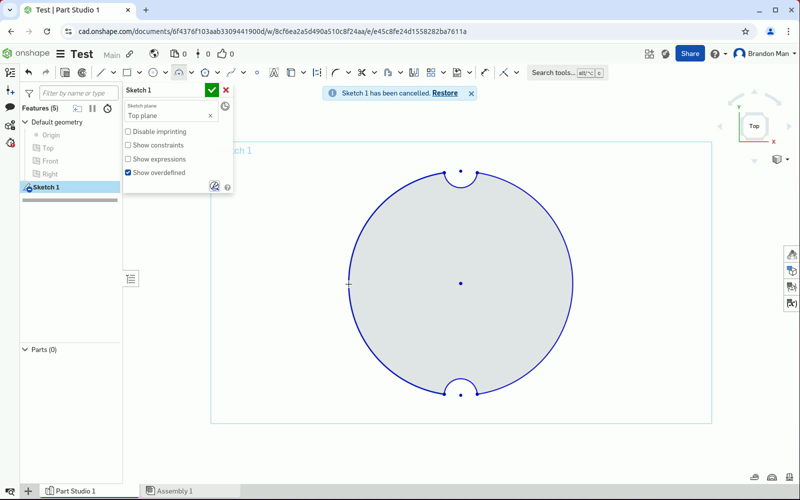
mouse_move(390, 331)
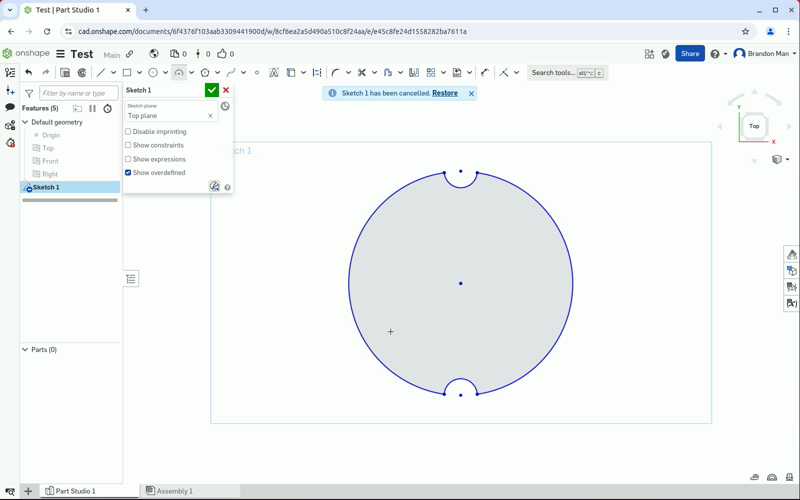
click(390, 331)
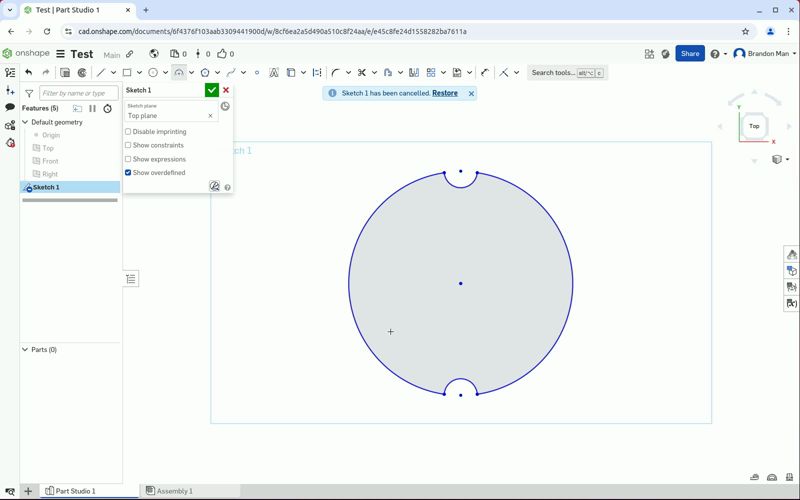
key_up(shift)
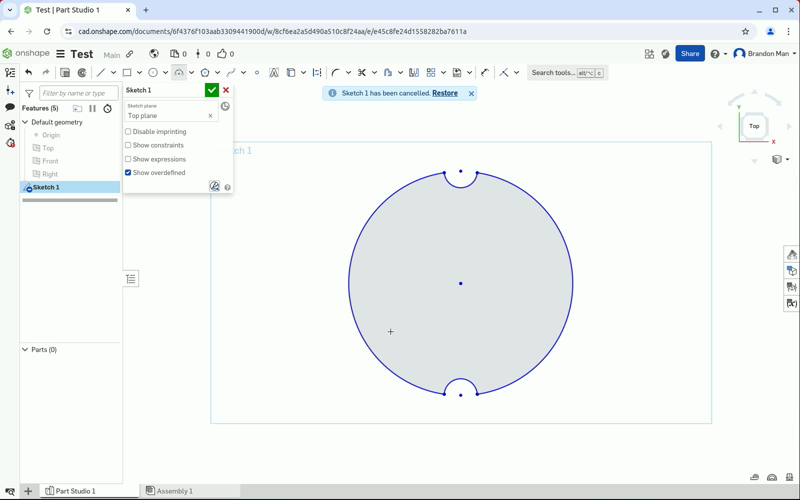
key_down(shift)
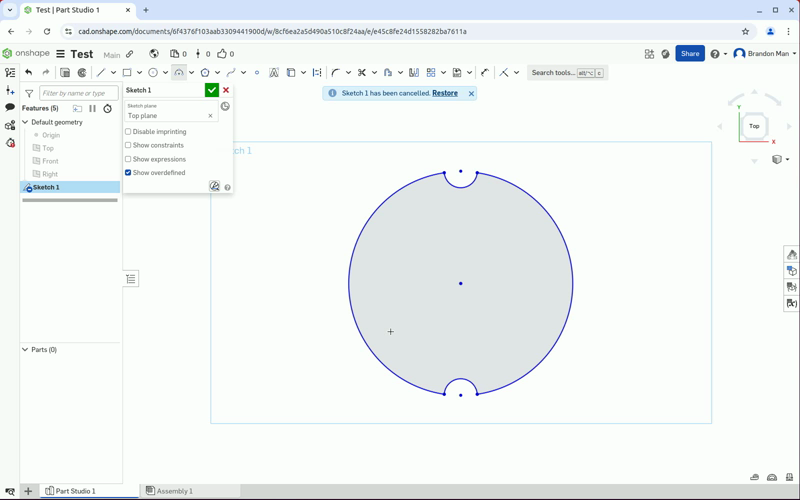
mouse_move(390, 235)
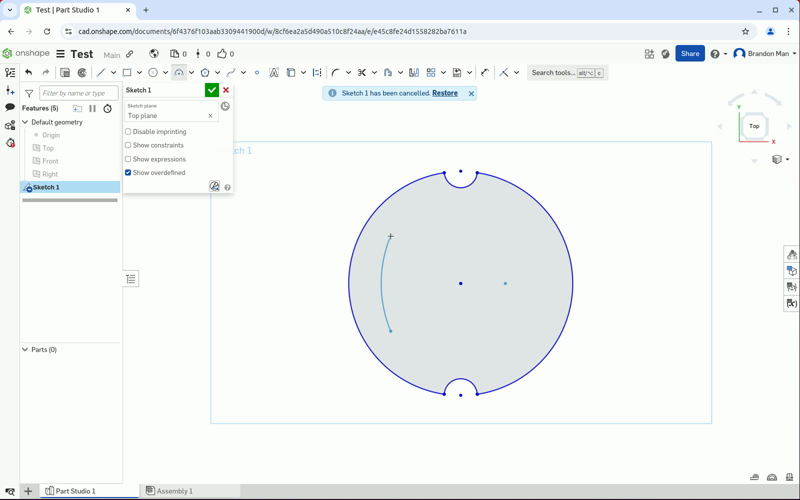
click(390, 235)
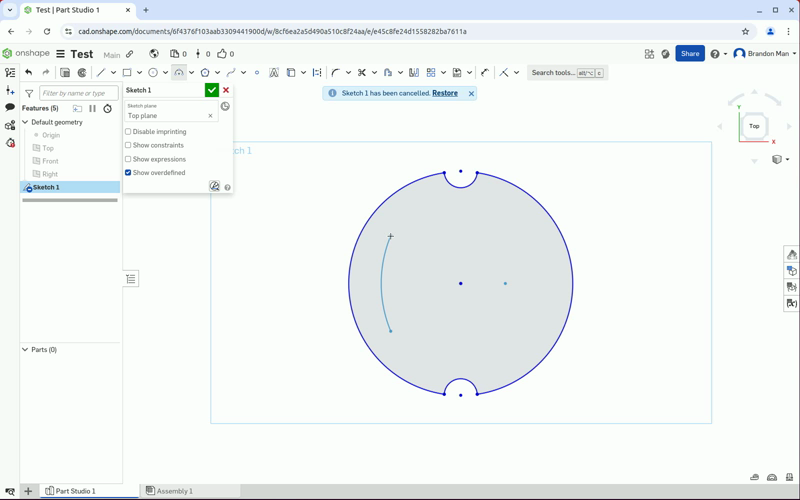
mouse_move(375, 283)
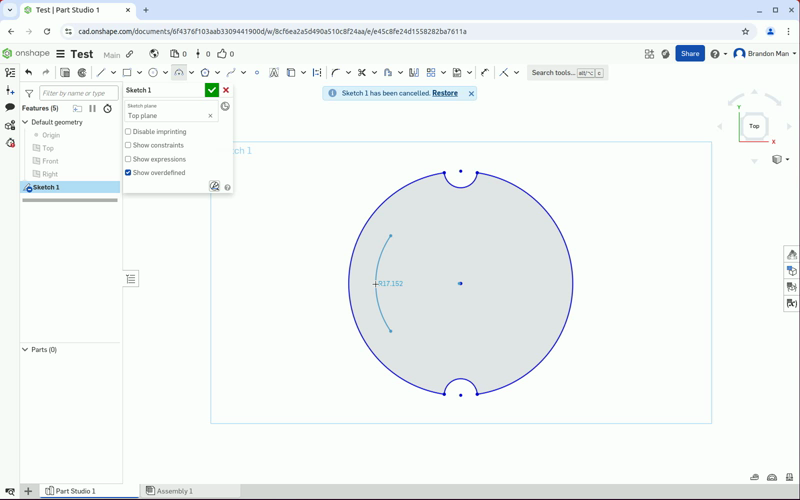
click(375, 283)
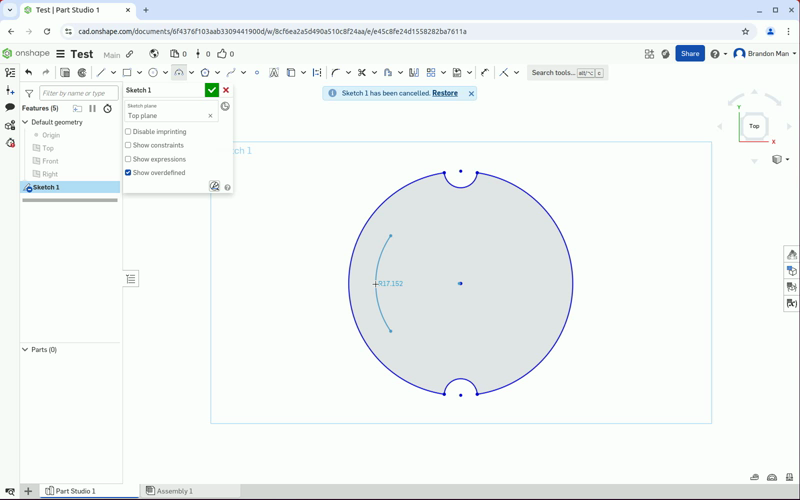
key_up(shift)
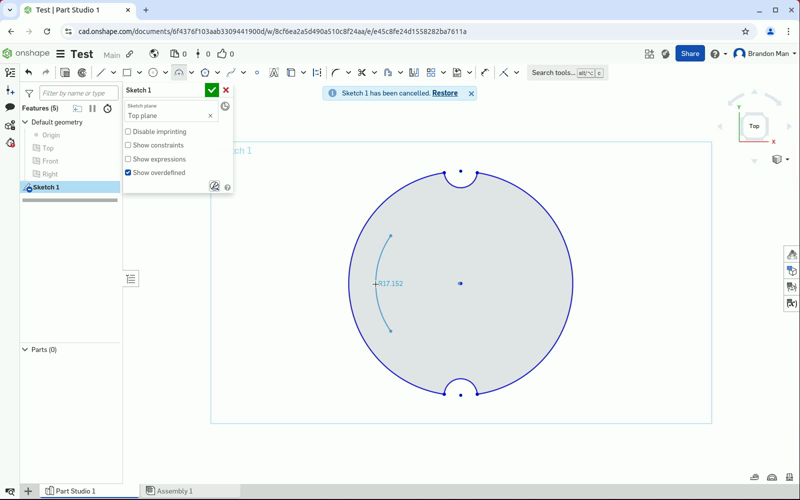
mouse_move(390, 235)
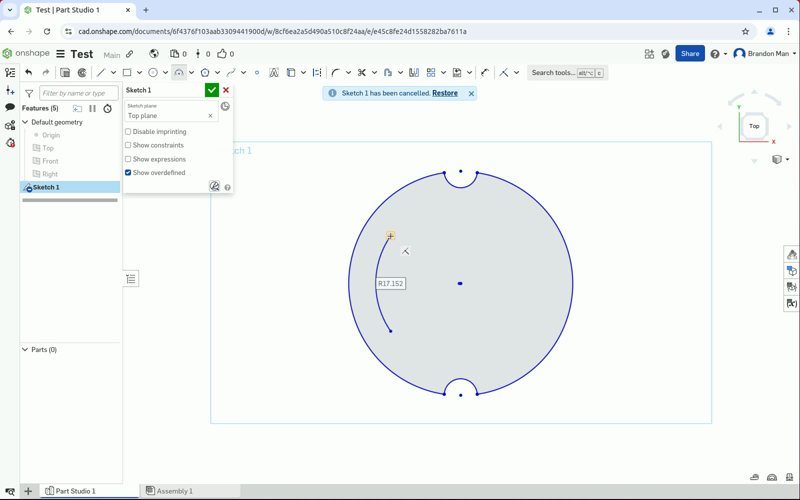
click(390, 235)
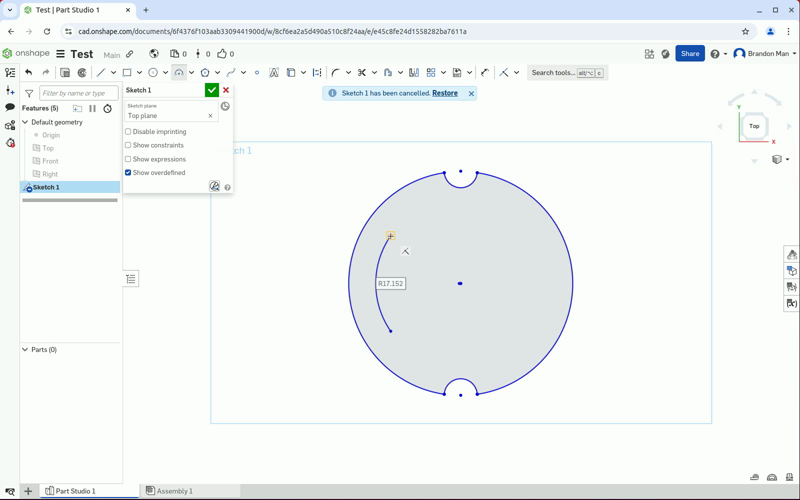
key_down(shift)
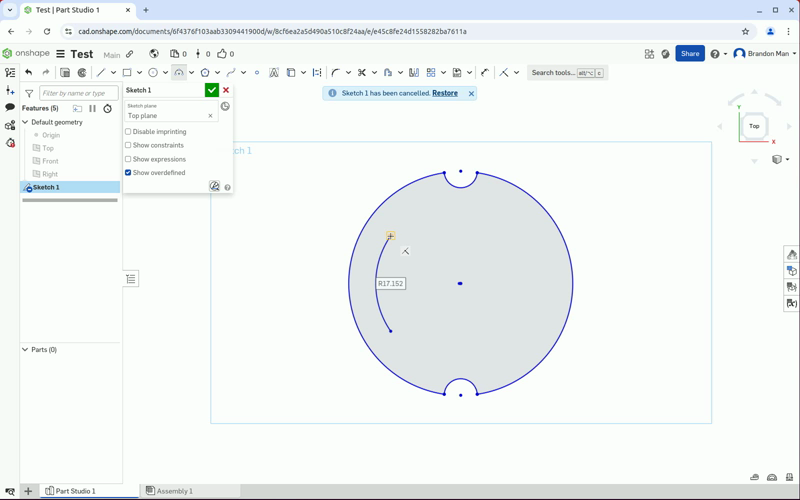
mouse_move(413, 214)
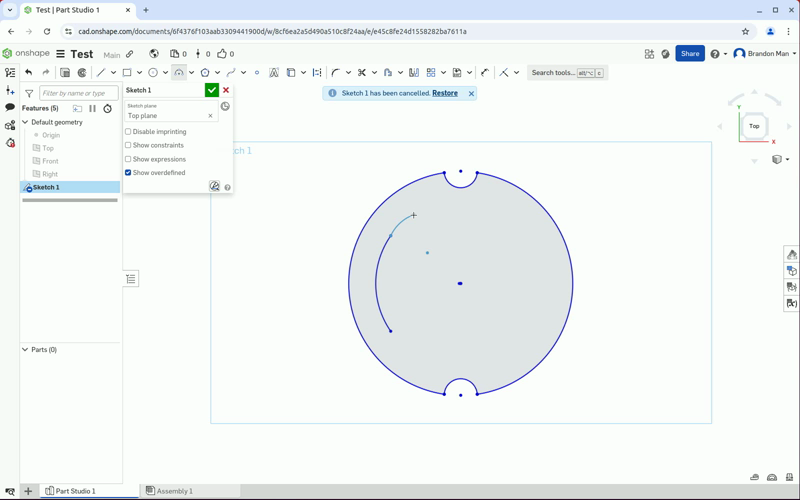
click(413, 214)
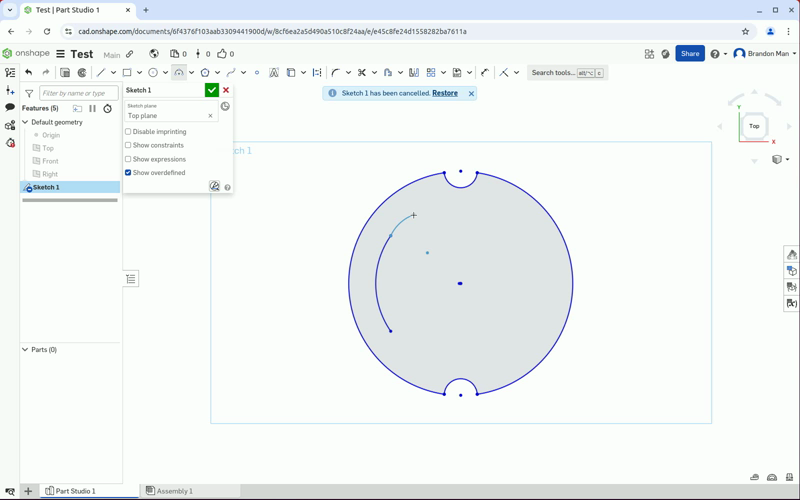
mouse_move(390, 212)
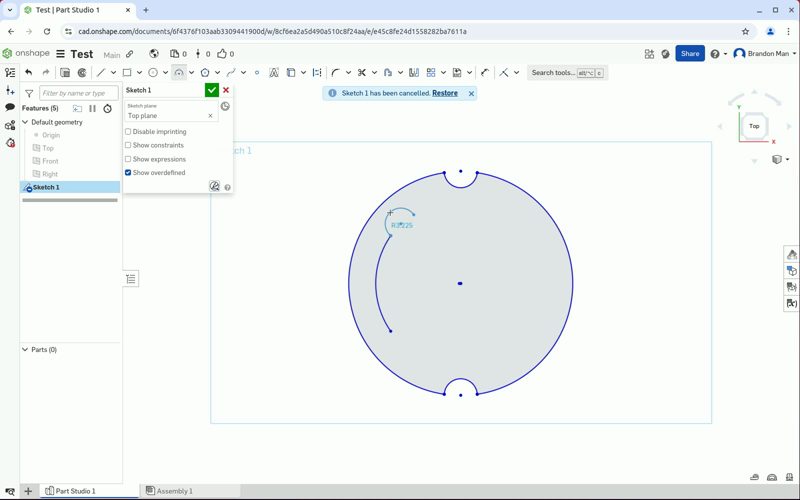
click(390, 212)
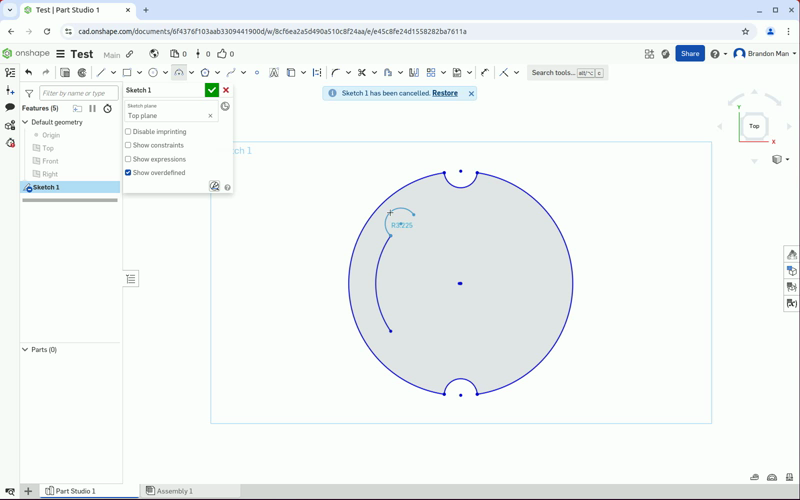
key_up(shift)
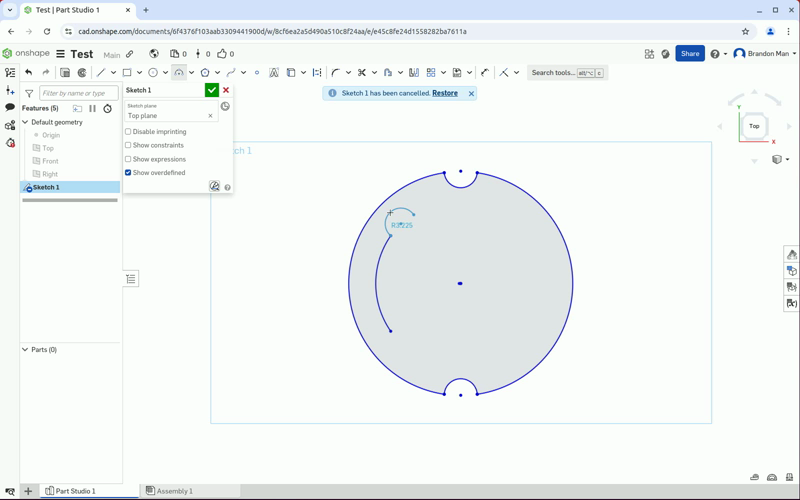
mouse_move(413, 214)
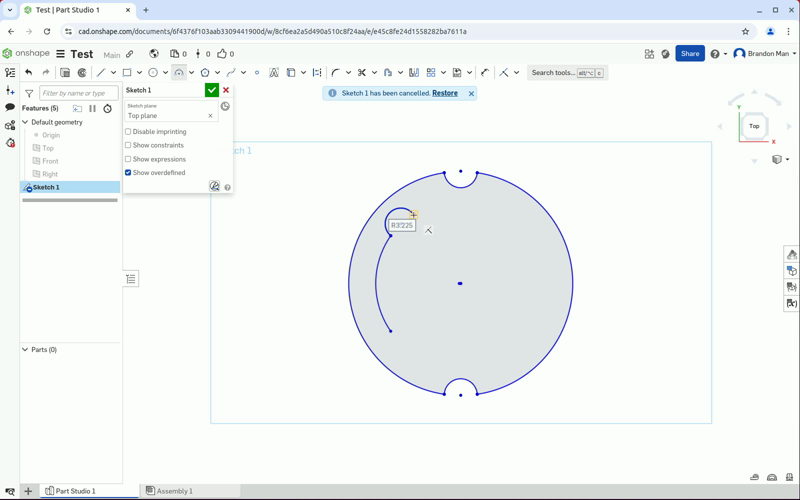
click(413, 214)
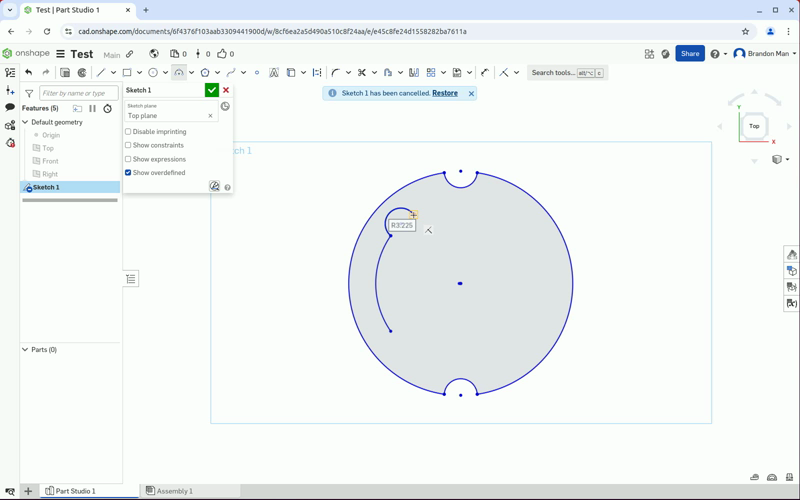
key_down(shift)
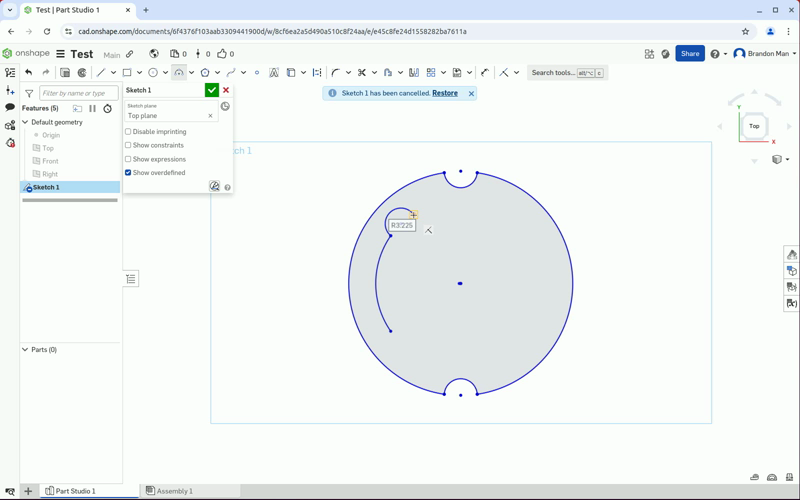
mouse_move(509, 214)
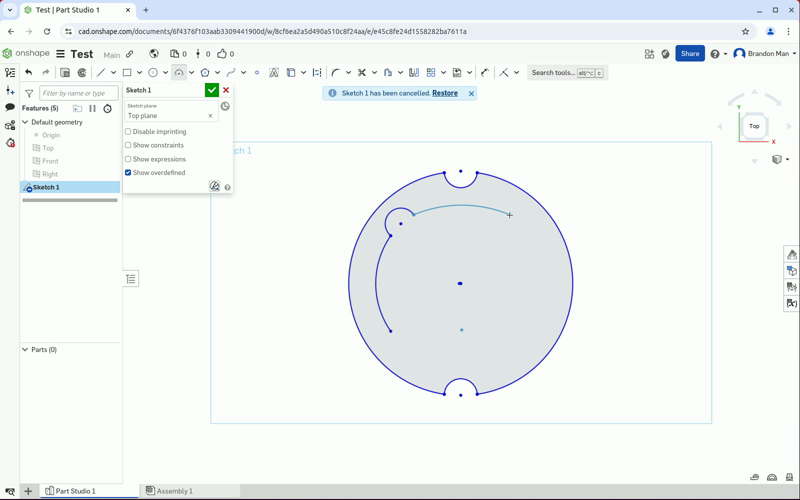
click(509, 214)
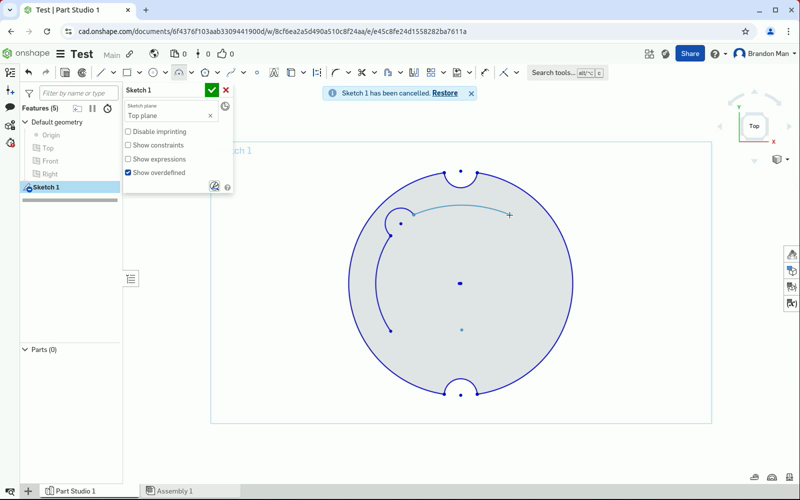
mouse_move(461, 199)
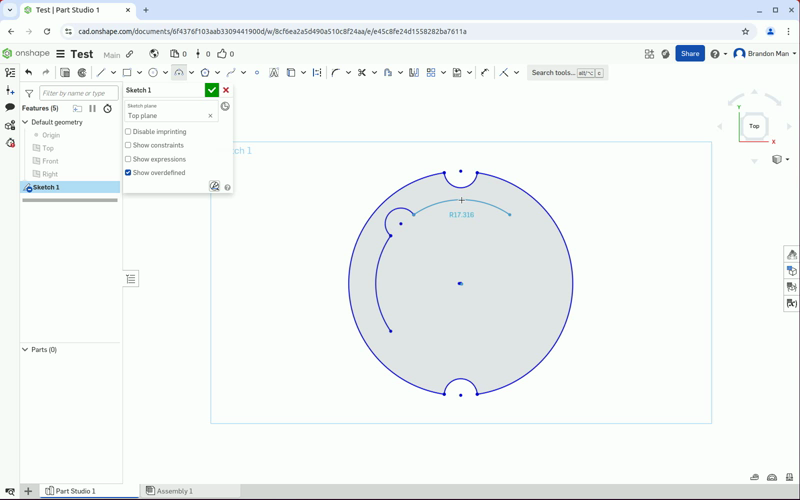
click(461, 199)
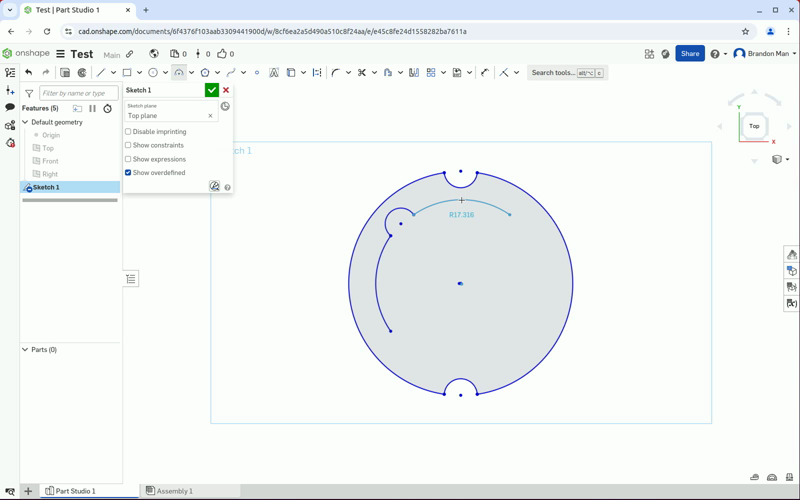
key_up(shift)
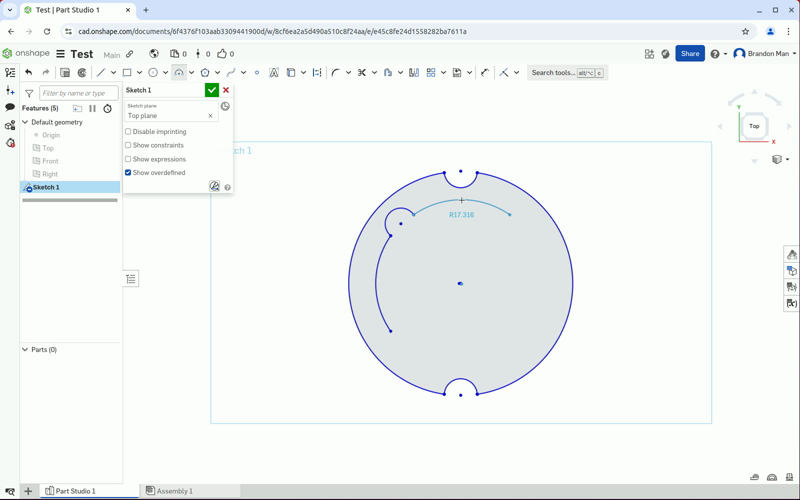
mouse_move(509, 214)
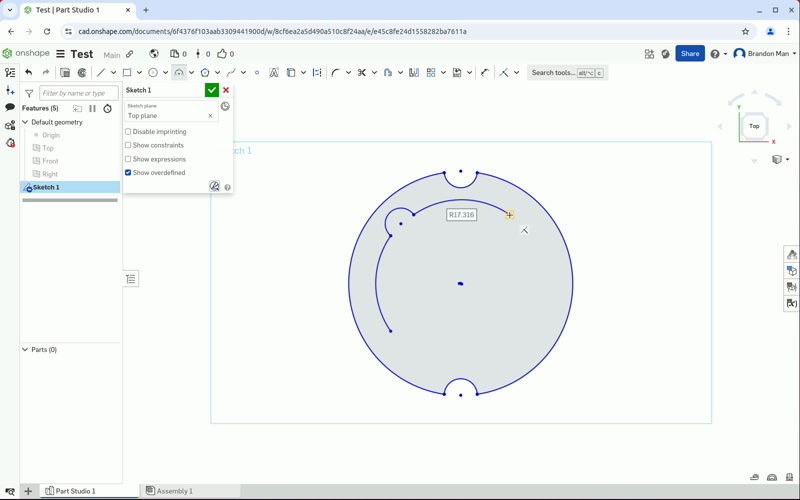
click(509, 214)
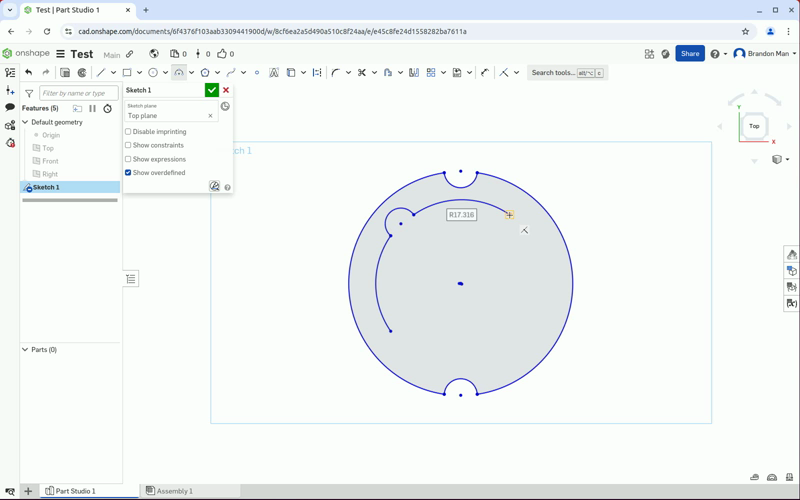
key_down(shift)
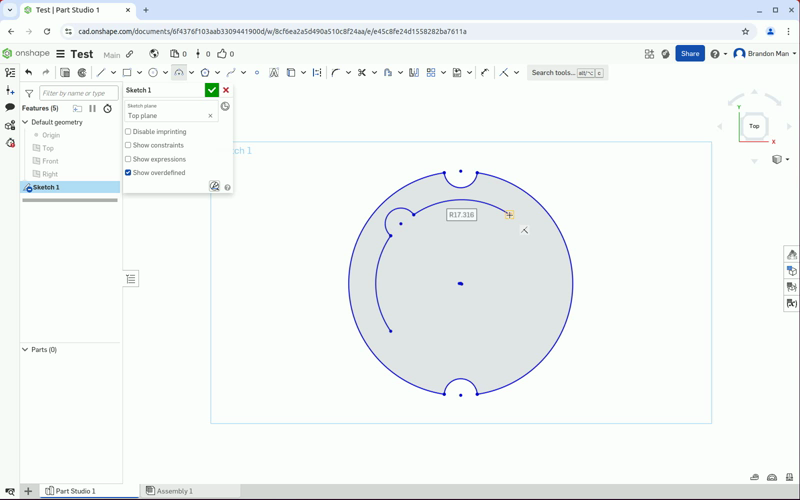
mouse_move(530, 235)
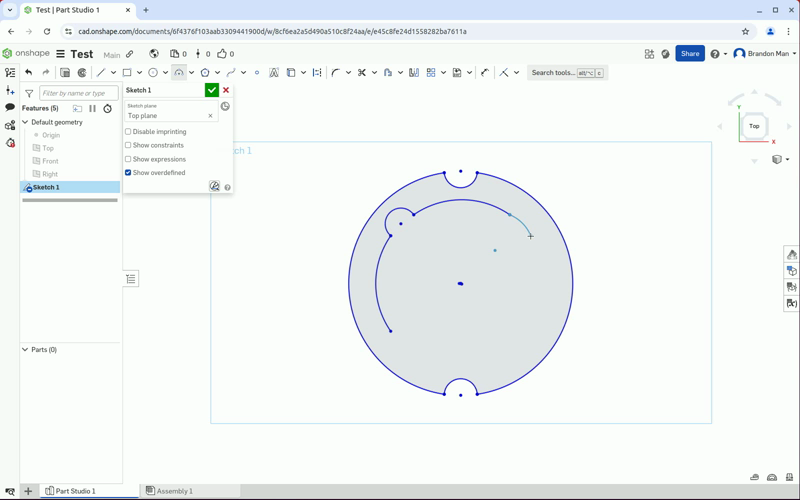
click(530, 235)
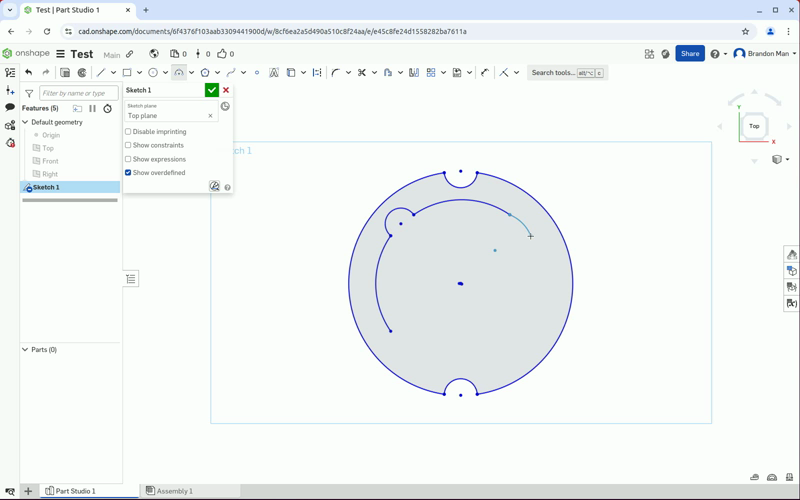
mouse_move(531, 213)
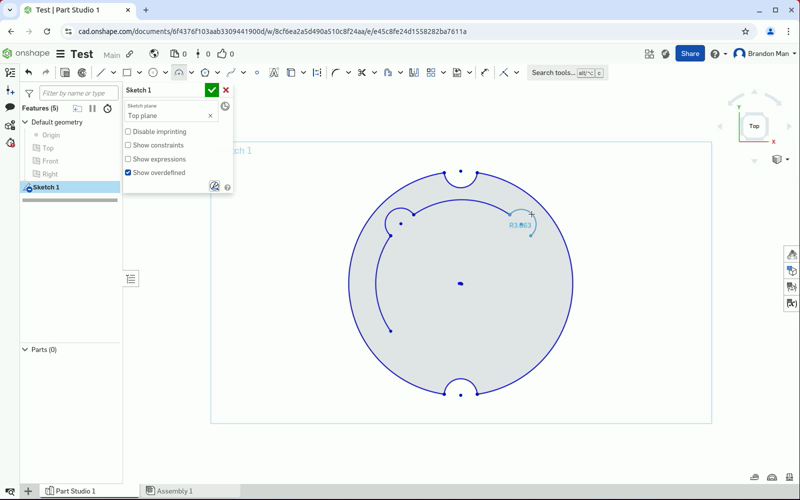
click(531, 213)
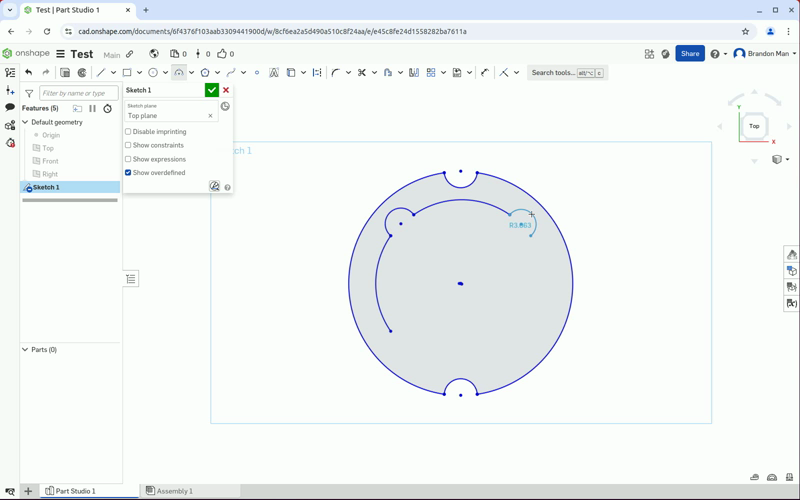
key_up(shift)
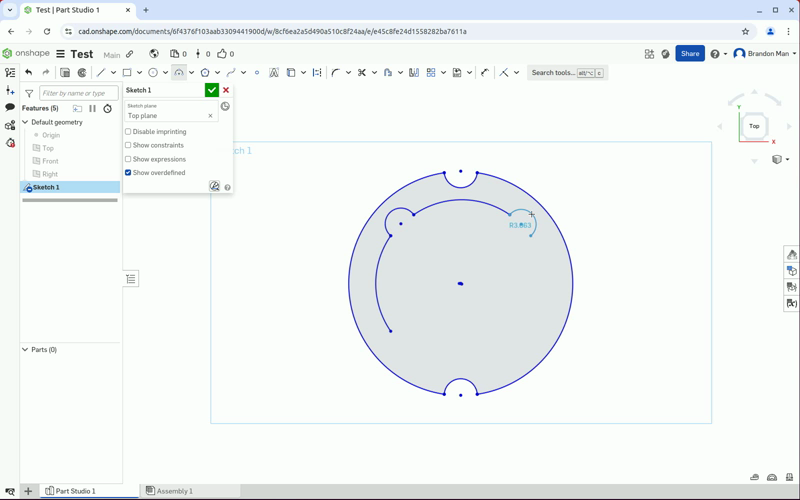
mouse_move(530, 235)
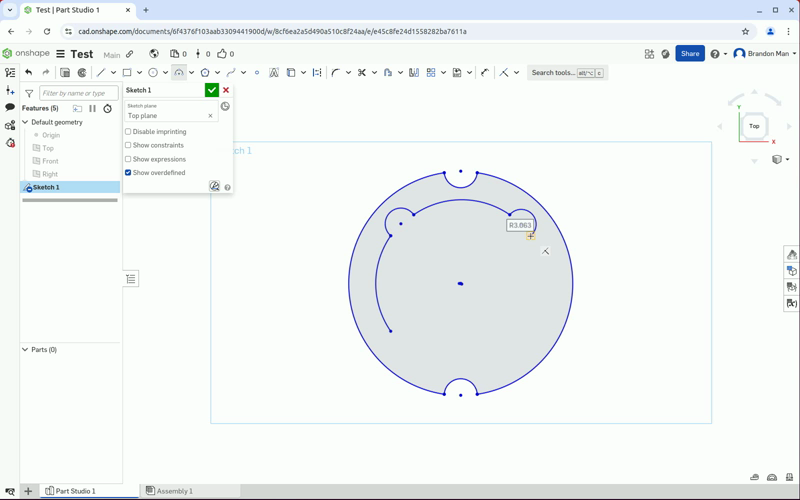
click(530, 235)
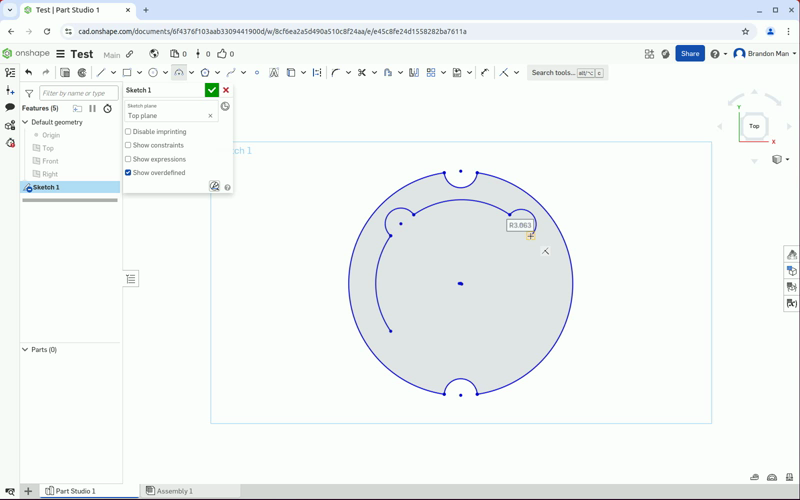
key_down(shift)
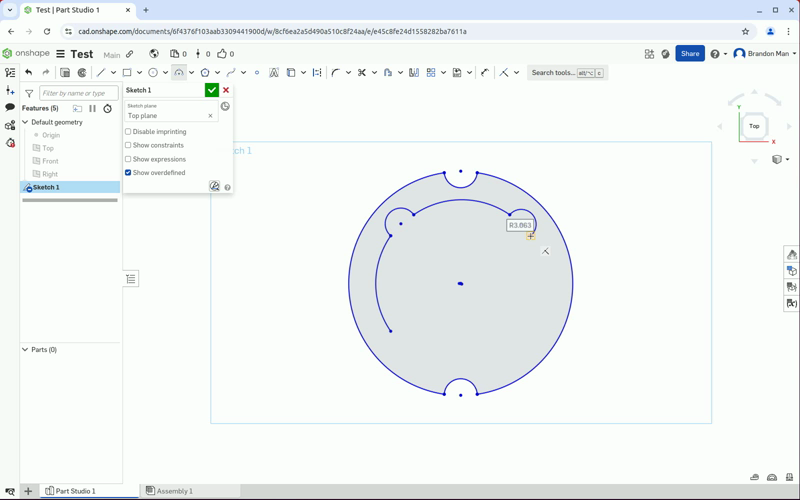
mouse_move(530, 331)
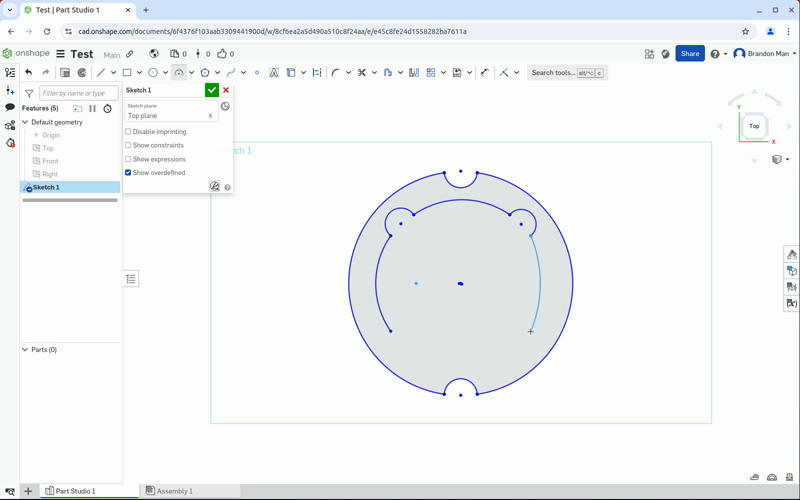
click(530, 331)
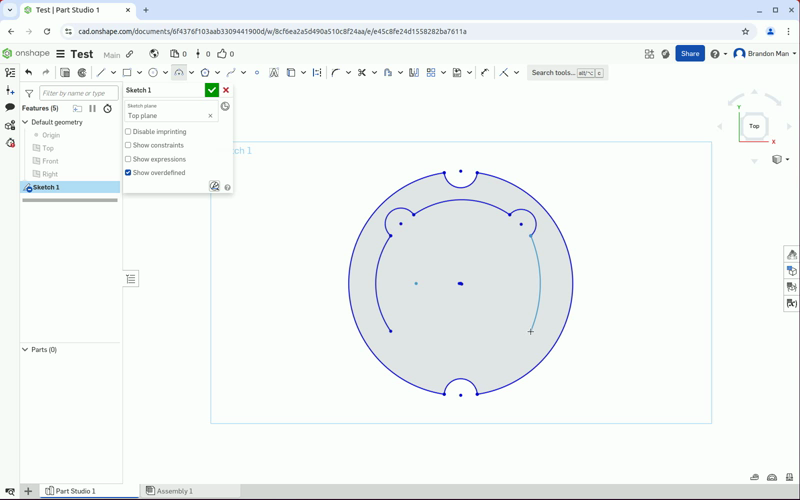
mouse_move(545, 283)
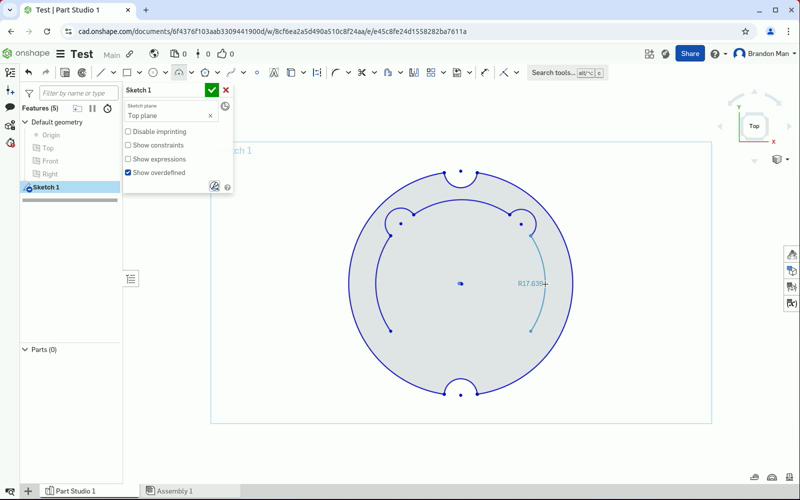
click(545, 283)
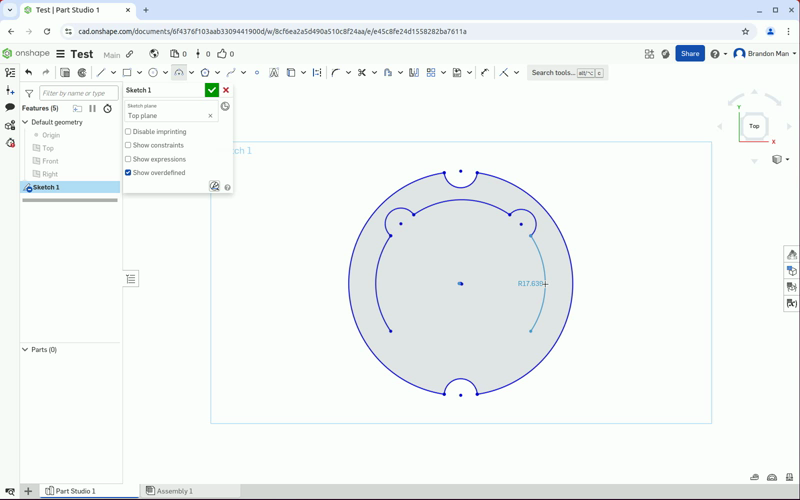
key_up(shift)
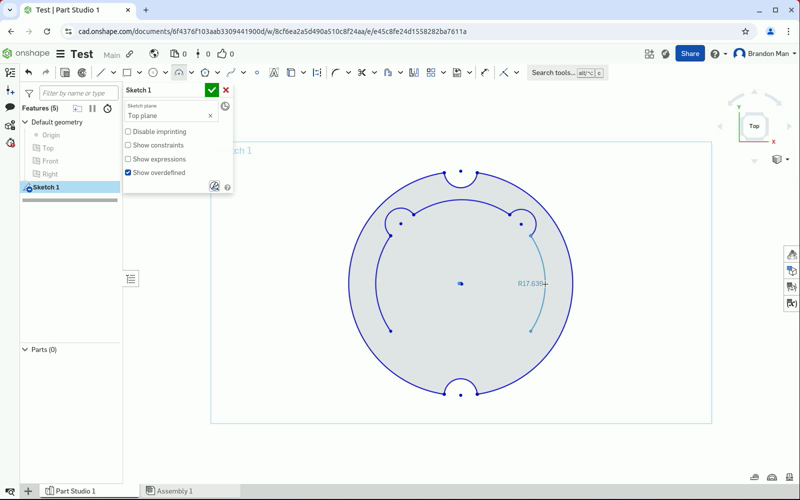
mouse_move(530, 331)
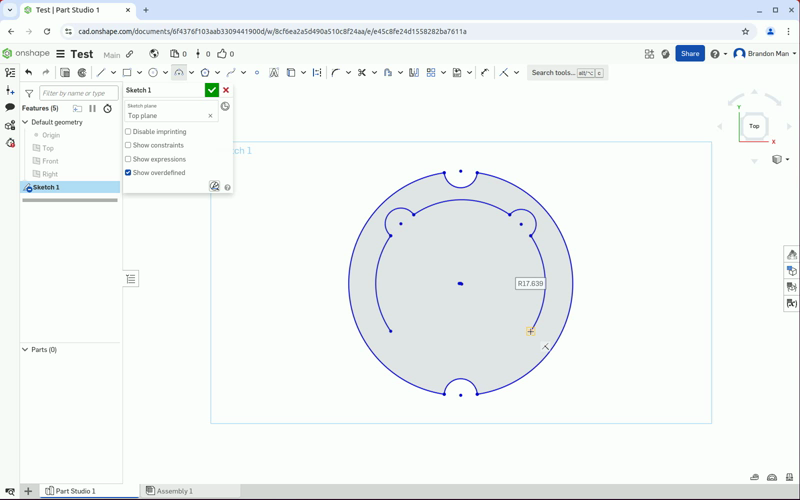
click(530, 331)
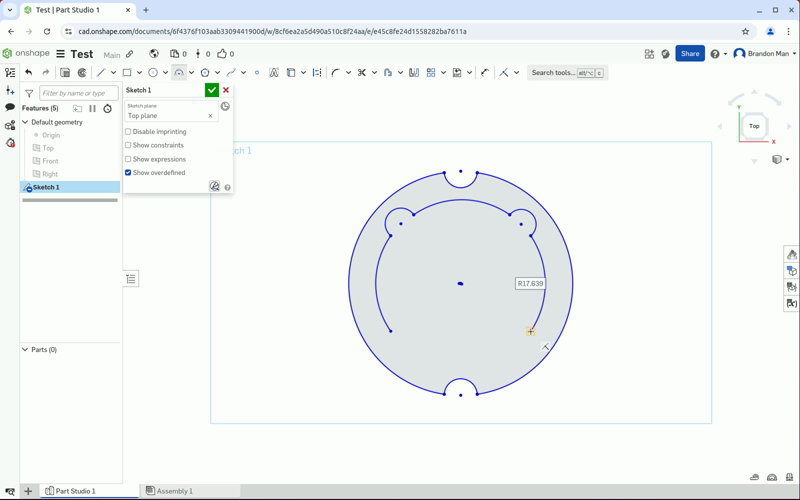
key_down(shift)
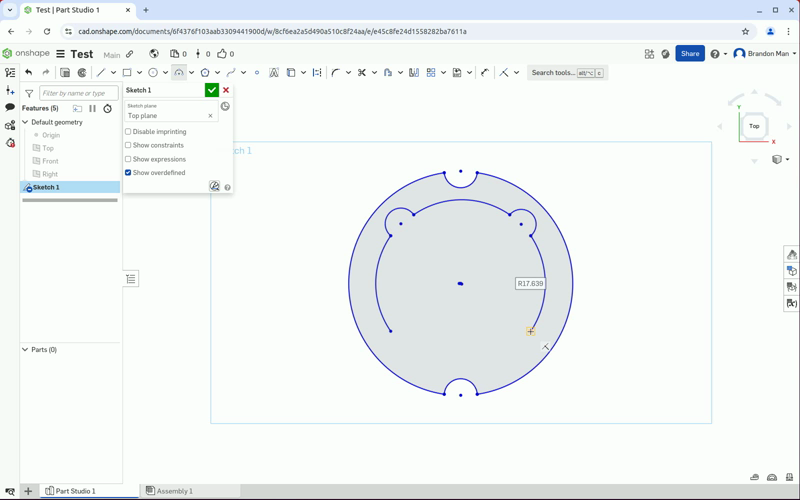
mouse_move(509, 352)
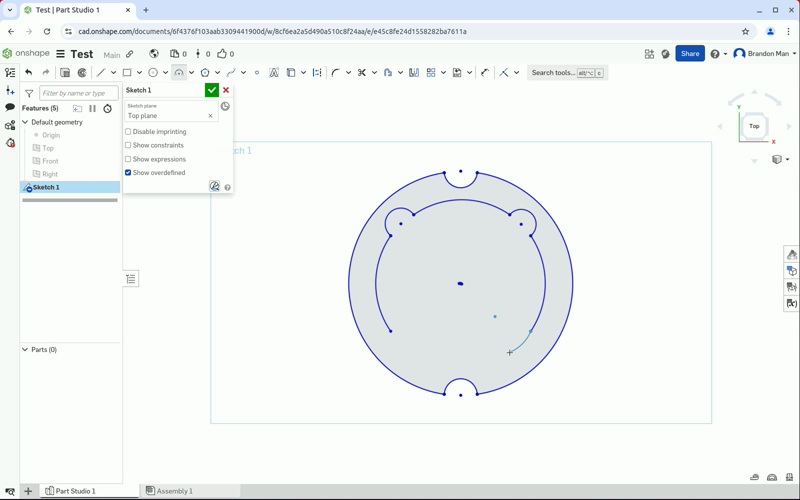
click(509, 352)
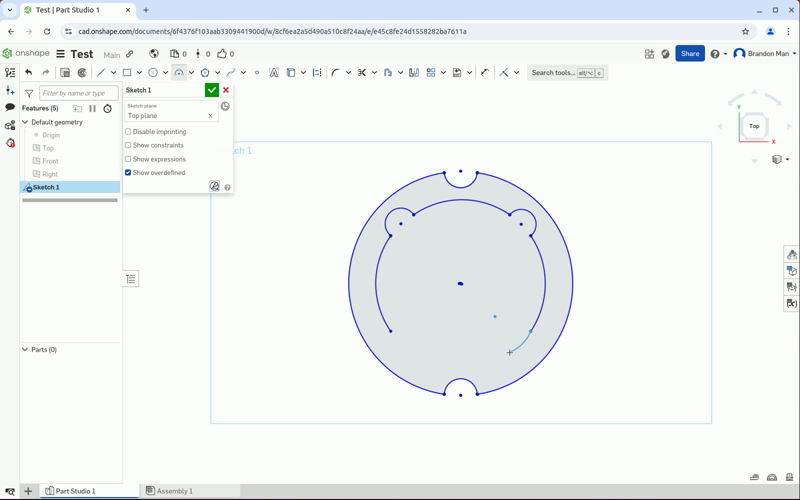
mouse_move(531, 353)
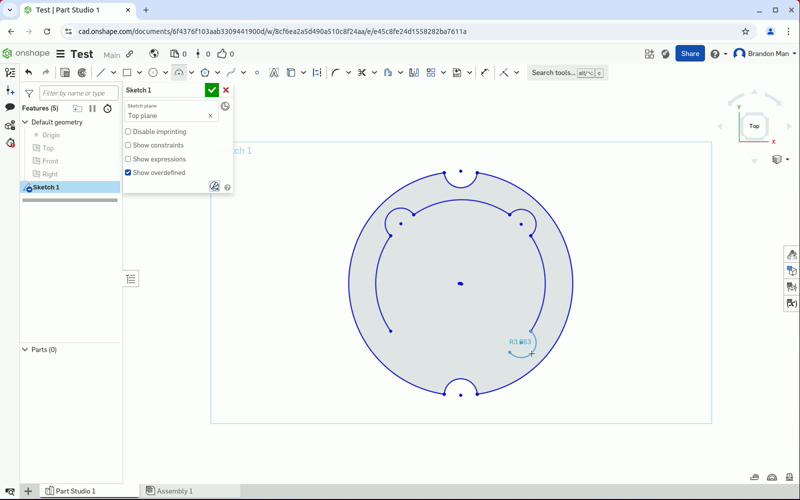
click(531, 353)
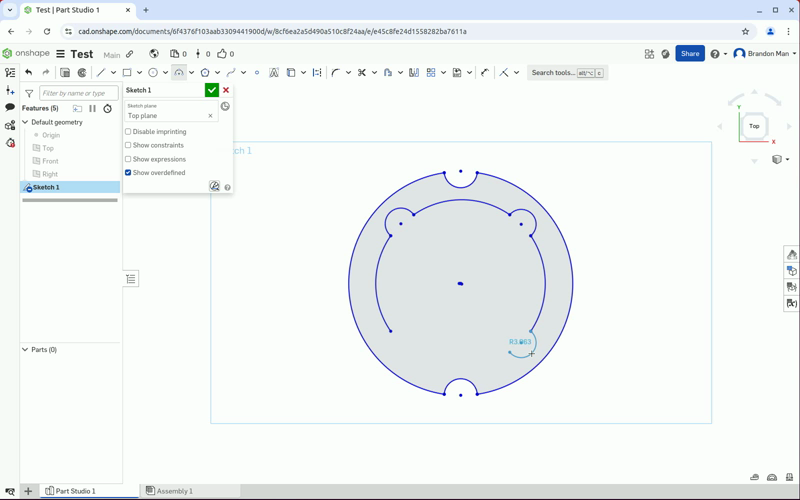
key_up(shift)
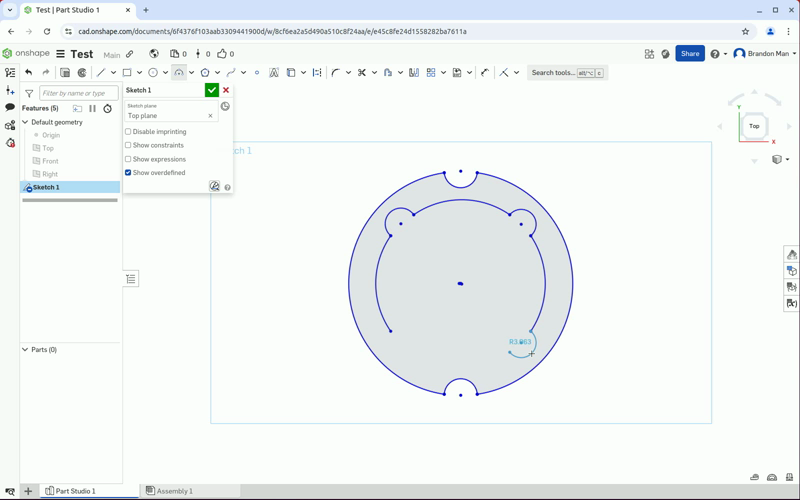
mouse_move(509, 352)
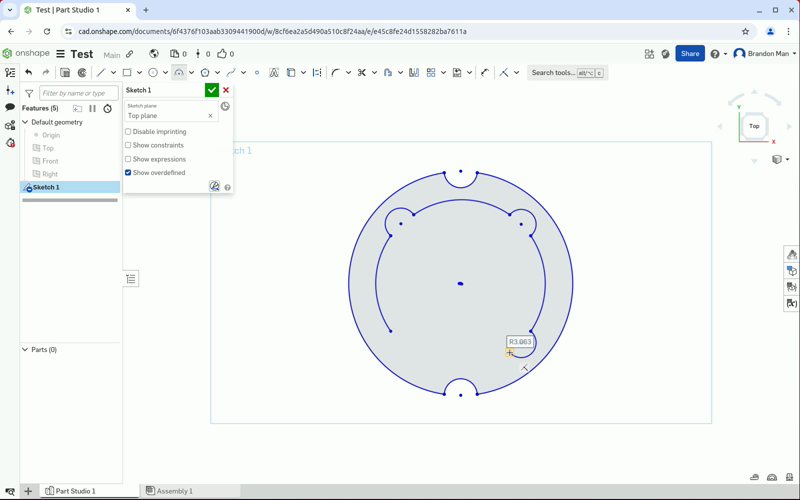
click(509, 352)
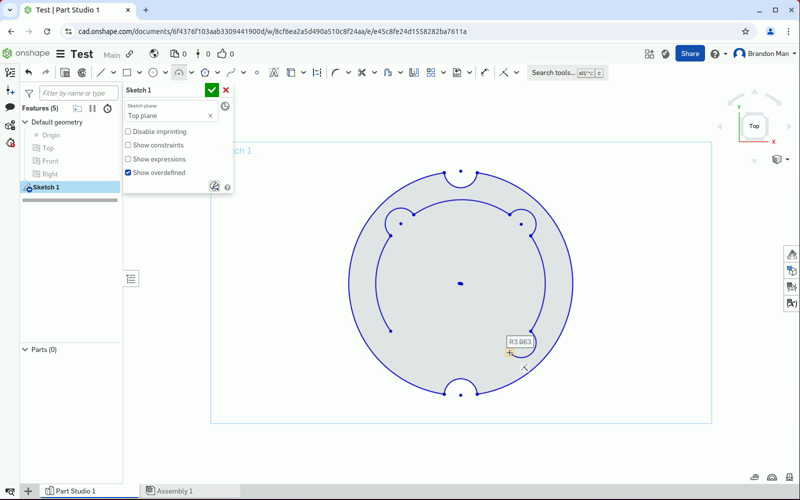
key_down(shift)
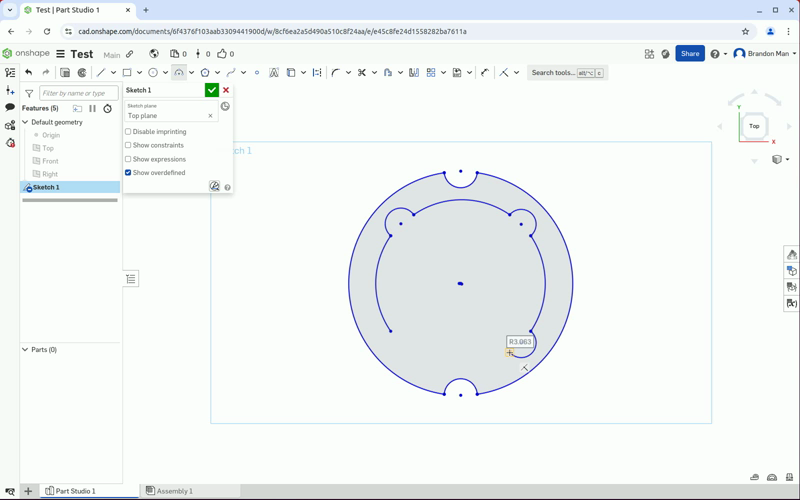
mouse_move(413, 352)
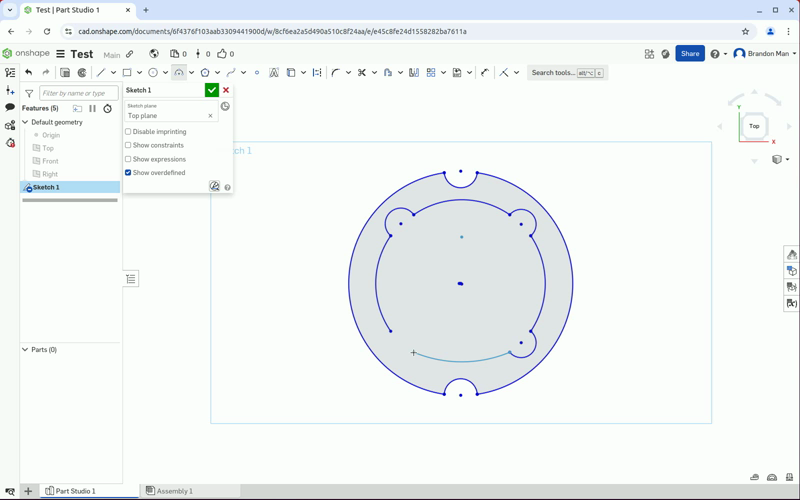
click(413, 352)
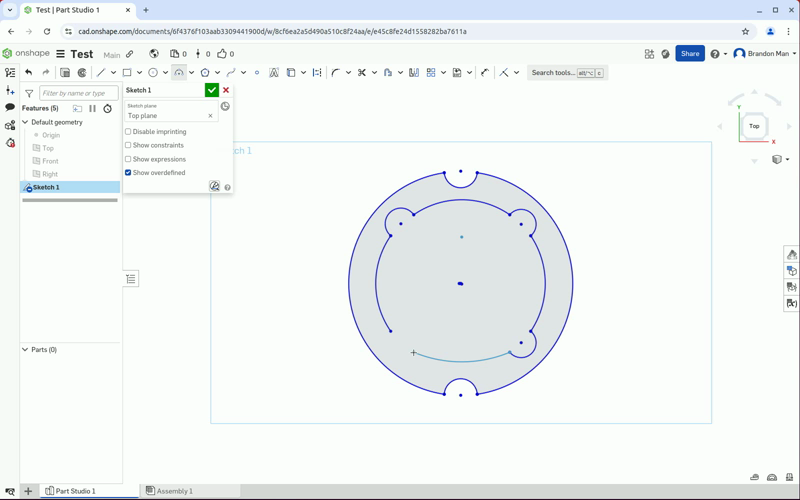
mouse_move(461, 367)
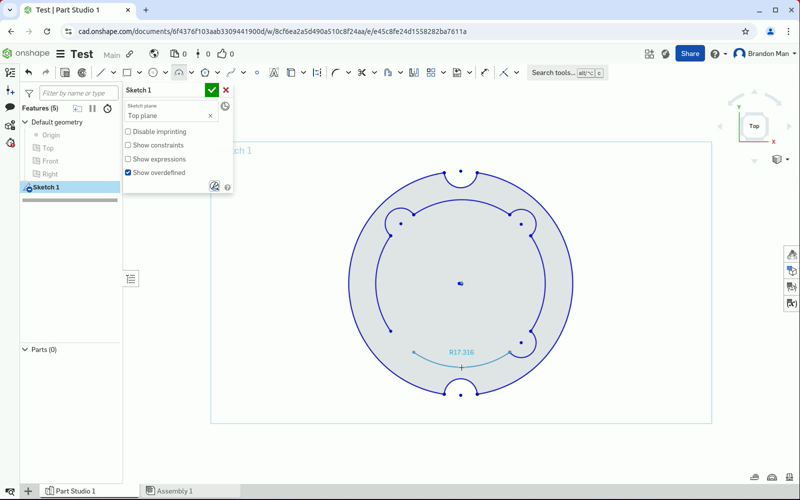
click(461, 367)
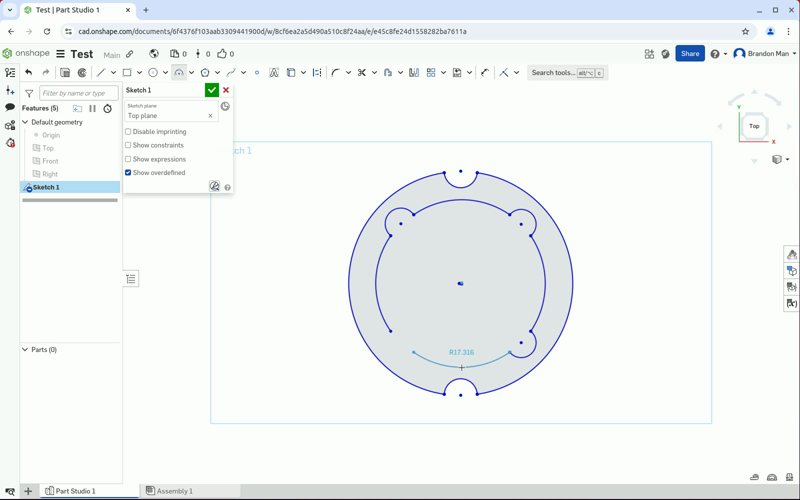
key_up(shift)
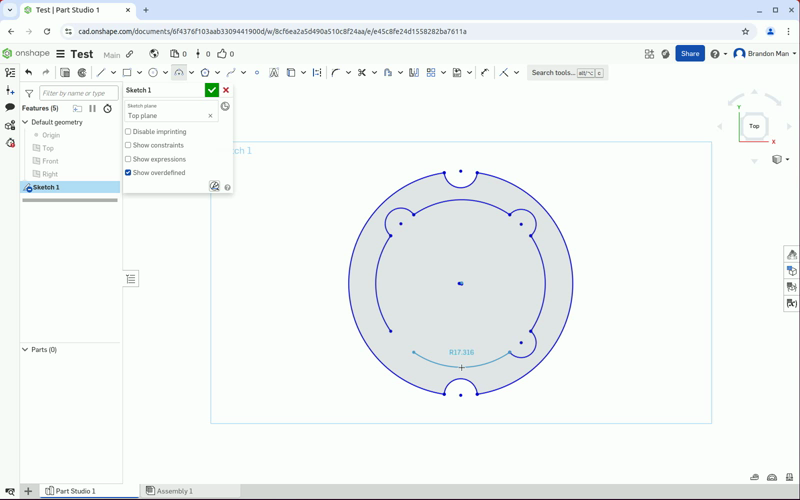
mouse_move(413, 352)
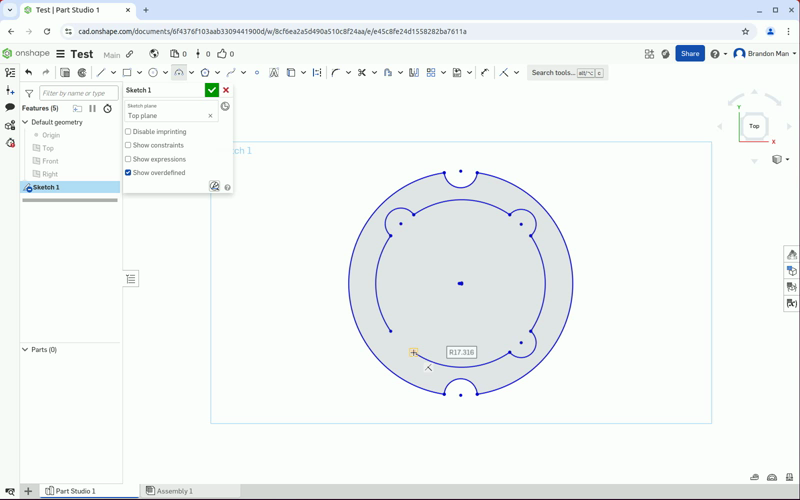
click(413, 352)
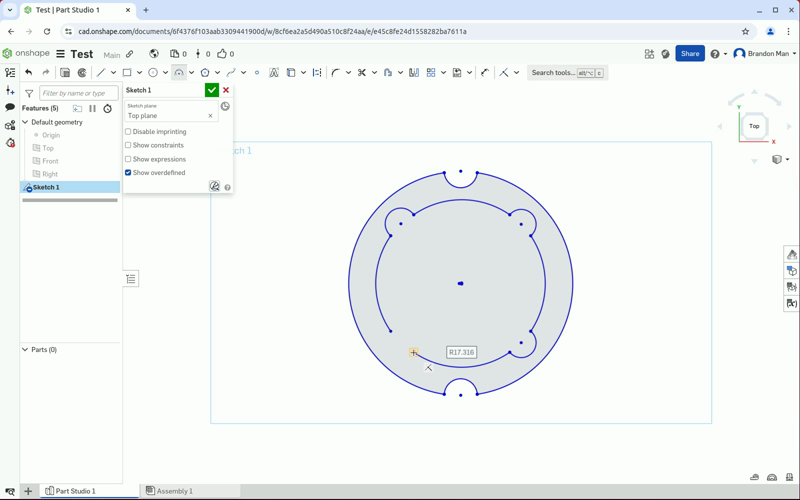
mouse_move(390, 331)
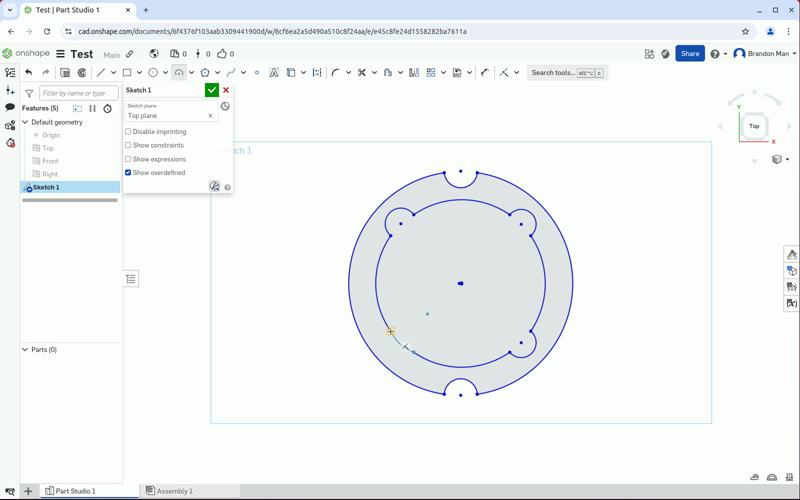
click(390, 331)
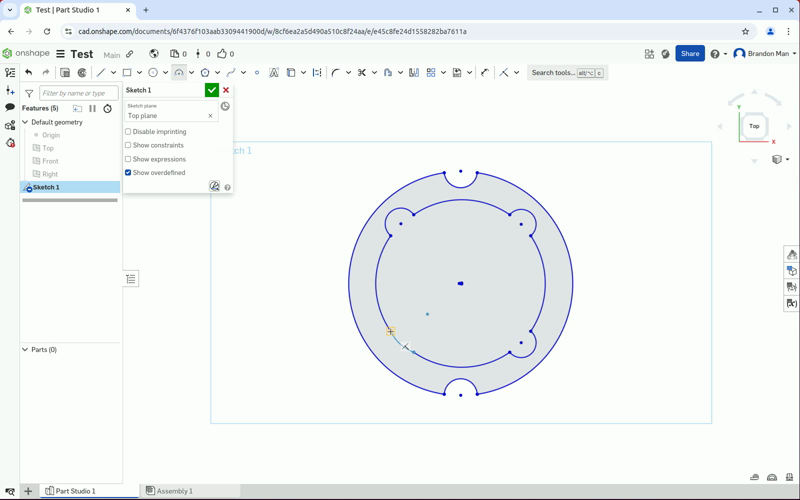
key_down(shift)
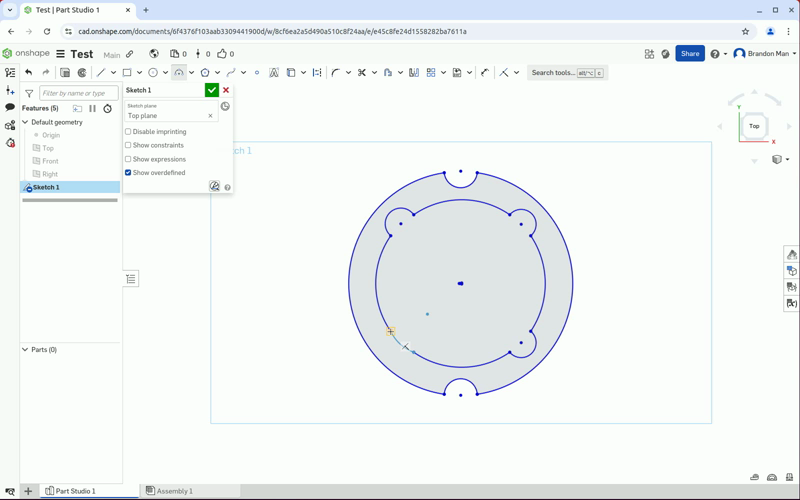
mouse_move(390, 354)
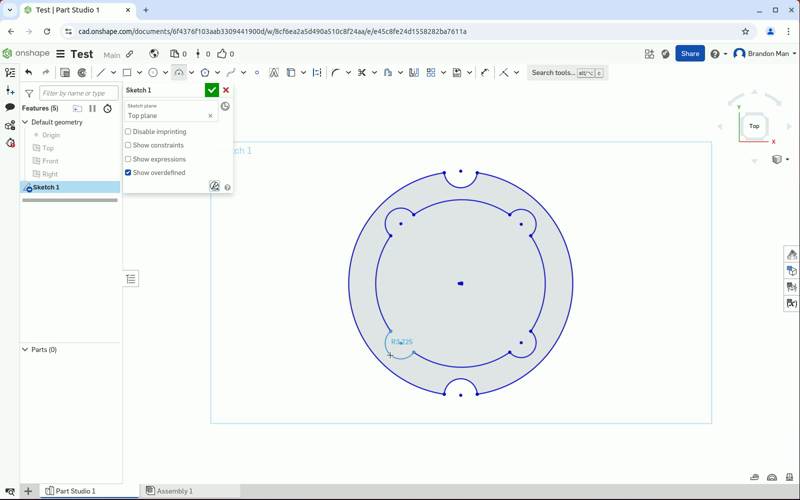
click(390, 354)
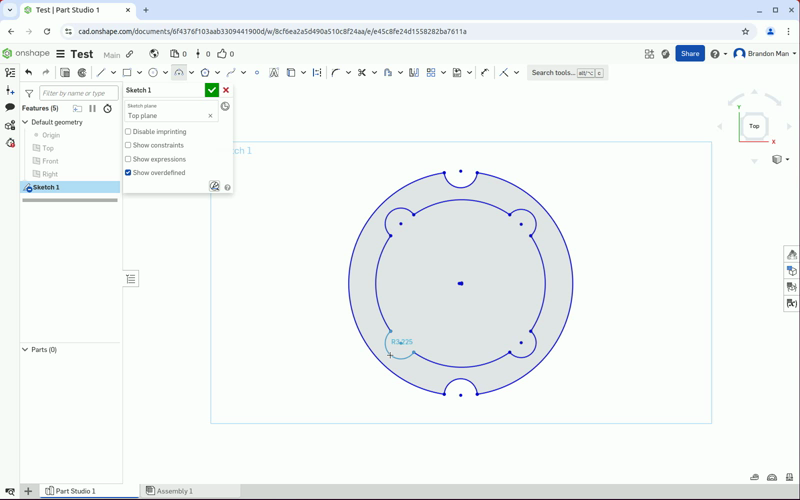
key_up(shift)
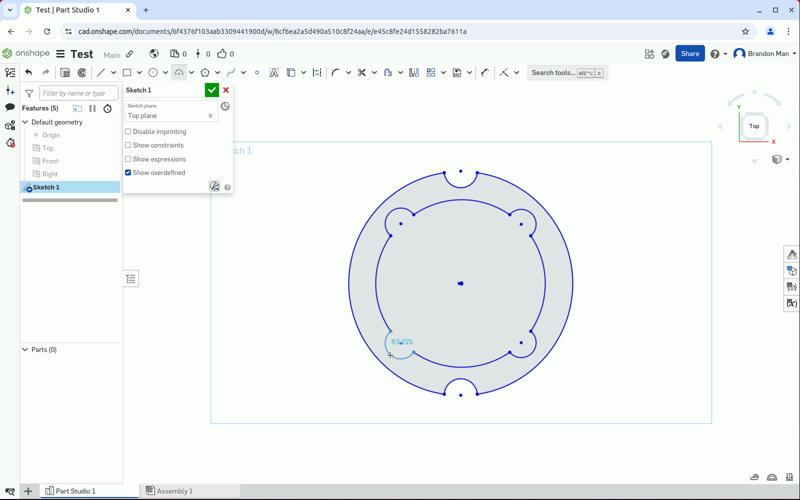
key(esc)
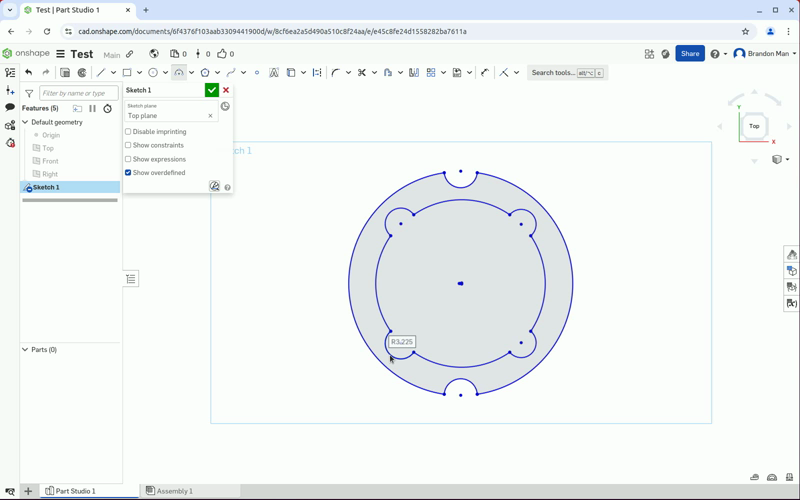
mouse_move(434, 378)
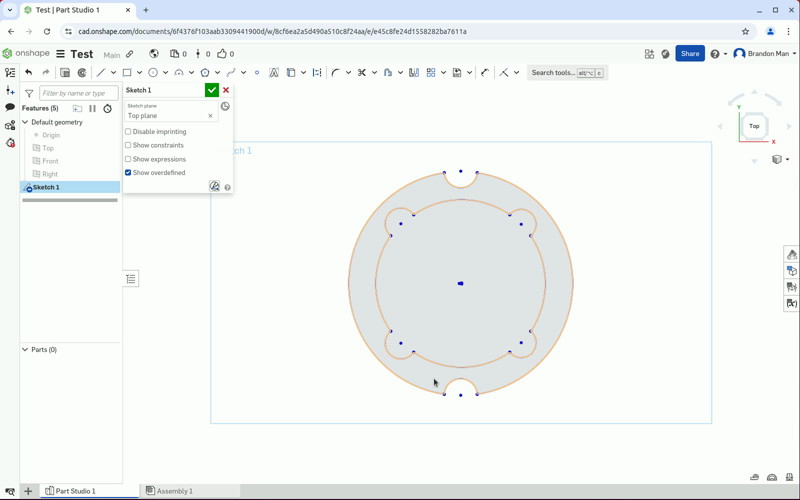
click(434, 378)
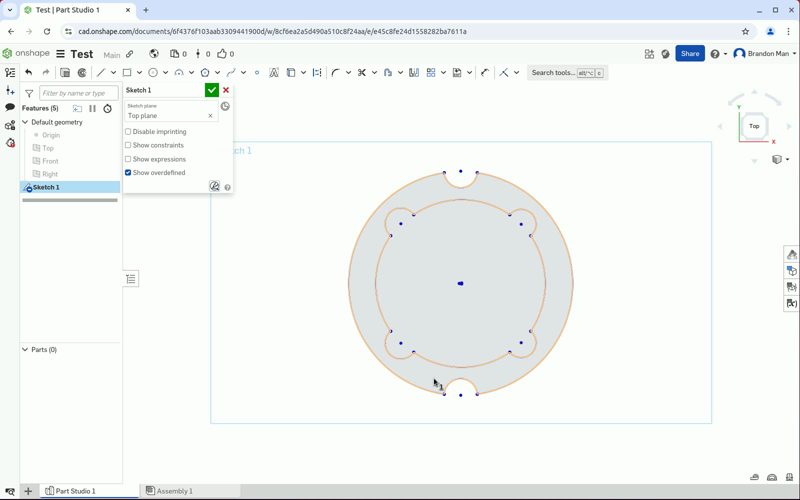
mouse_move(73, 352)
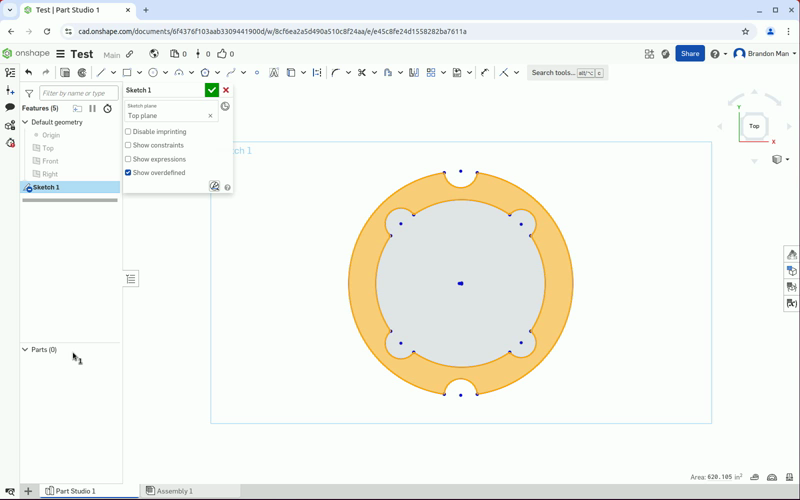
key(shift+y)
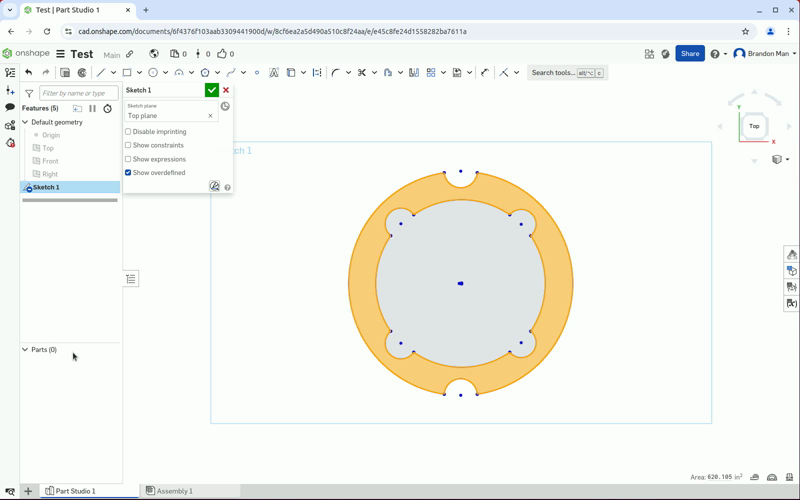
key(shift+e)
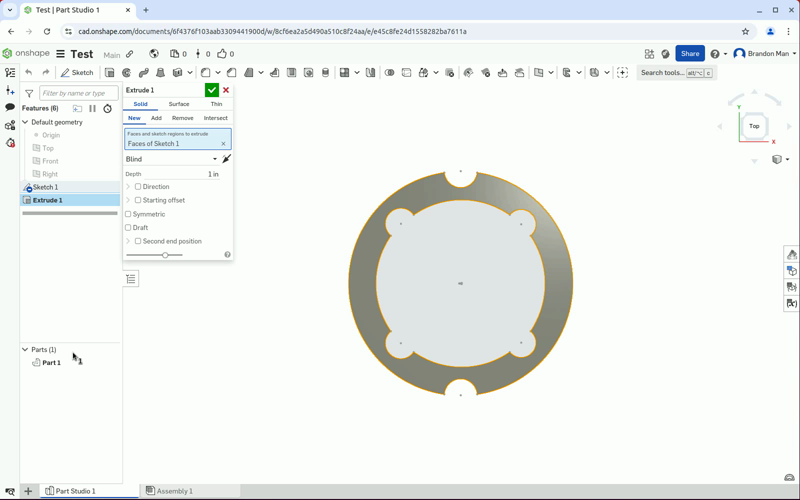
mouse_move(143, 106)
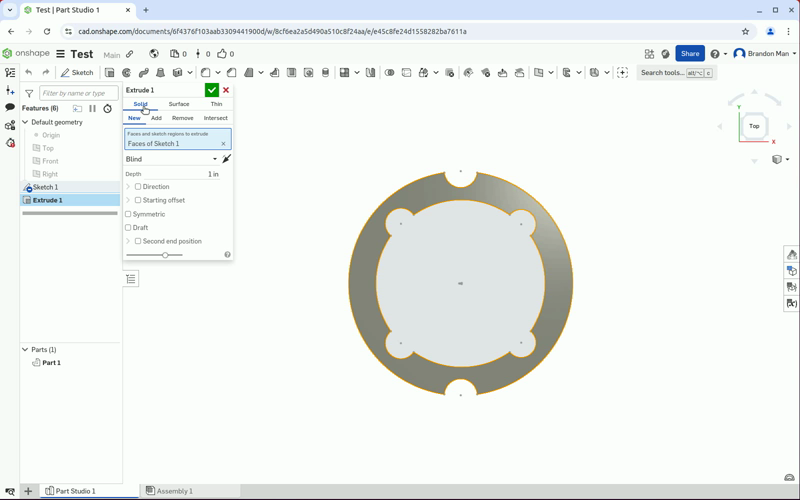
click(143, 106)
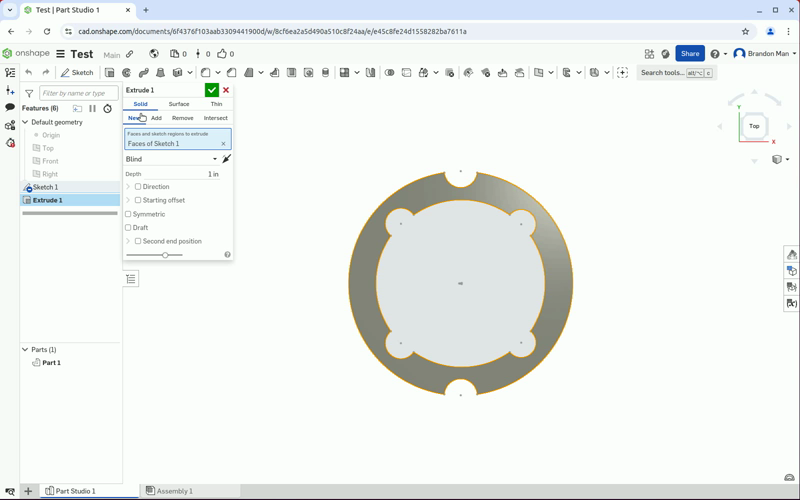
mouse_move(137, 120)
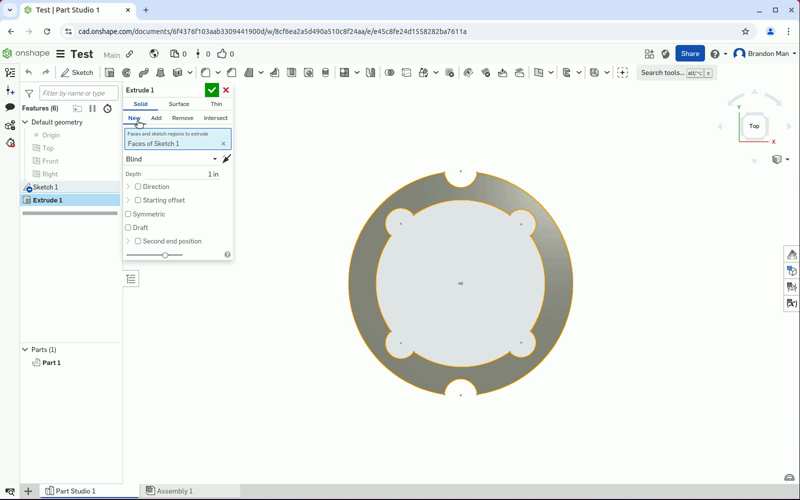
click(137, 120)
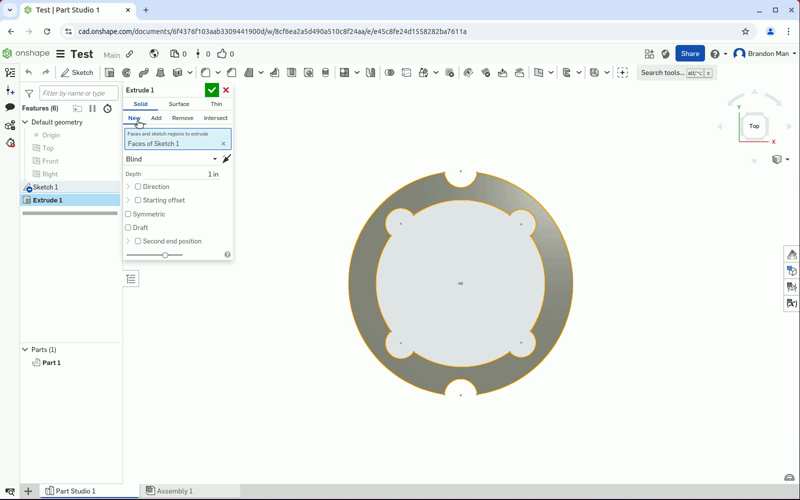
key(tab, 4)
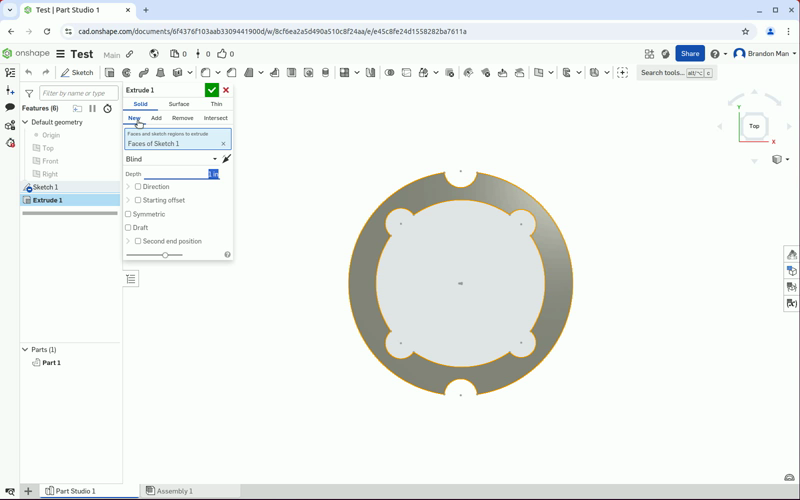
text(12.998)
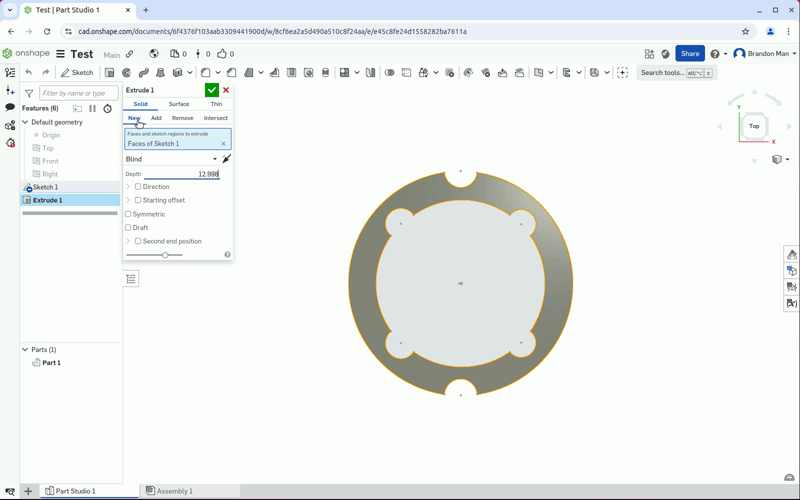
key(enter)
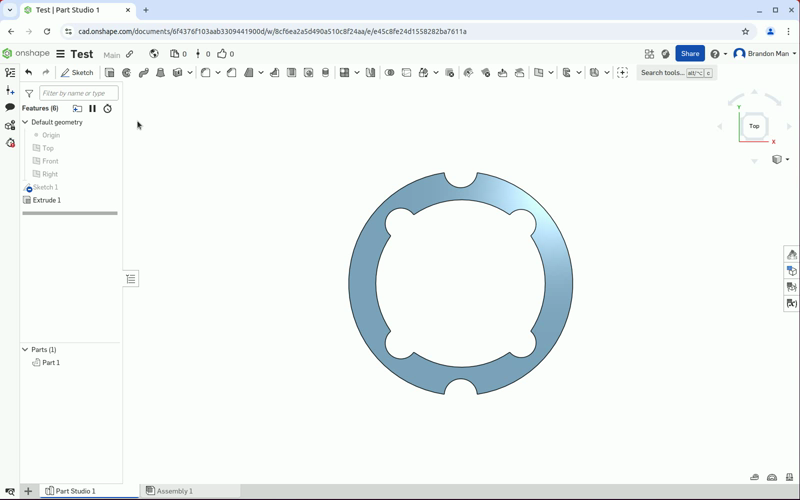
key(shift+h)
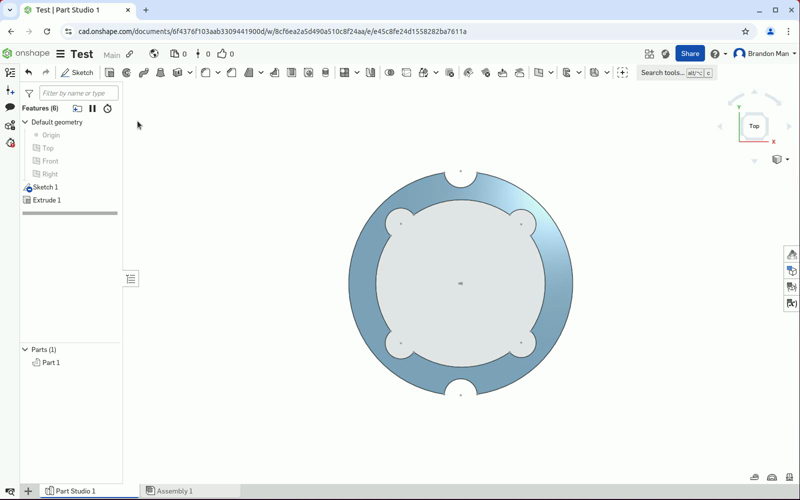
key(shift+h)
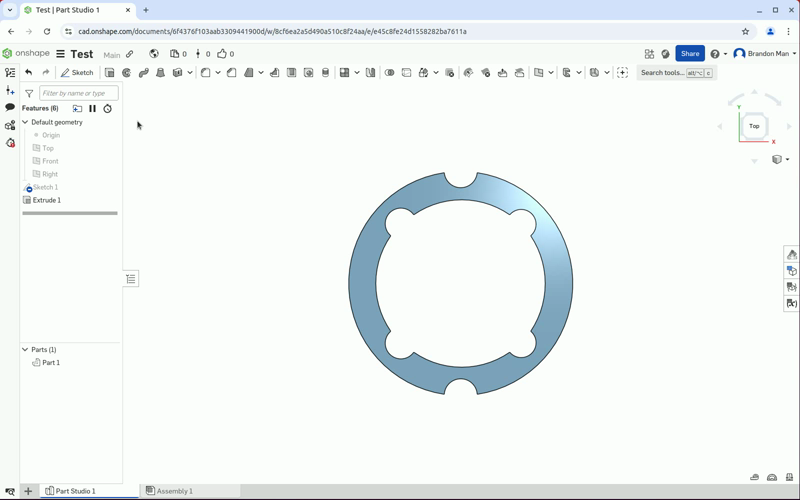
mouse_move(73, 189)
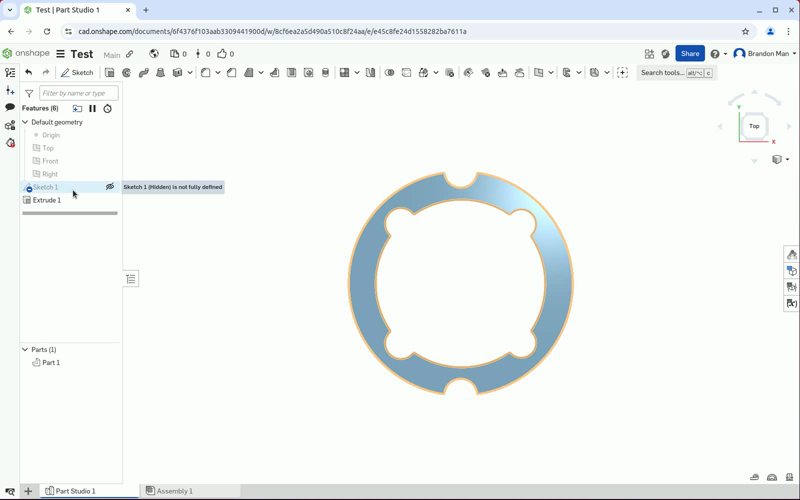
click(73, 189)
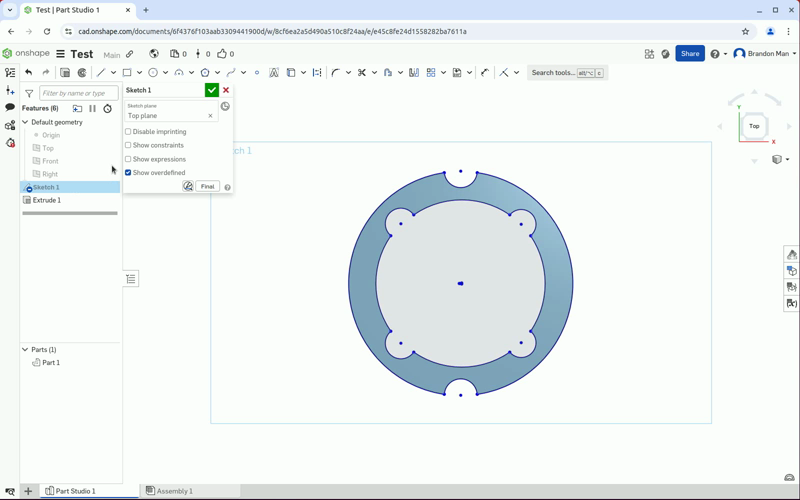
mouse_move(229, 92)
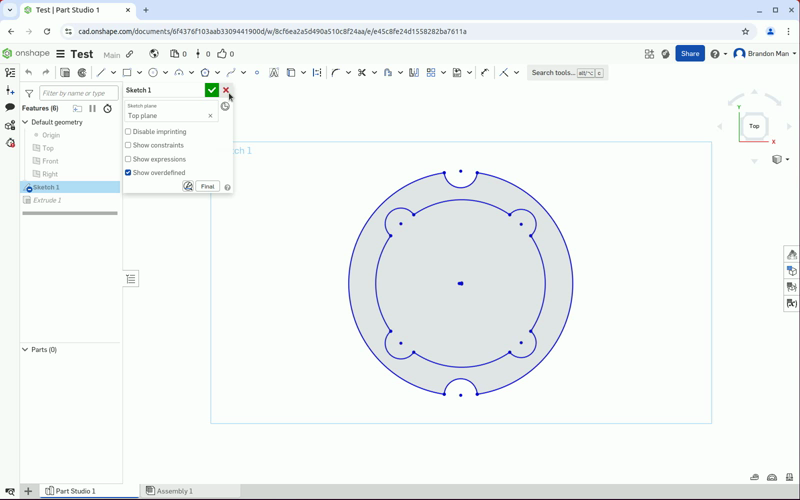
click(229, 92)
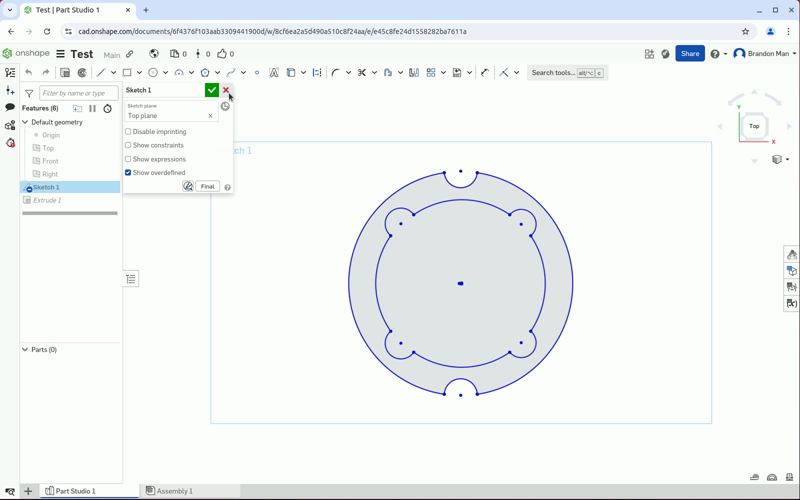
key(shift+s)
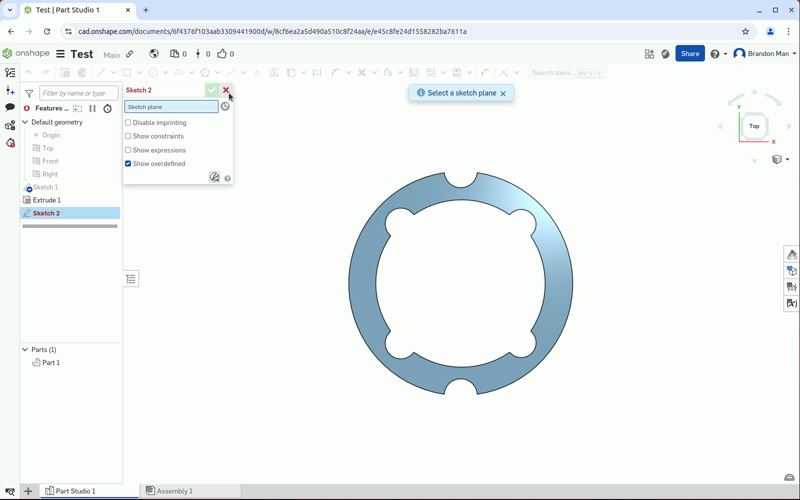
mouse_move(73, 150)
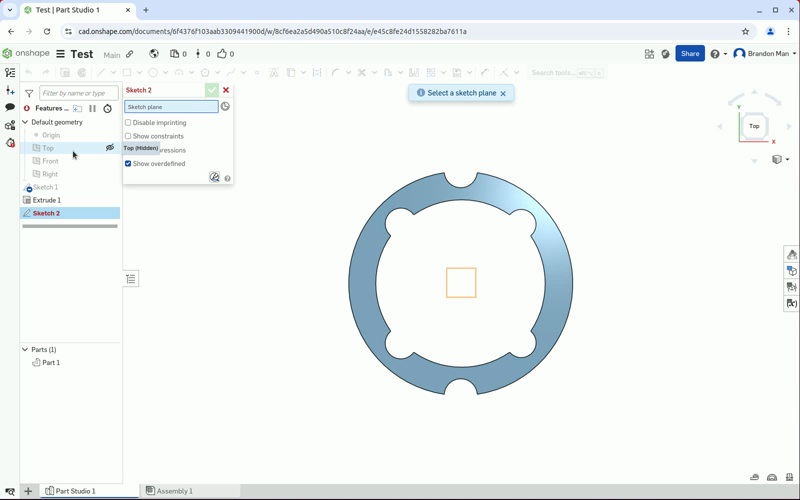
click(73, 150)
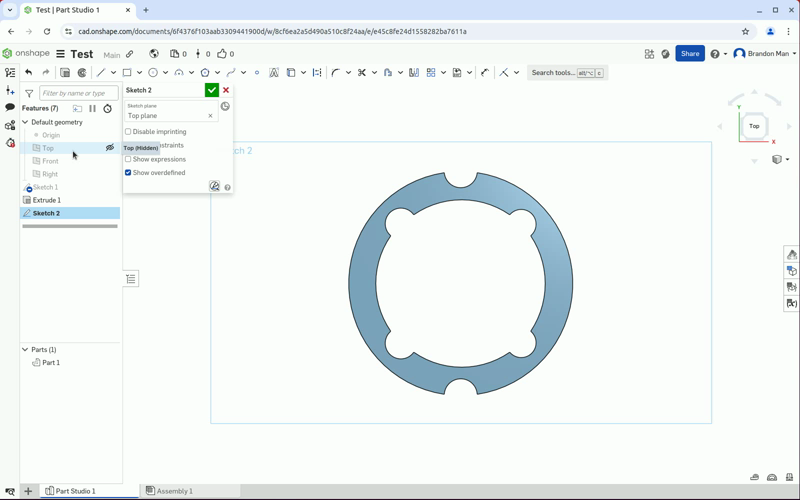
mouse_move(73, 352)
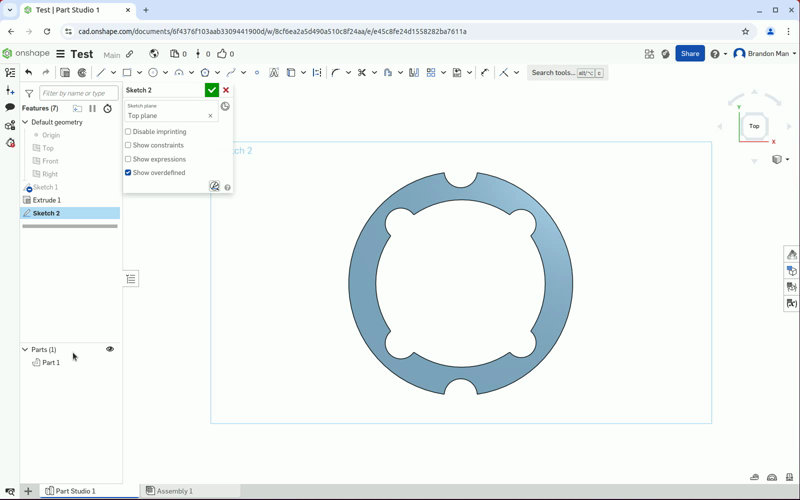
key(y)
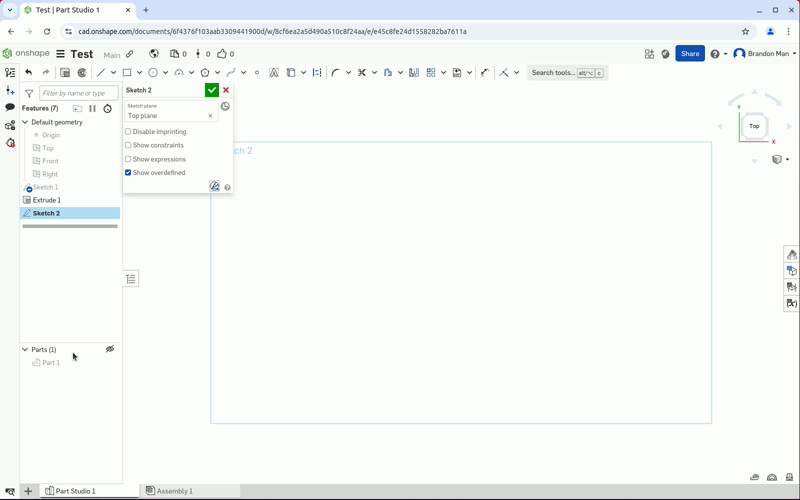
key(a)
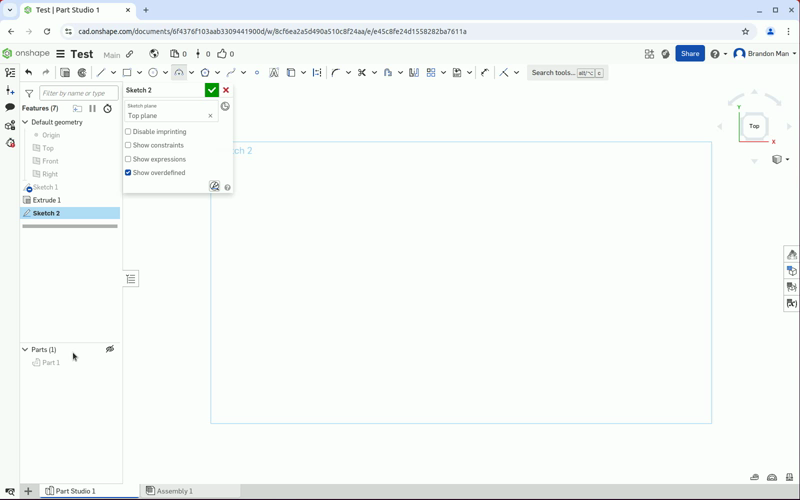
key_down(shift)
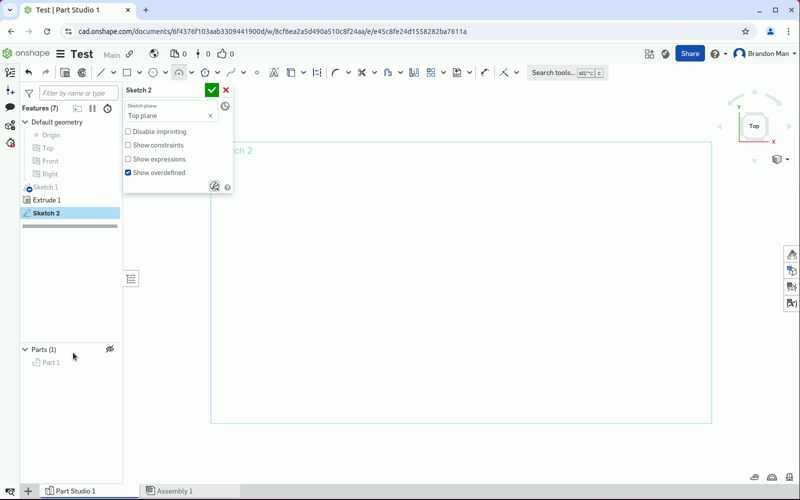
mouse_move(390, 330)
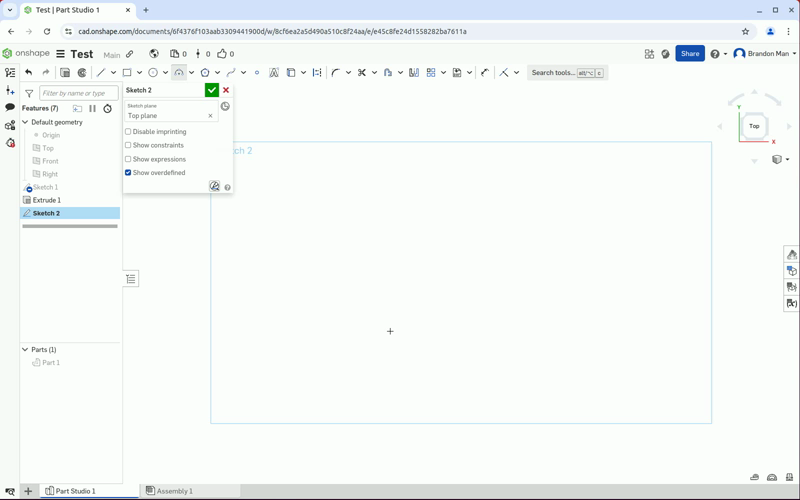
click(390, 330)
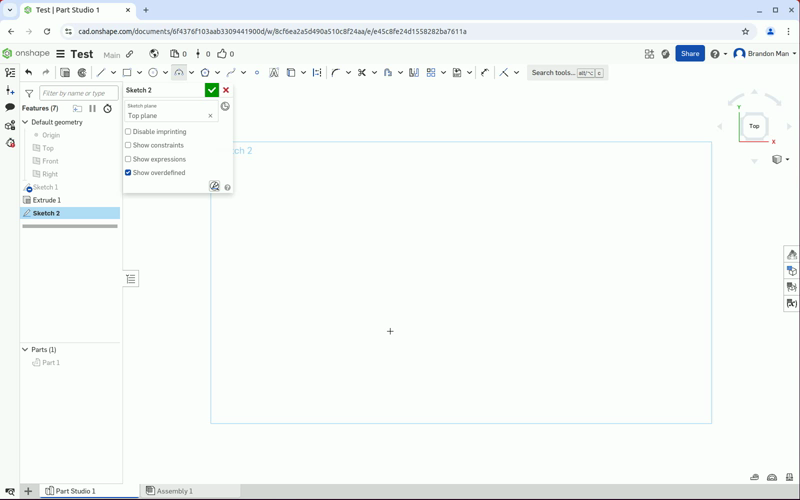
key_up(shift)
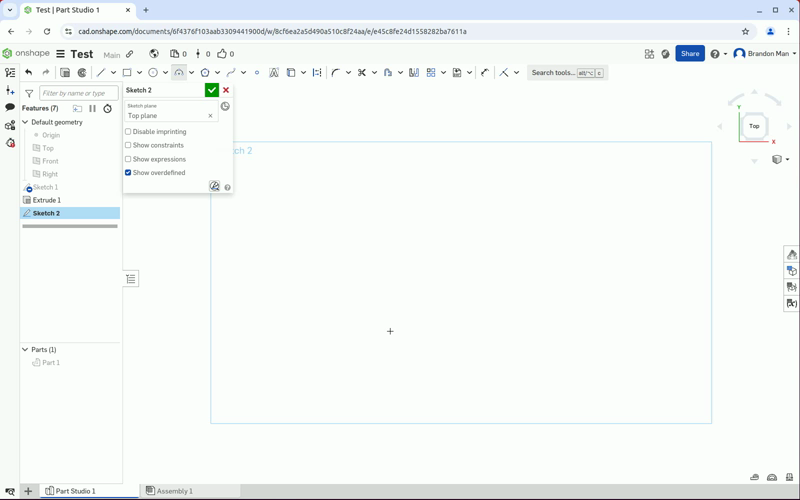
key_down(shift)
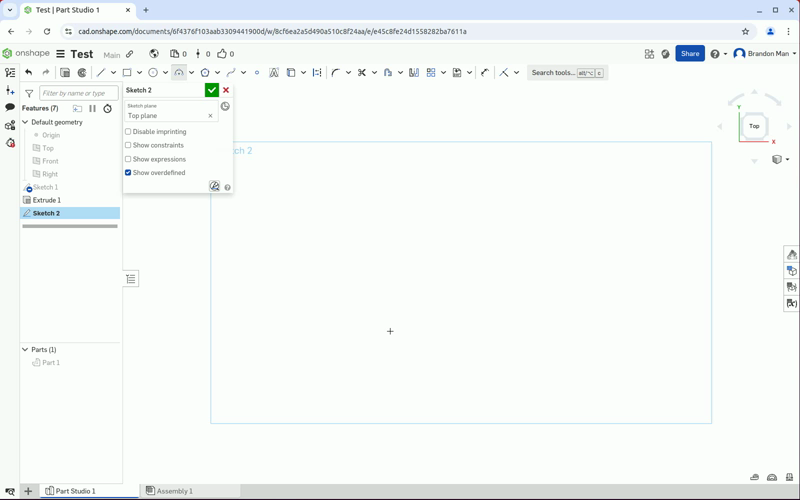
mouse_move(413, 353)
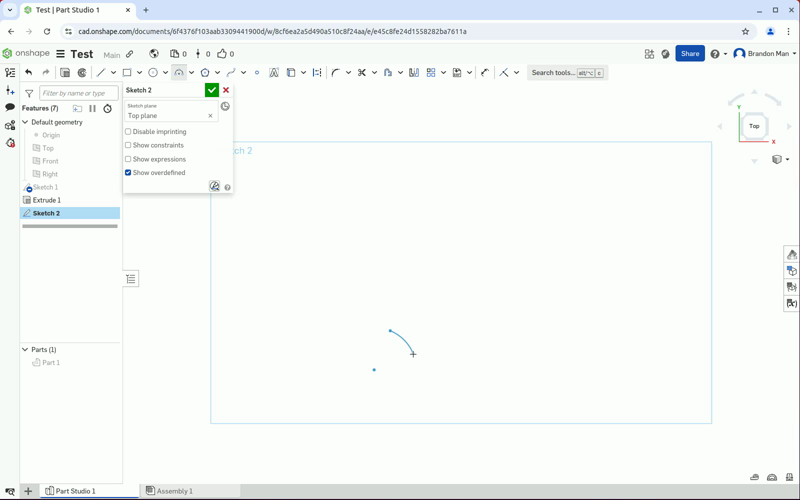
click(413, 353)
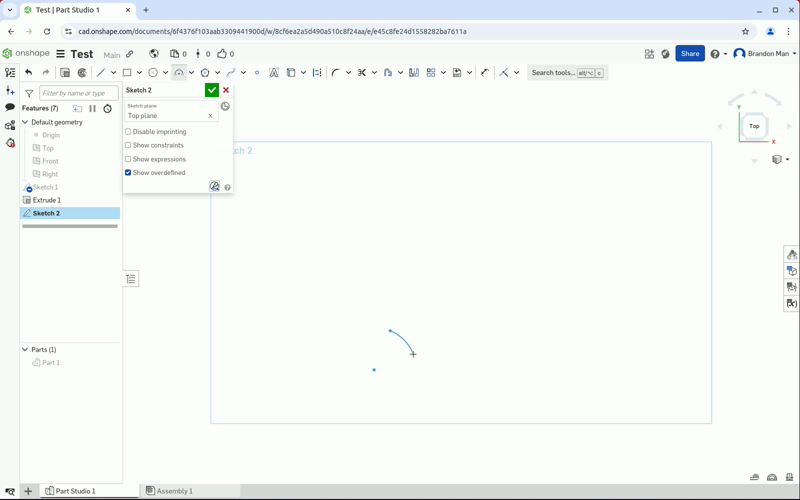
mouse_move(412, 332)
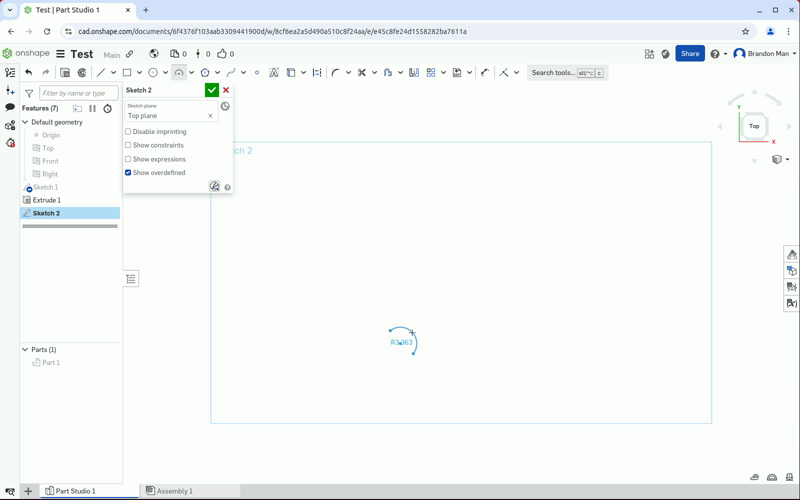
click(412, 332)
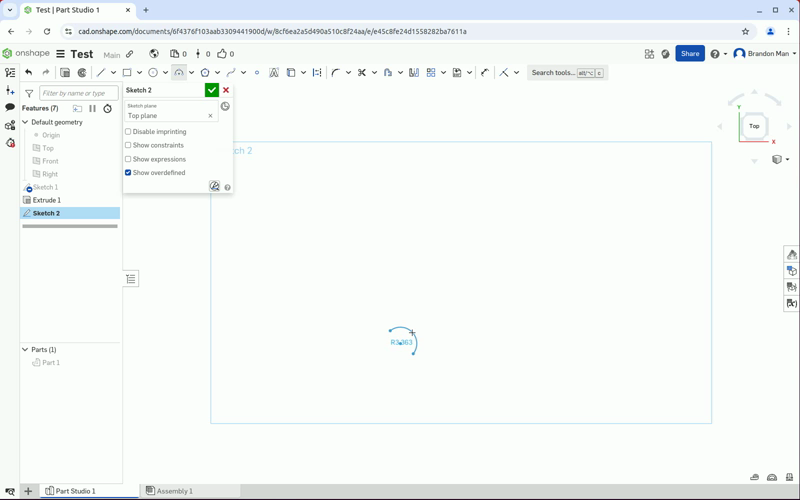
key_up(shift)
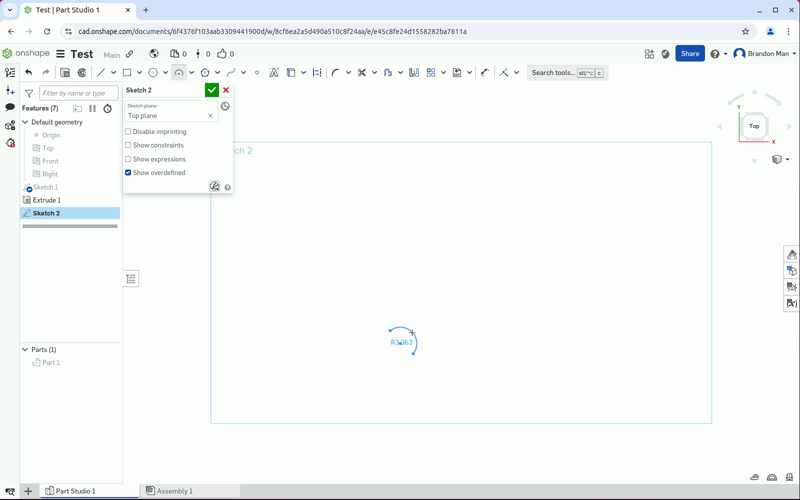
mouse_move(413, 353)
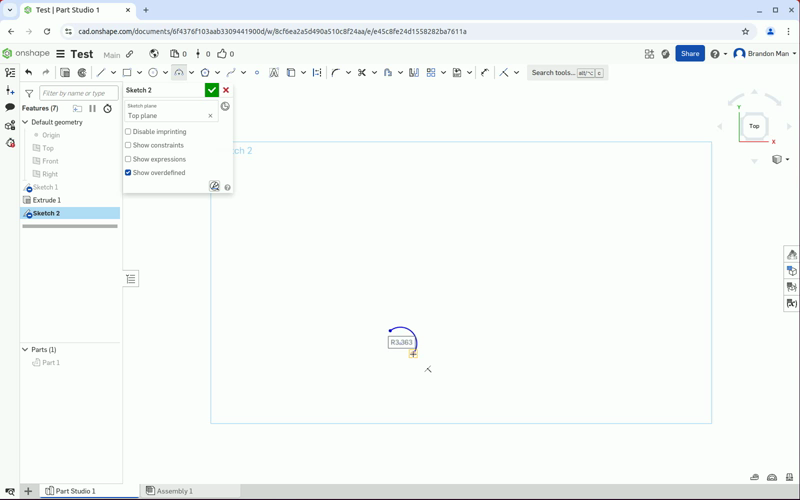
click(413, 353)
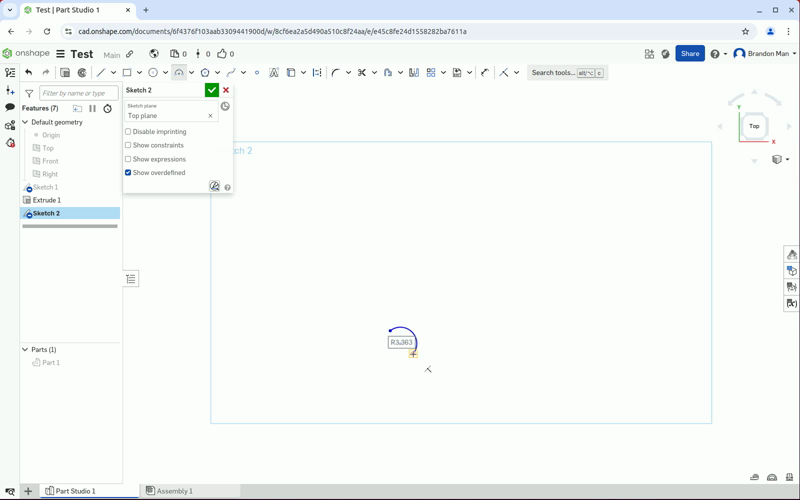
key_down(shift)
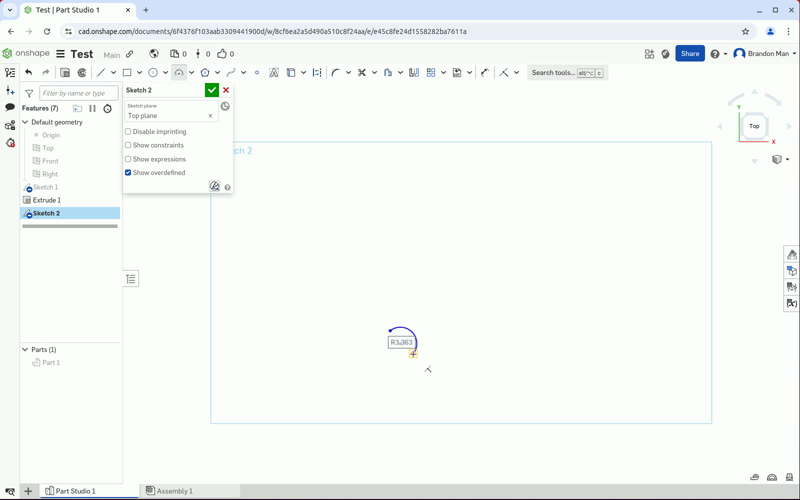
mouse_move(507, 353)
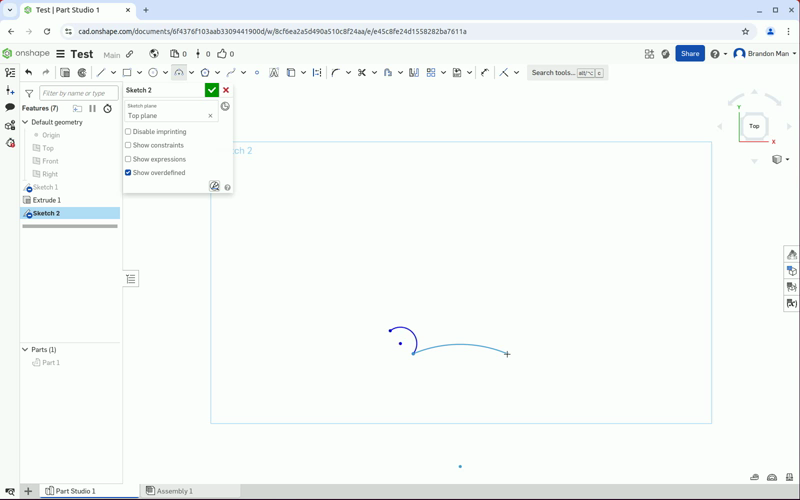
click(507, 353)
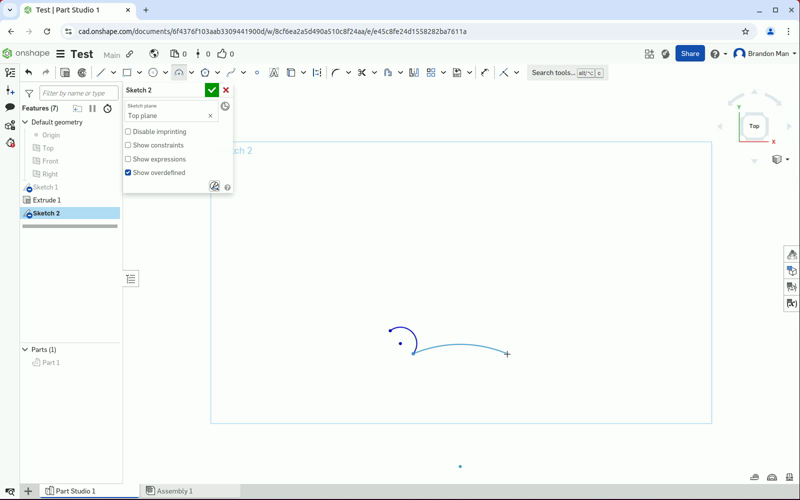
mouse_move(460, 368)
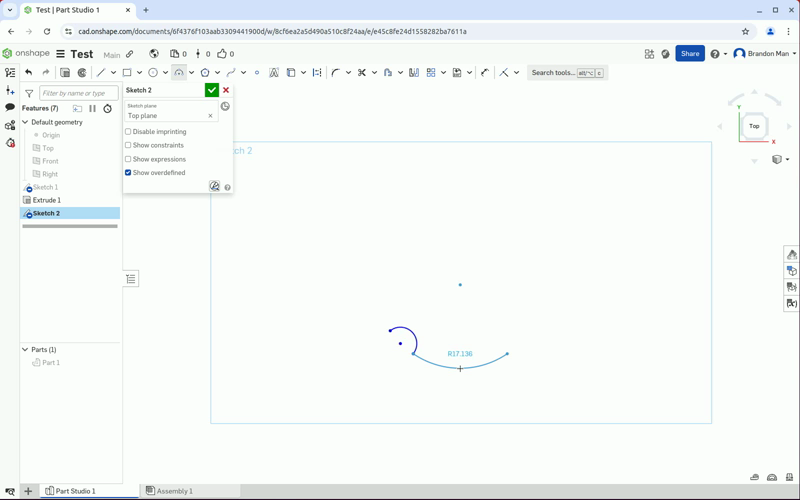
click(460, 368)
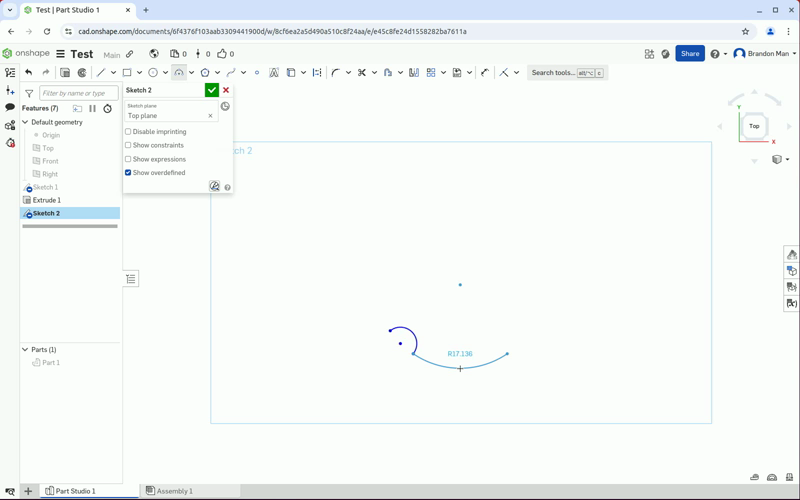
key_up(shift)
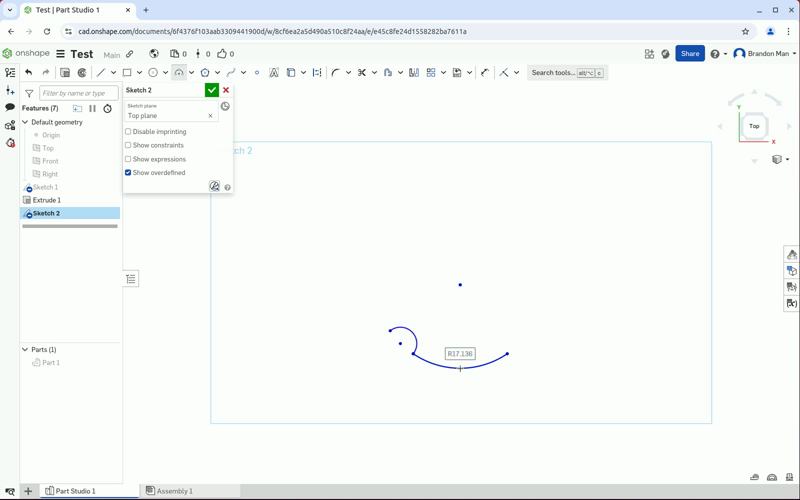
mouse_move(507, 353)
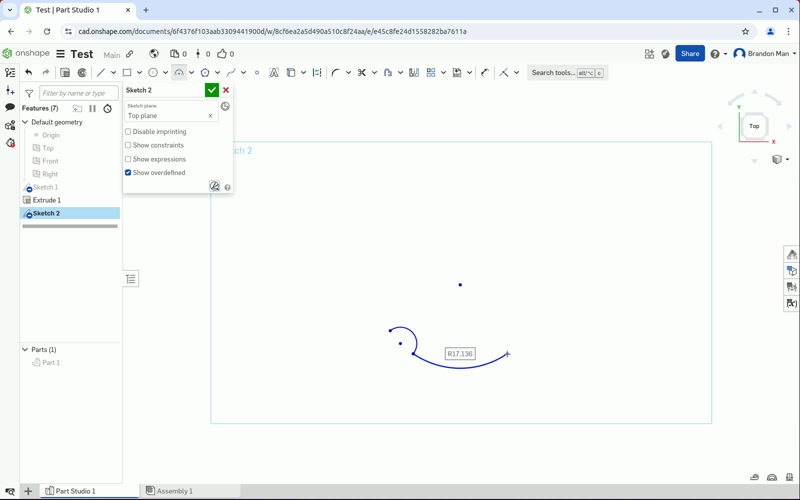
click(507, 353)
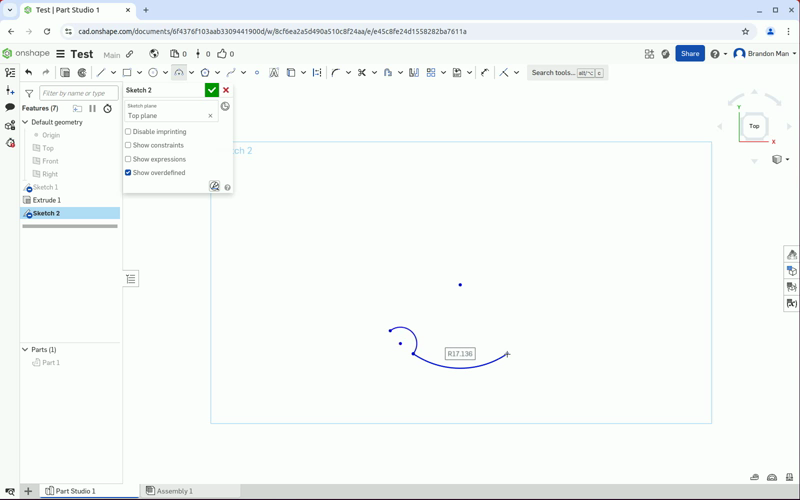
key_down(shift)
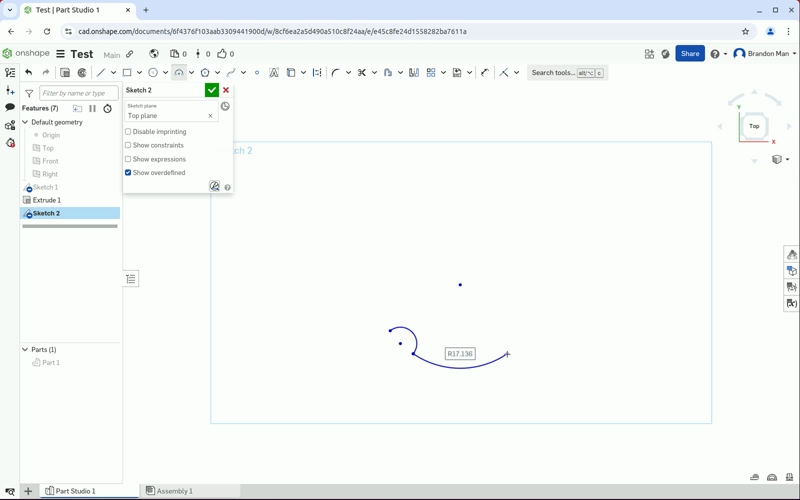
mouse_move(530, 330)
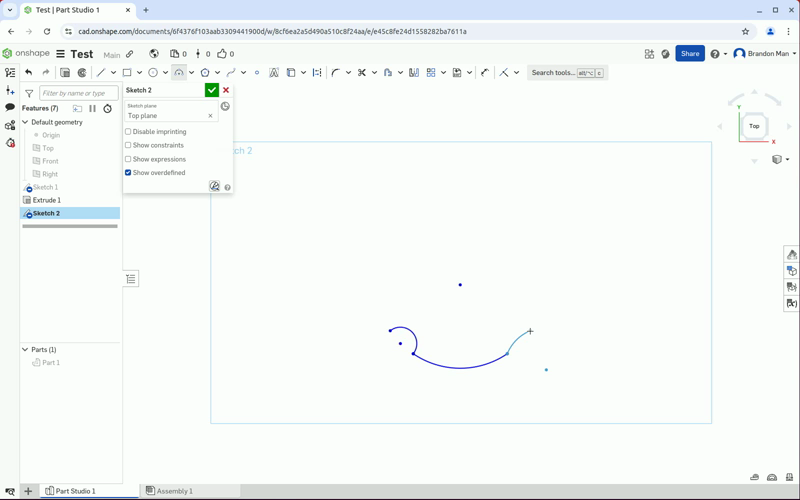
click(530, 330)
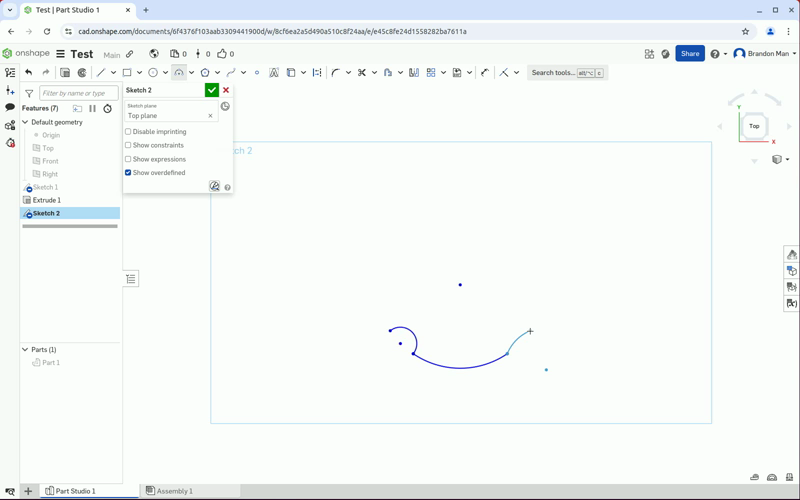
mouse_move(508, 332)
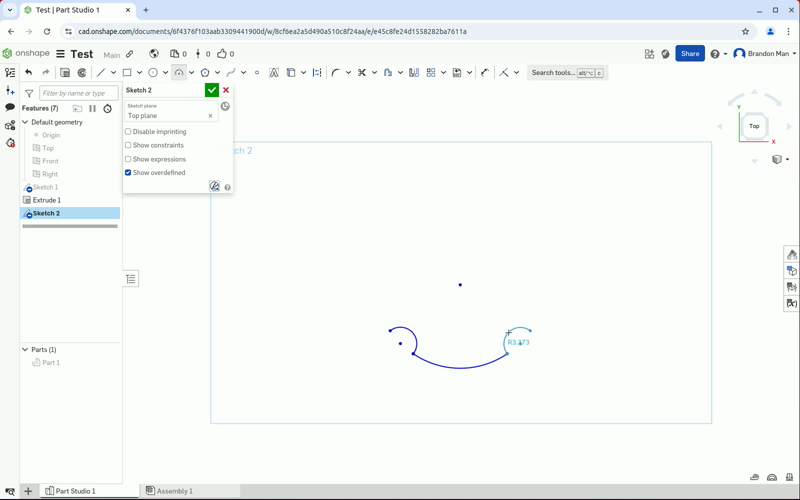
click(508, 332)
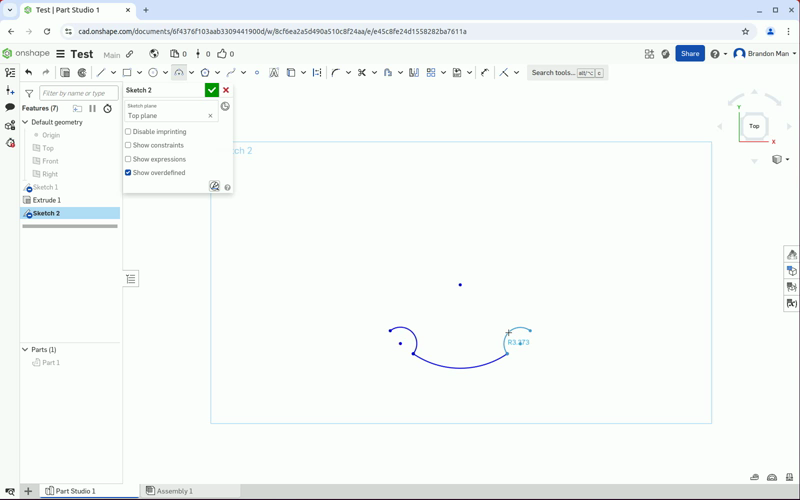
key_up(shift)
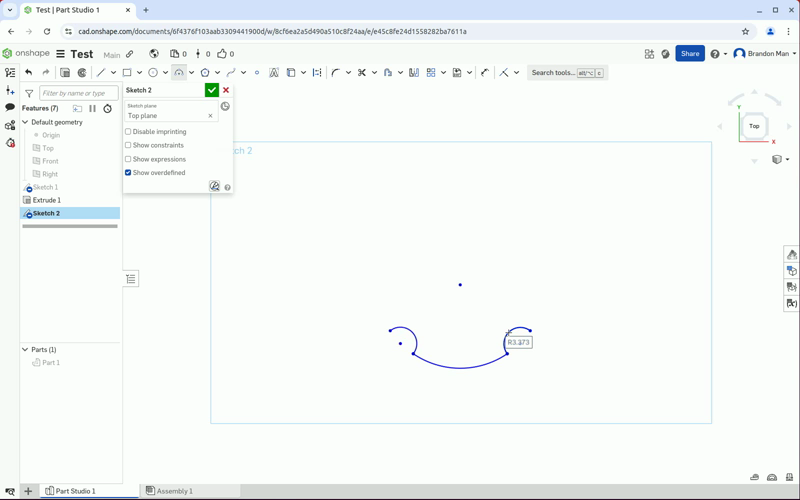
mouse_move(530, 330)
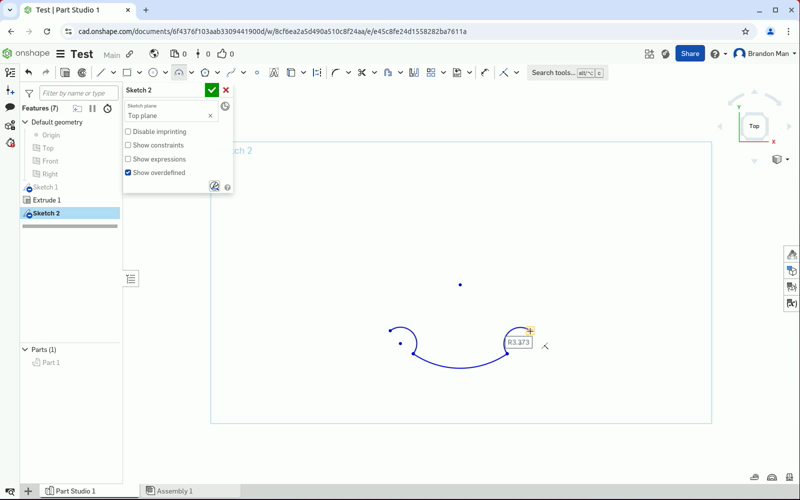
click(530, 330)
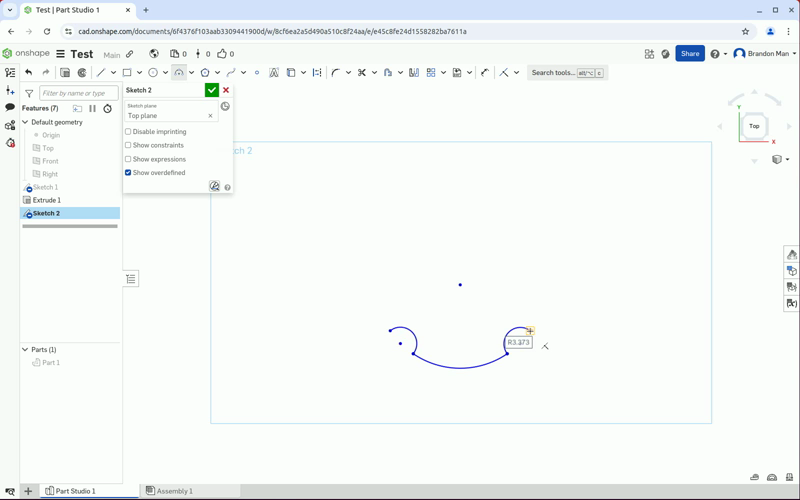
key_down(shift)
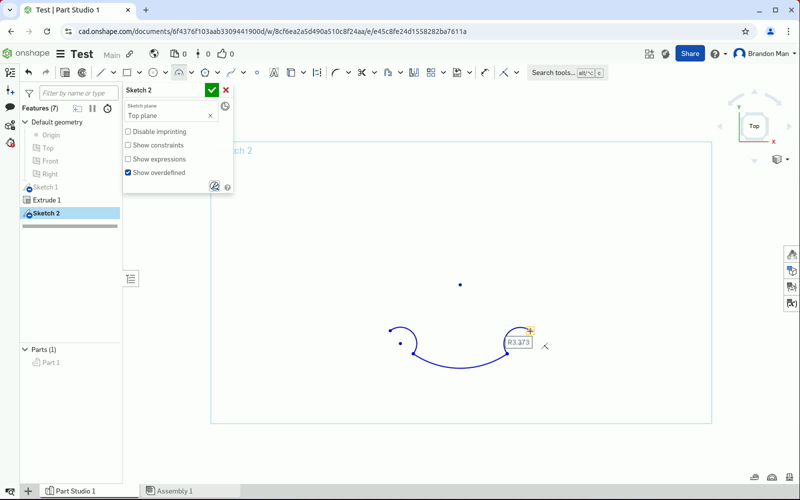
mouse_move(530, 235)
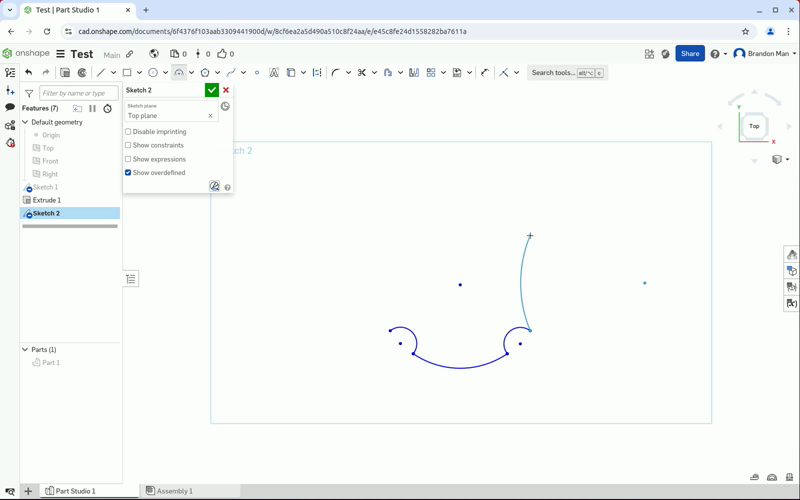
click(530, 235)
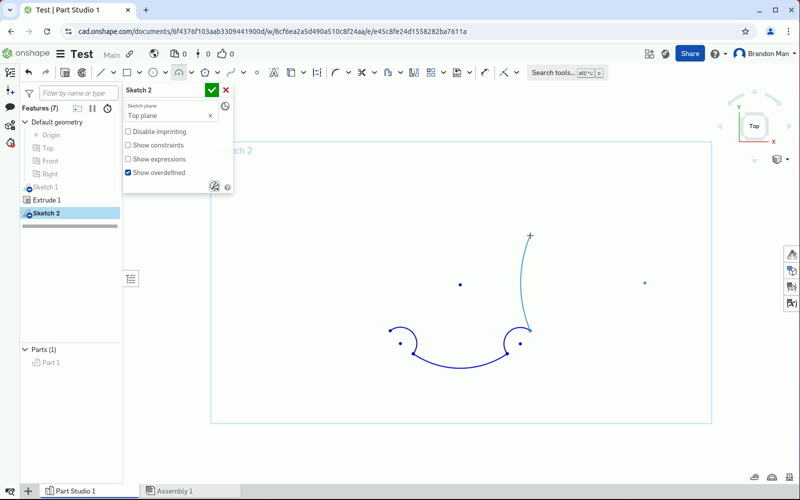
mouse_move(544, 282)
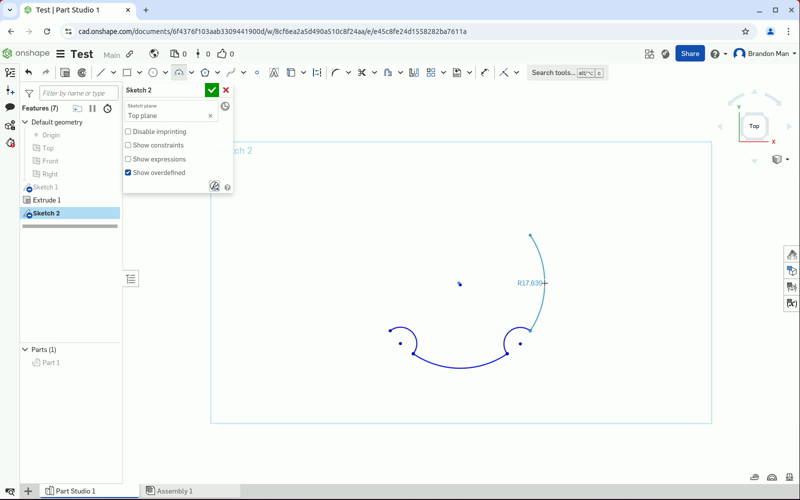
click(544, 282)
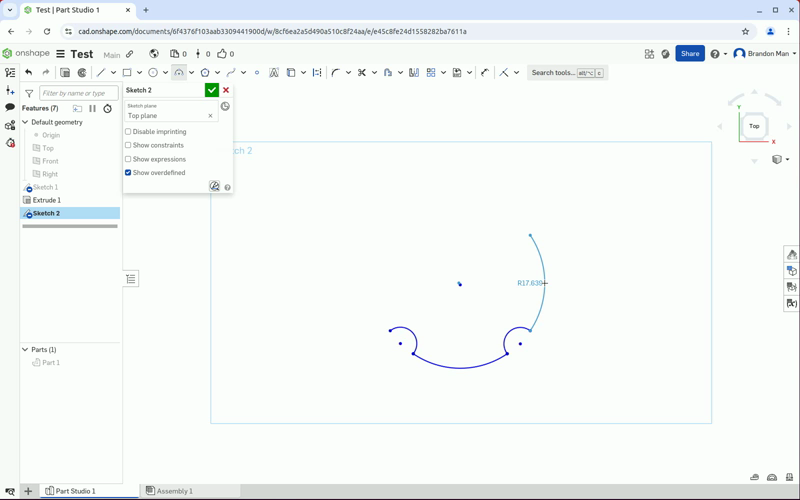
key_up(shift)
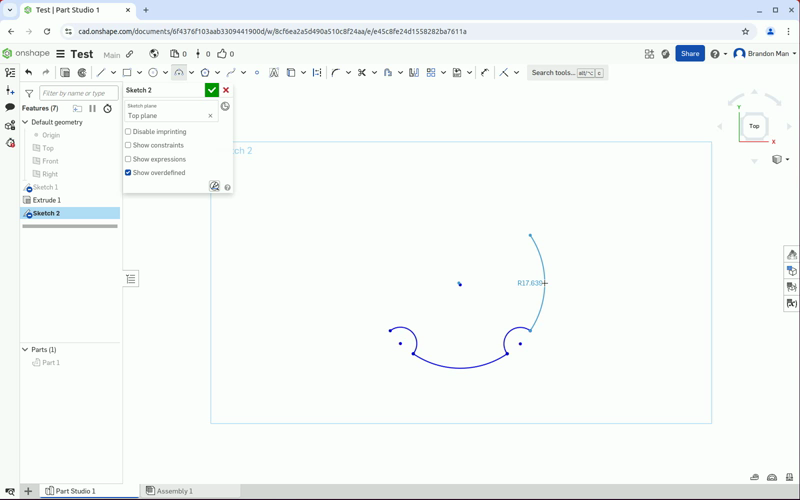
mouse_move(530, 235)
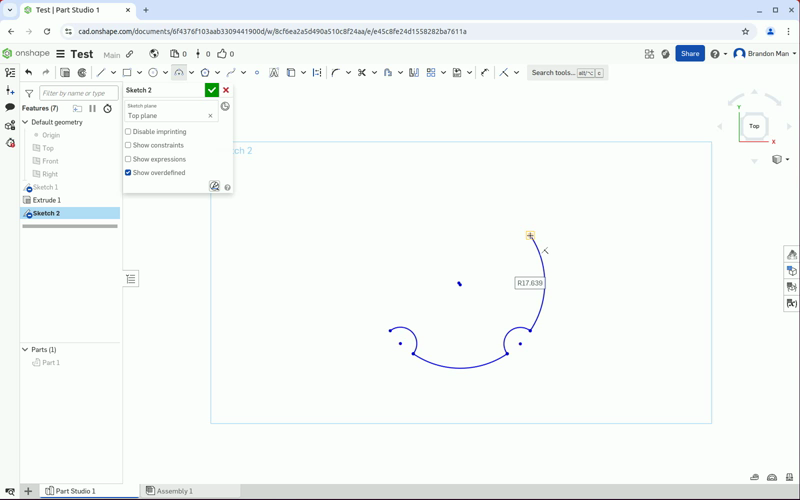
click(530, 235)
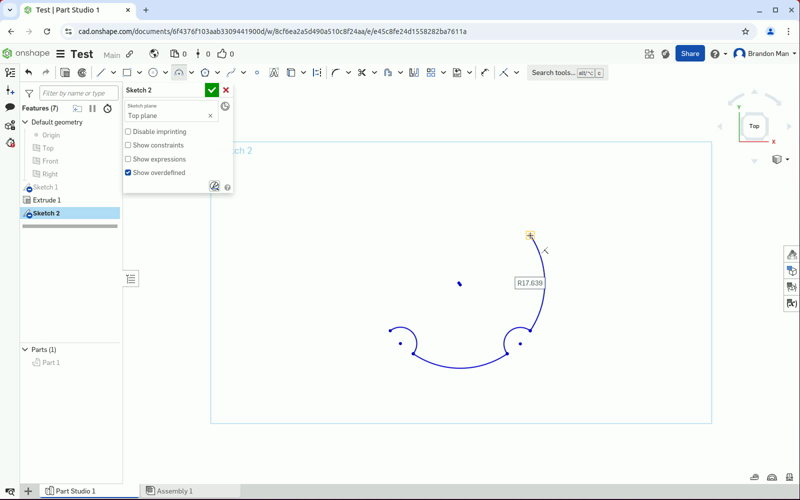
key_down(shift)
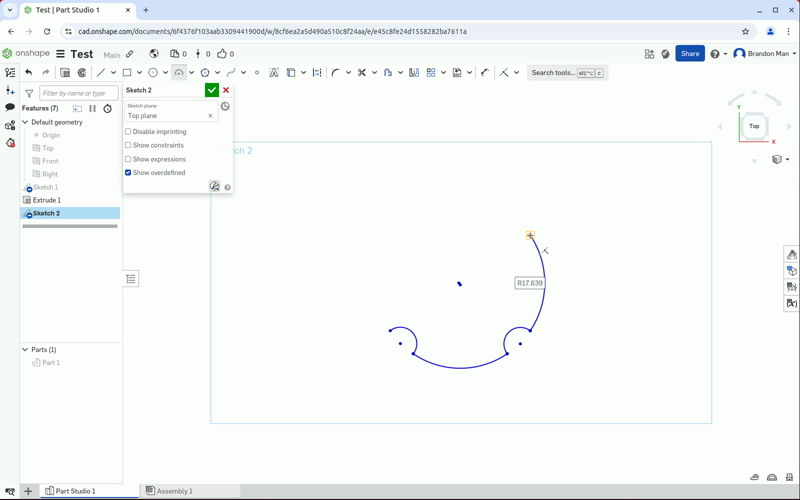
mouse_move(507, 213)
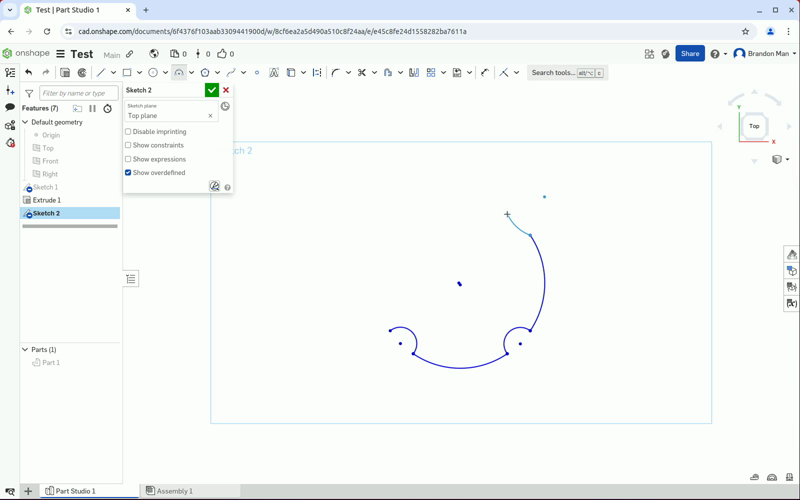
click(507, 213)
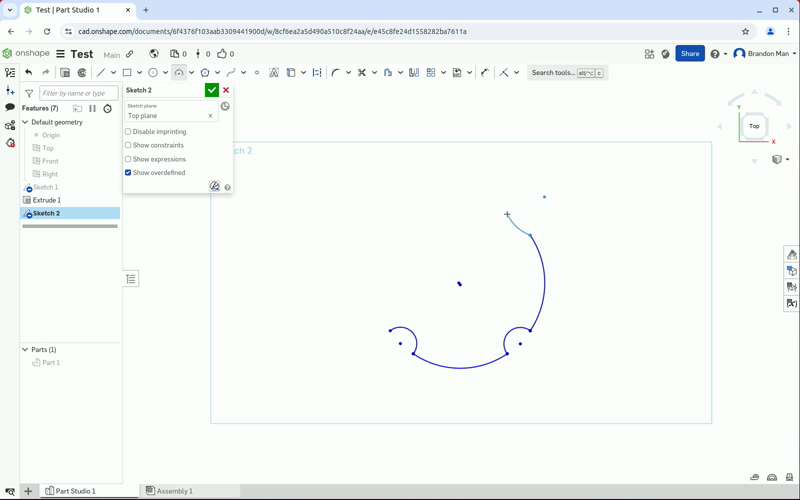
mouse_move(509, 235)
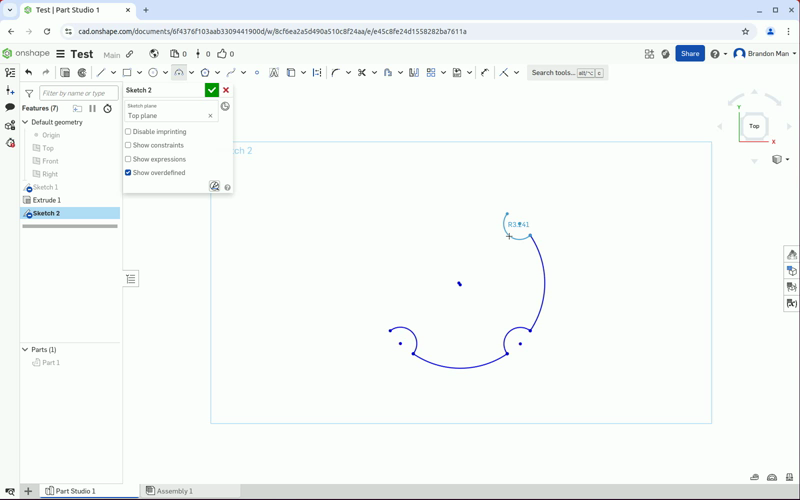
click(509, 235)
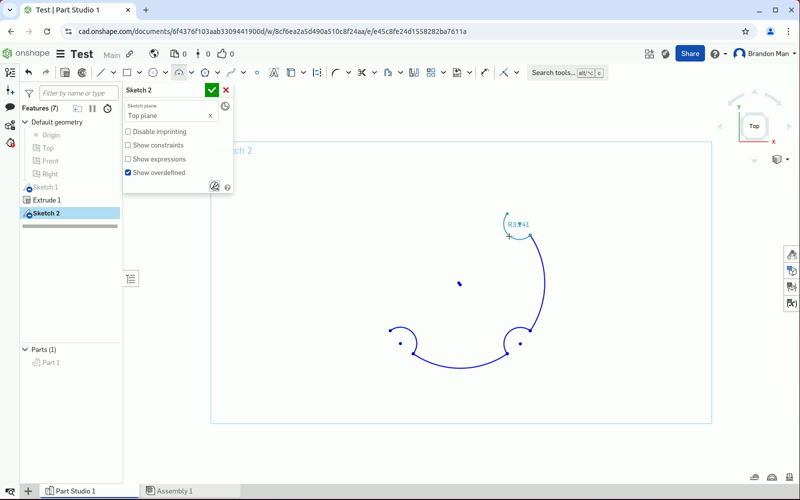
key_up(shift)
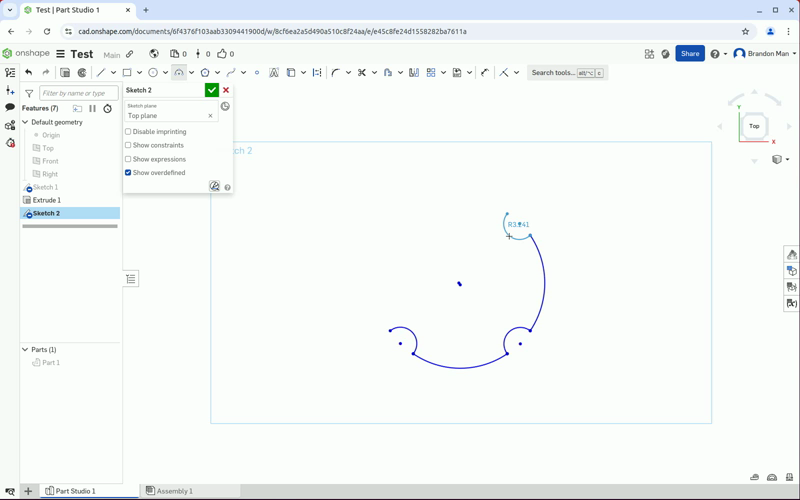
mouse_move(507, 213)
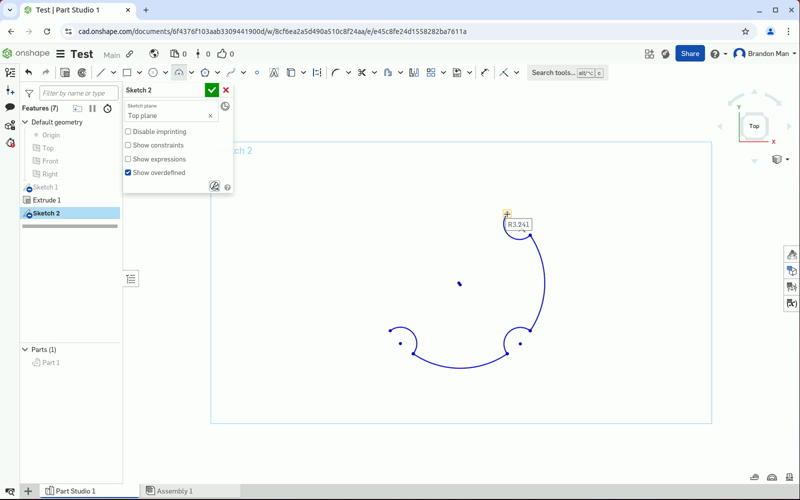
click(507, 213)
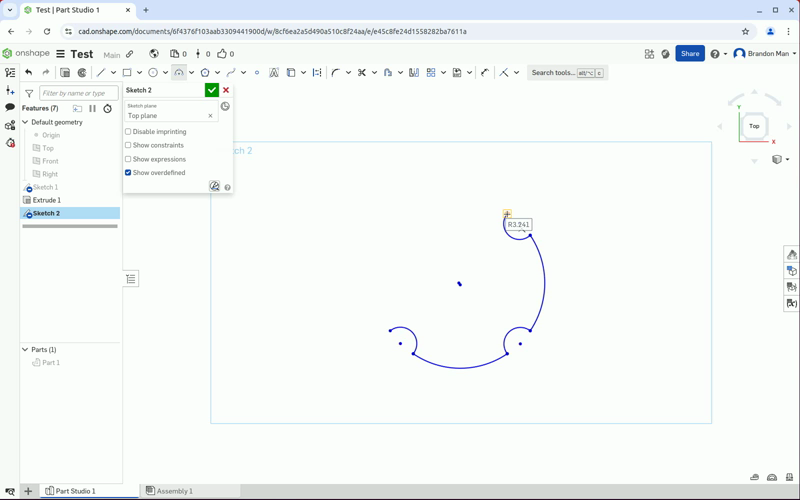
key_down(shift)
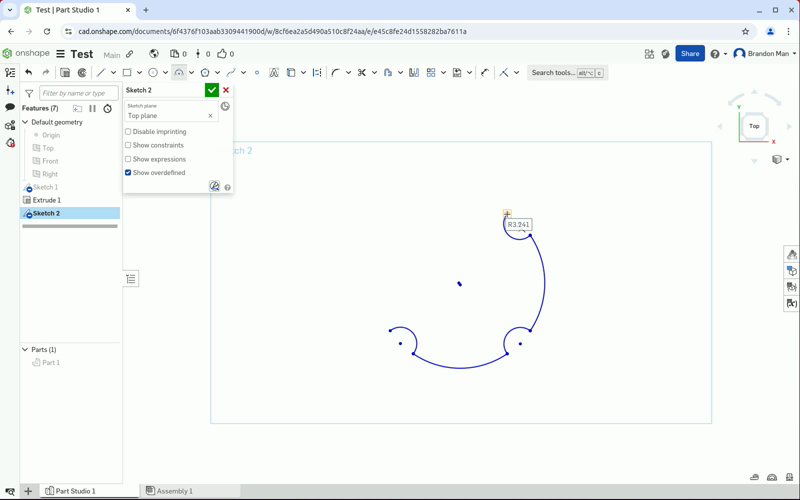
mouse_move(413, 213)
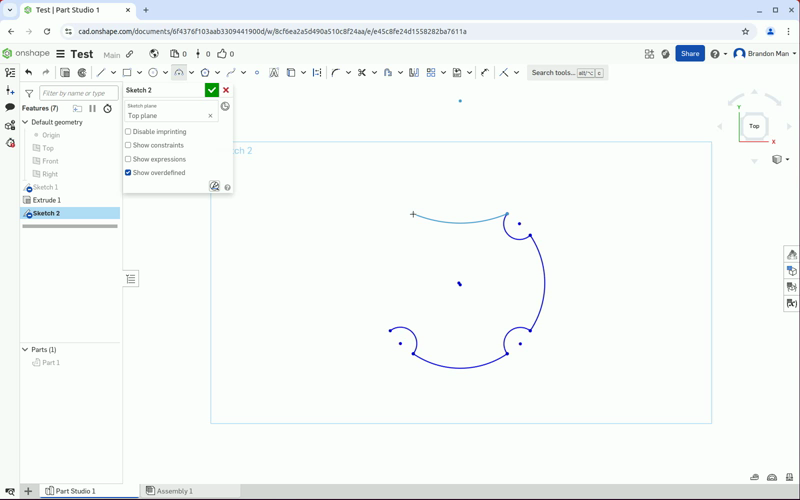
click(413, 213)
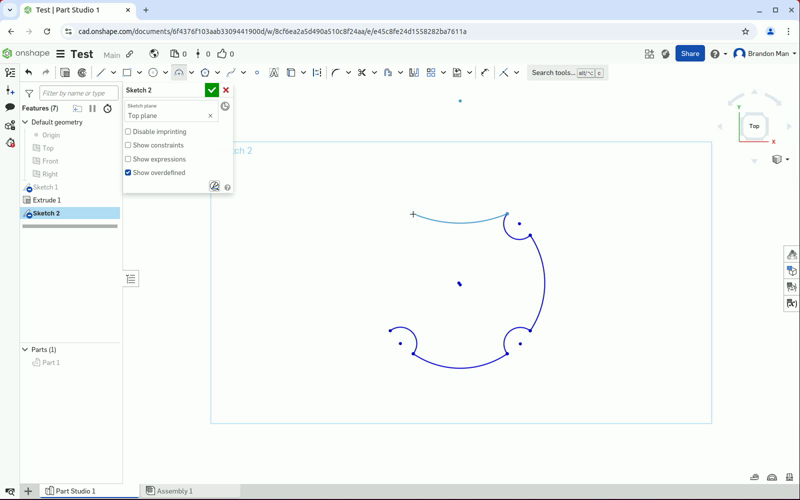
mouse_move(460, 199)
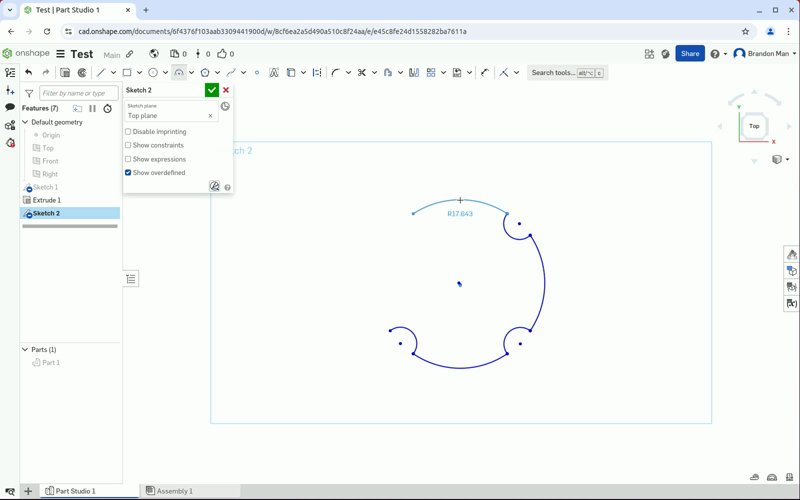
click(460, 199)
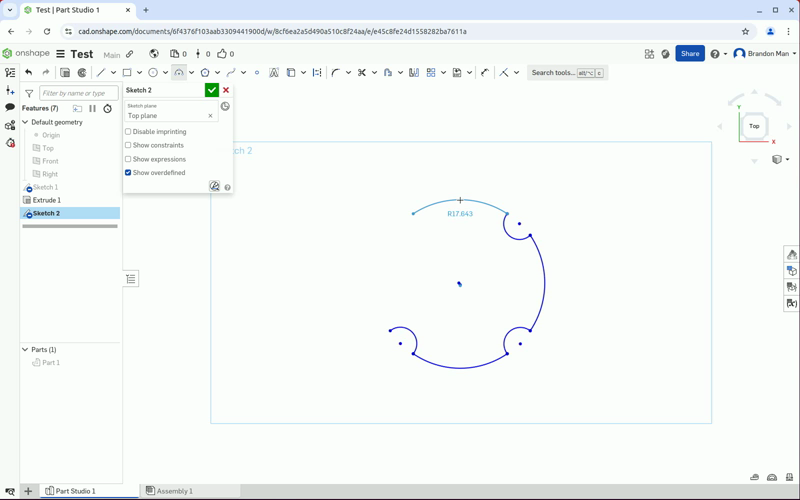
key_up(shift)
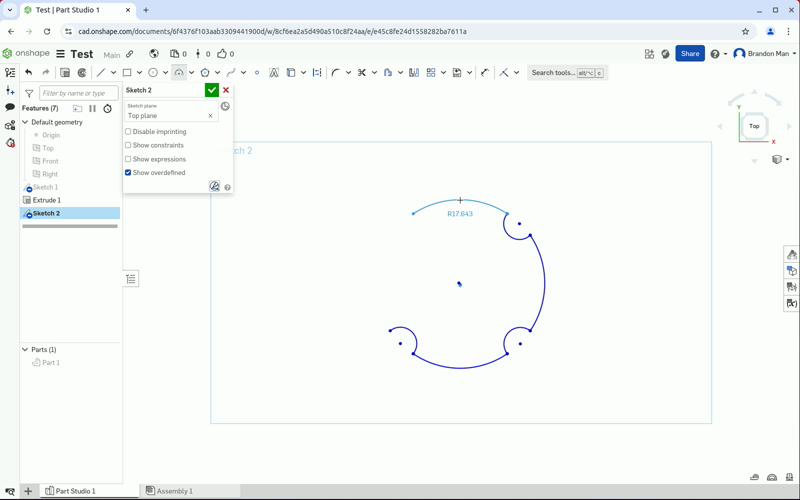
mouse_move(413, 213)
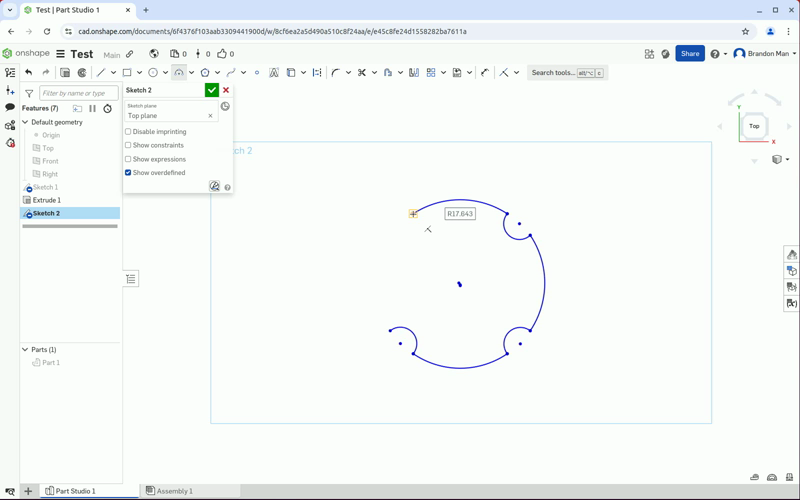
click(413, 213)
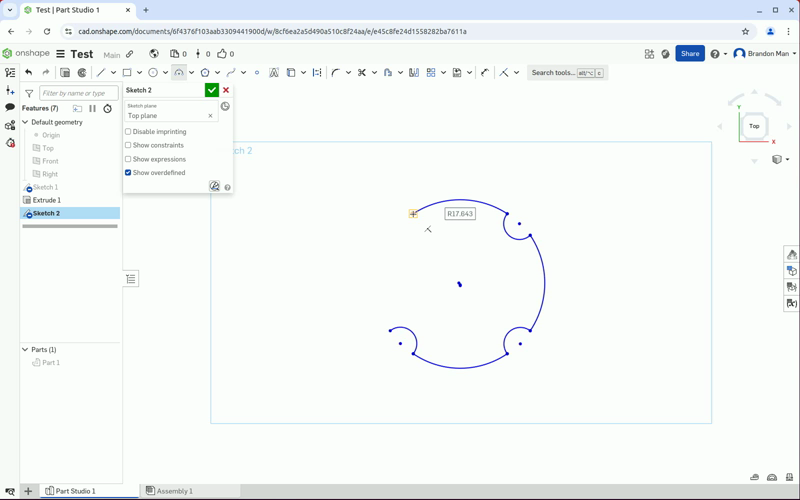
key_down(shift)
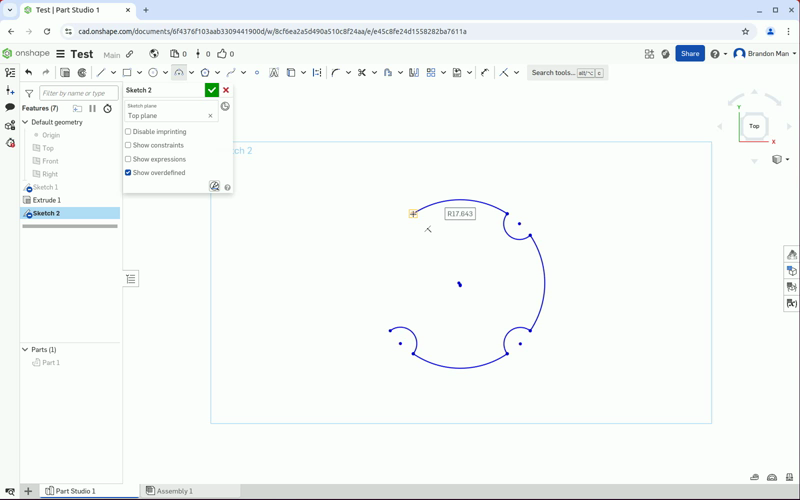
mouse_move(390, 235)
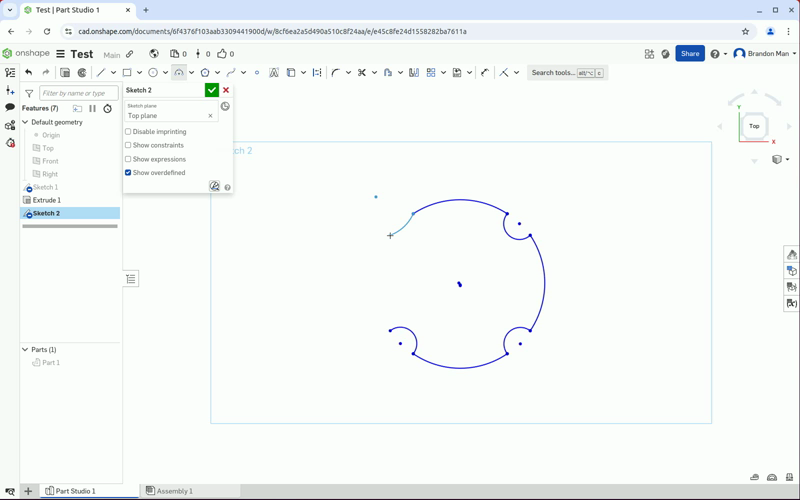
click(390, 235)
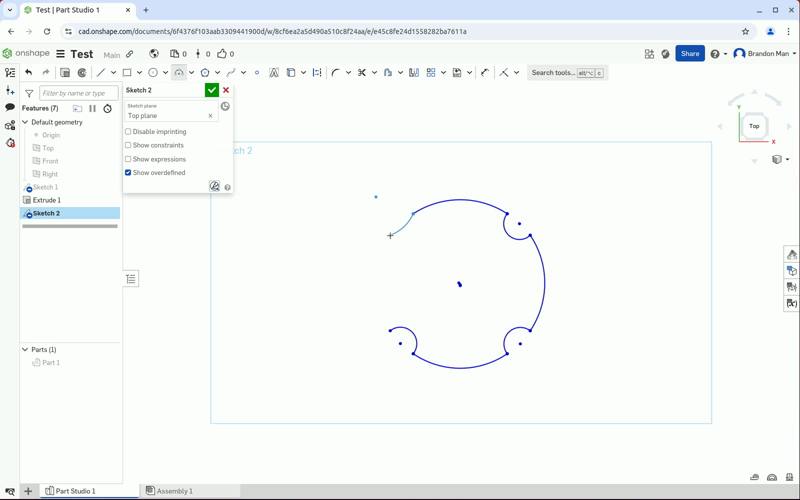
mouse_move(411, 235)
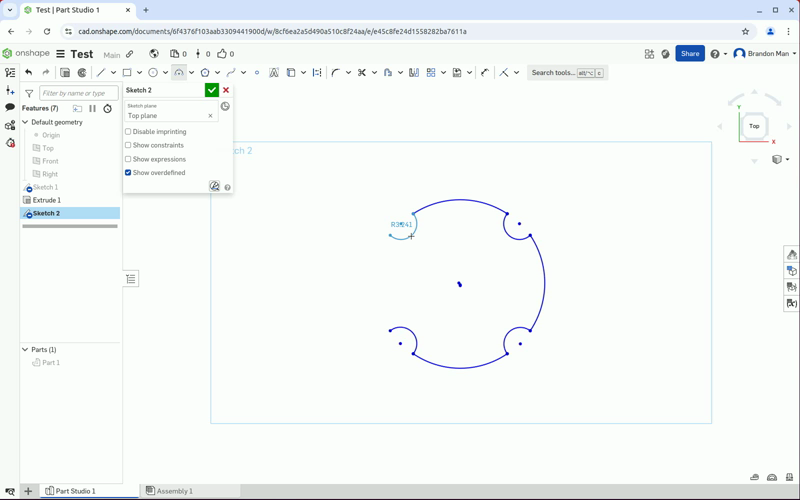
click(411, 235)
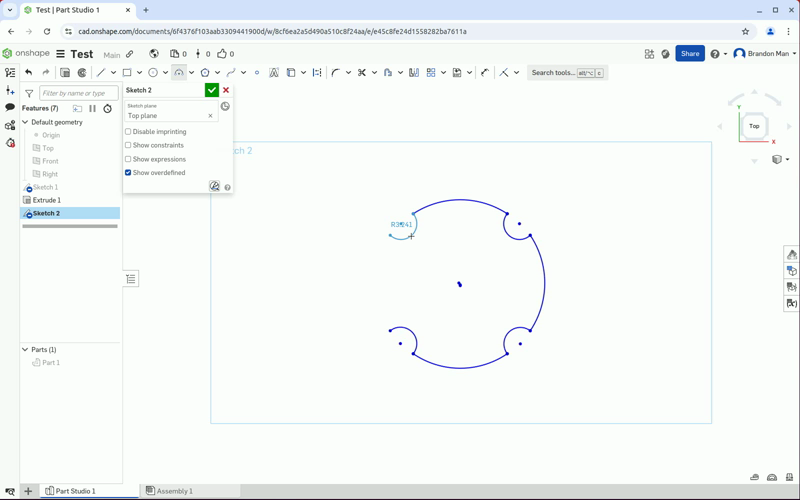
key_up(shift)
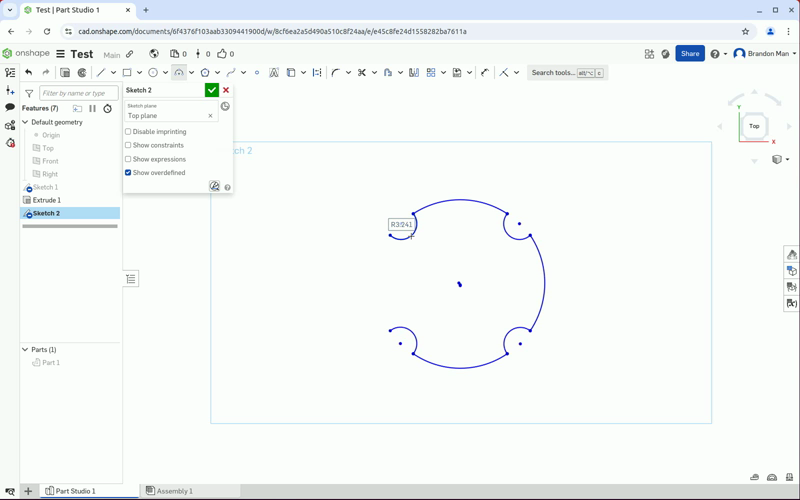
mouse_move(390, 235)
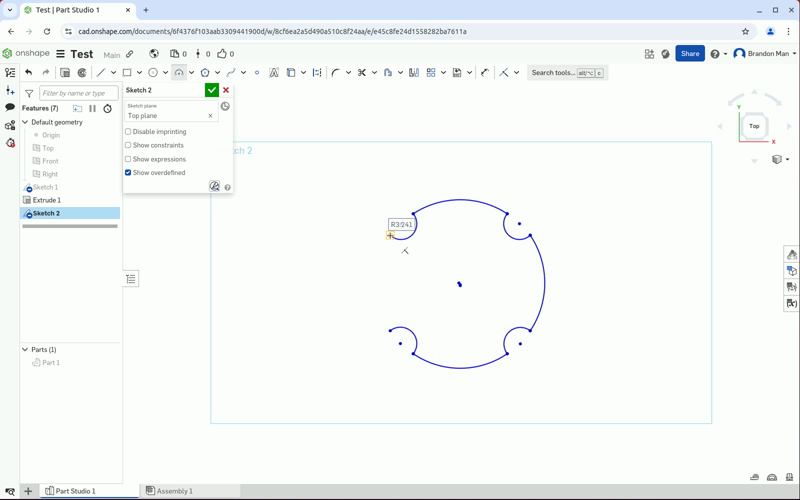
click(390, 235)
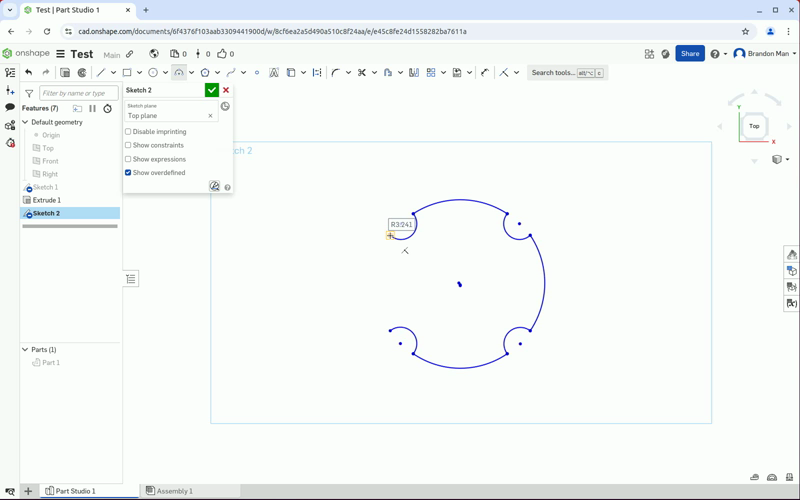
mouse_move(390, 330)
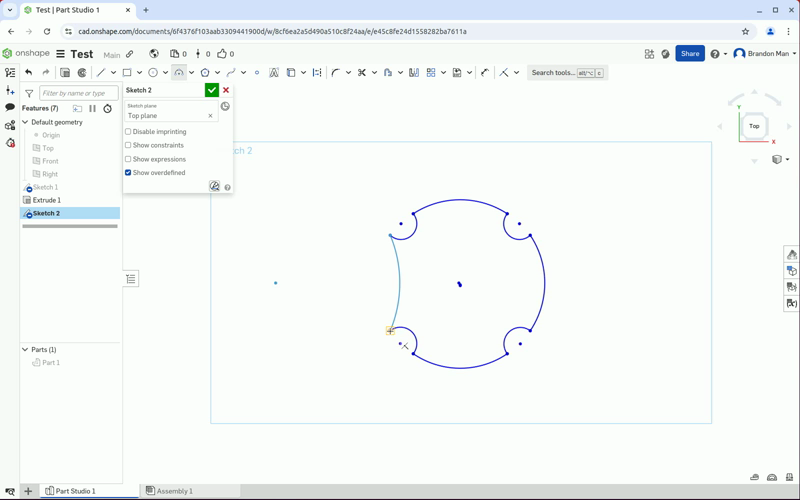
click(390, 330)
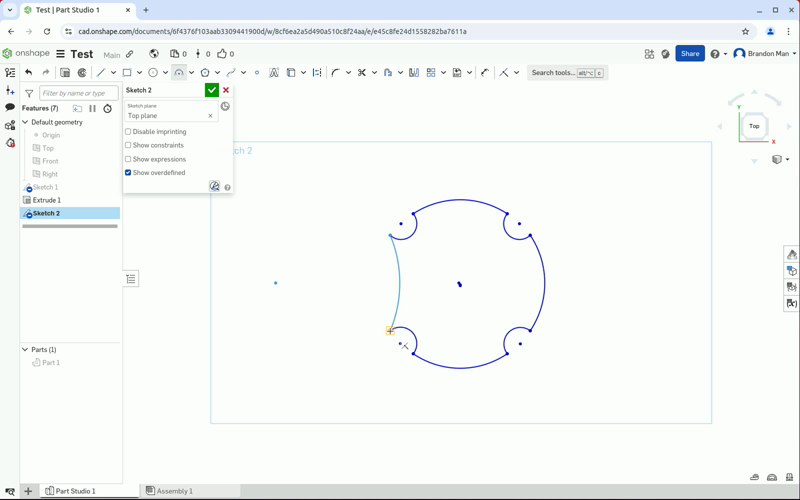
key_down(shift)
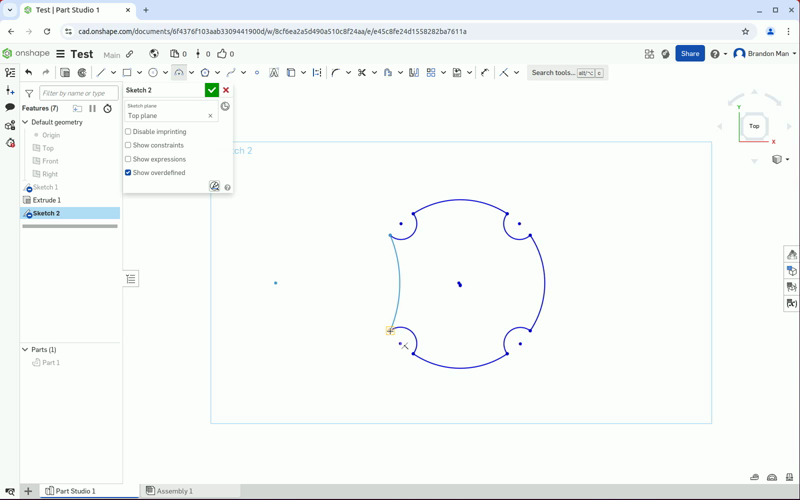
mouse_move(375, 282)
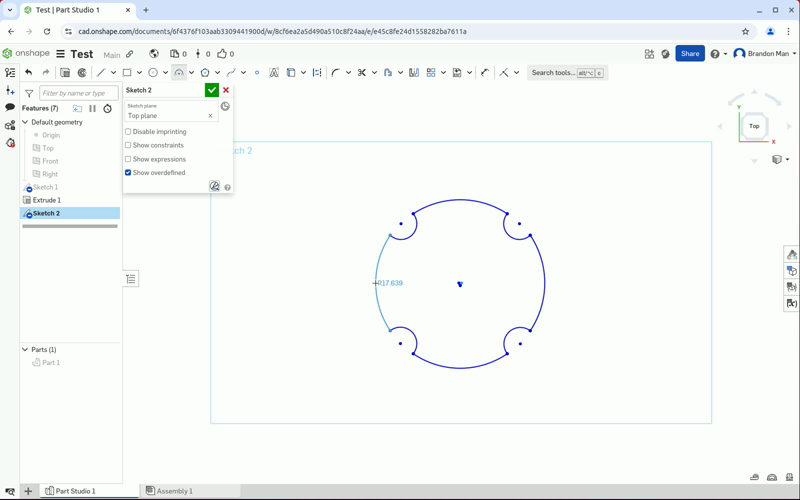
click(375, 282)
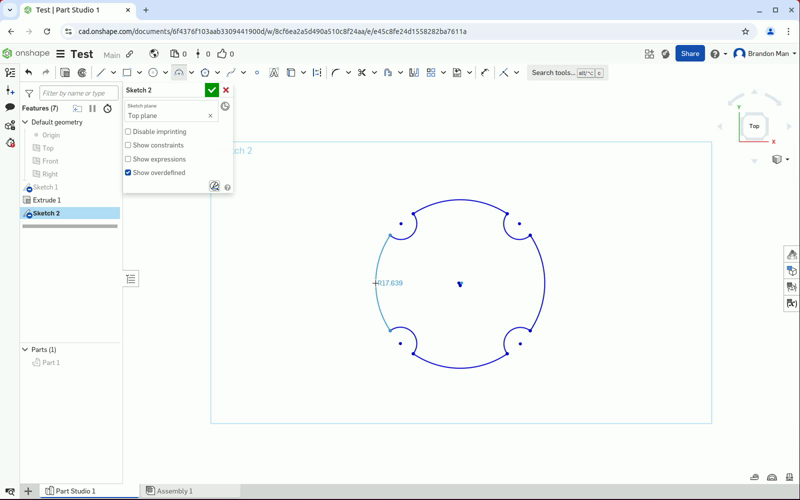
key_up(shift)
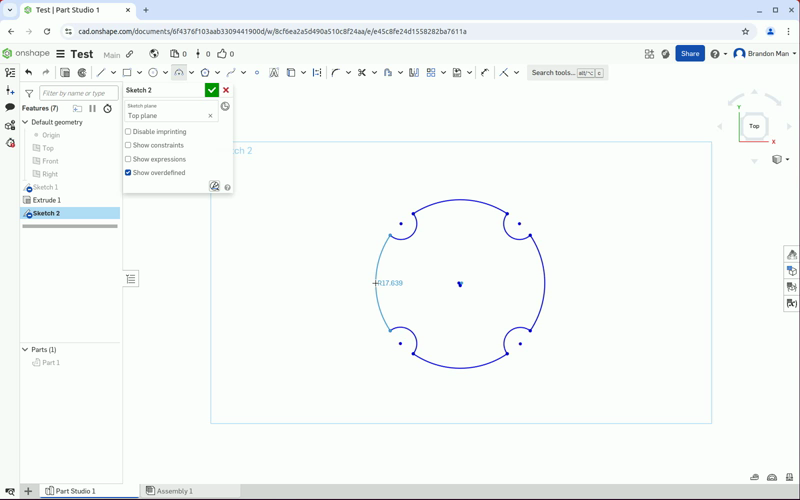
key(esc)
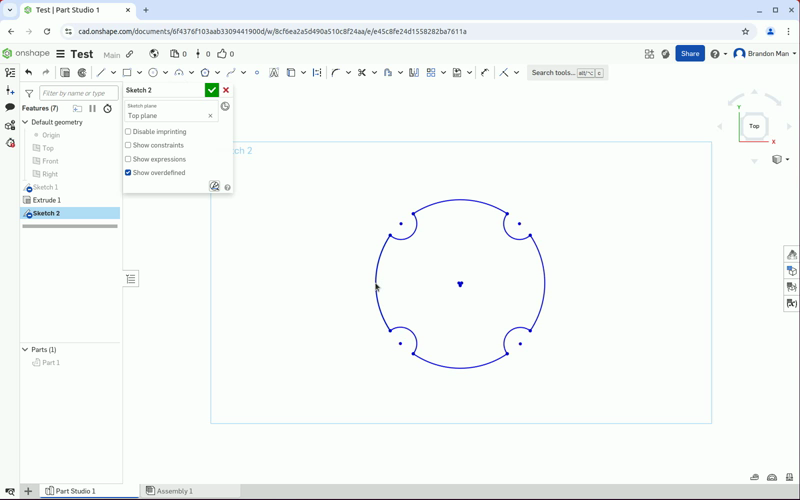
key(c)
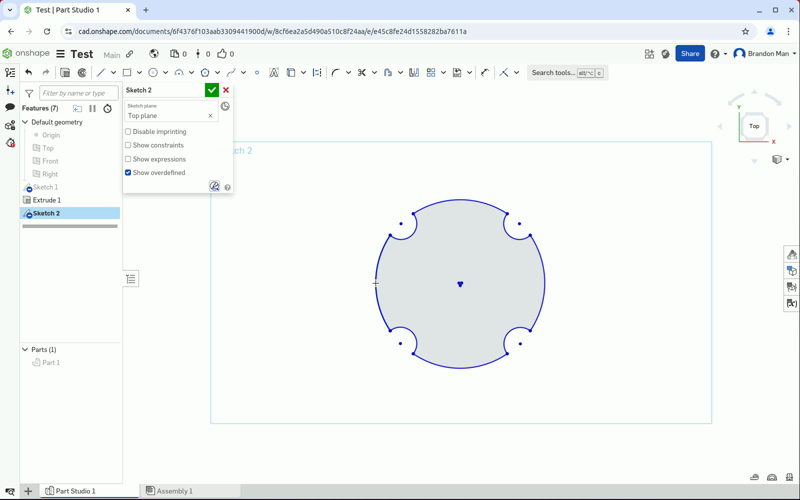
key_down(shift)
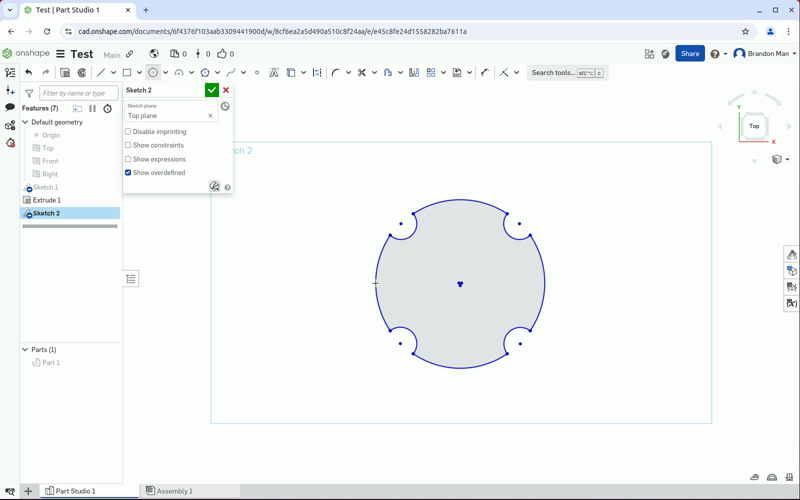
mouse_move(460, 283)
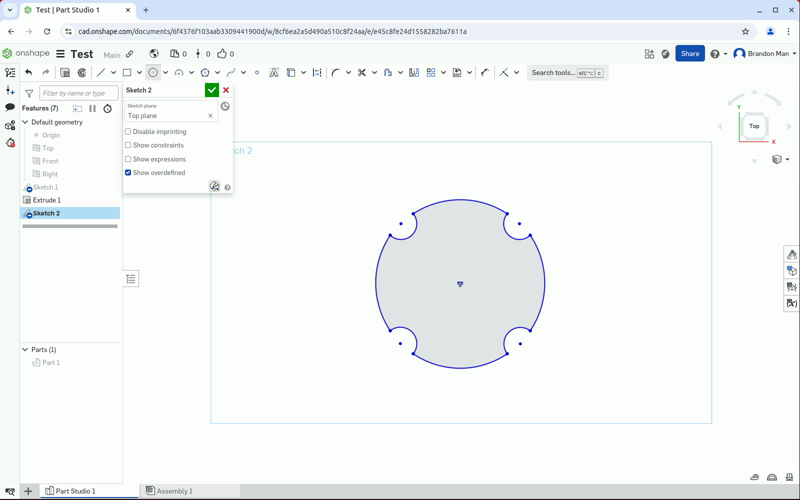
scroll(6)
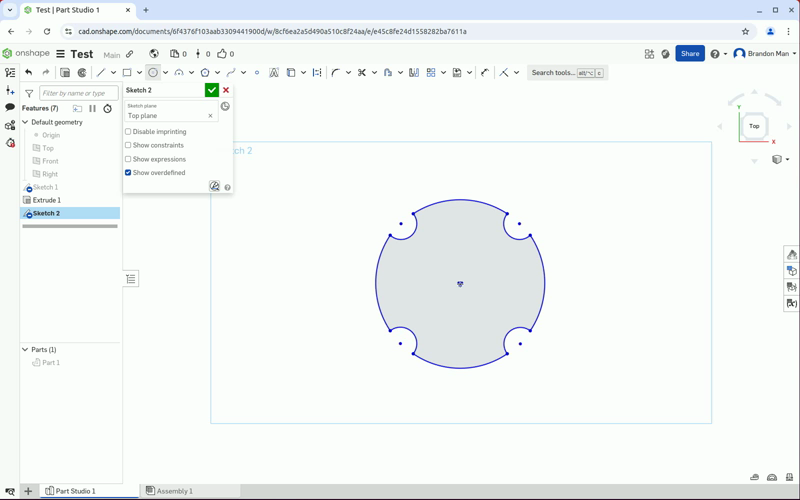
scroll(6)
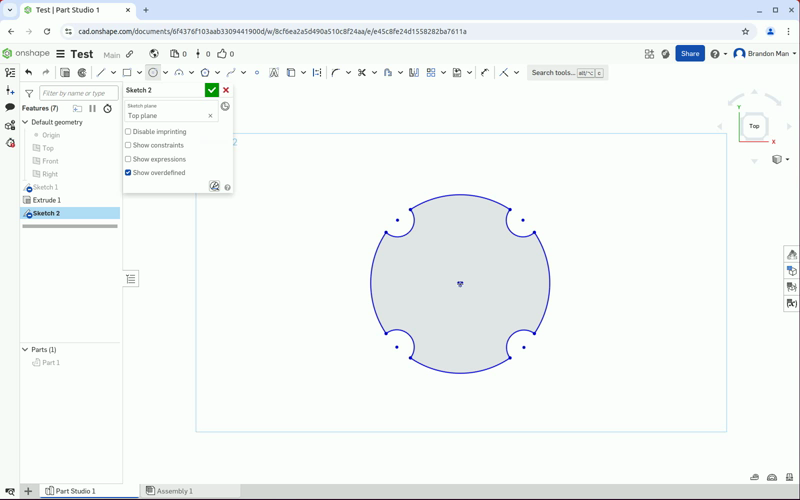
scroll(6)
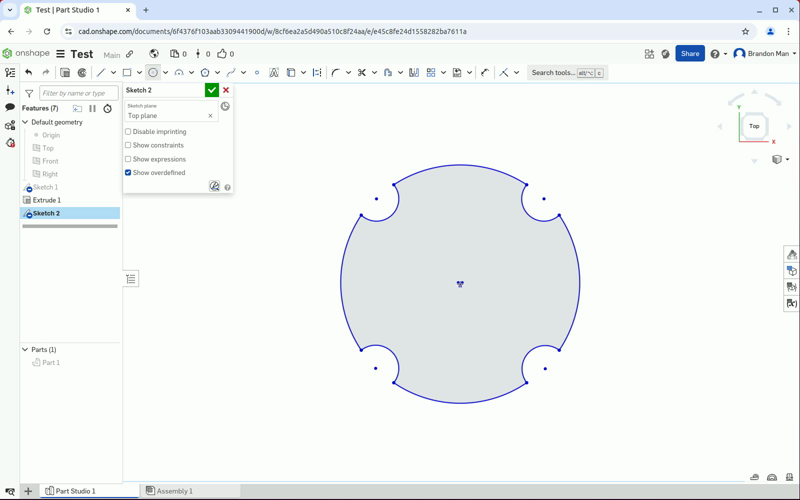
scroll(6)
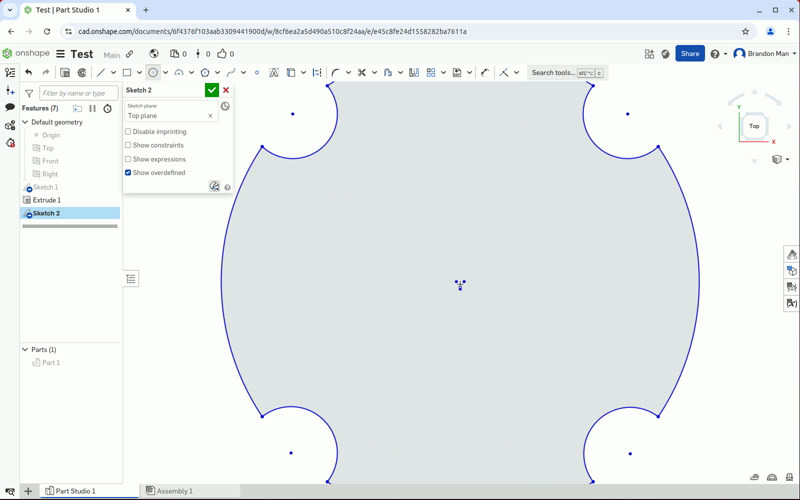
scroll(6)
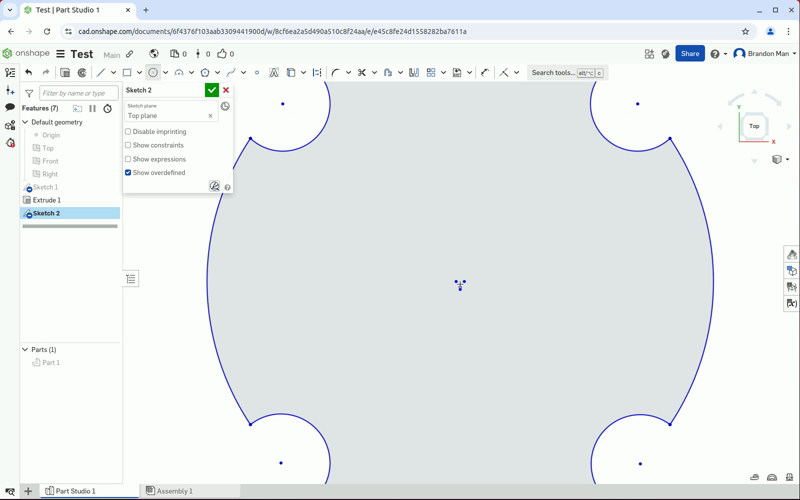
scroll(6)
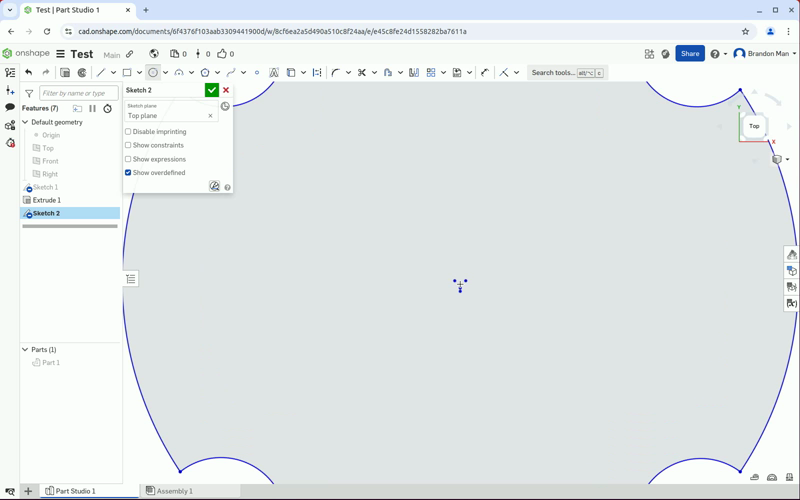
scroll(6)
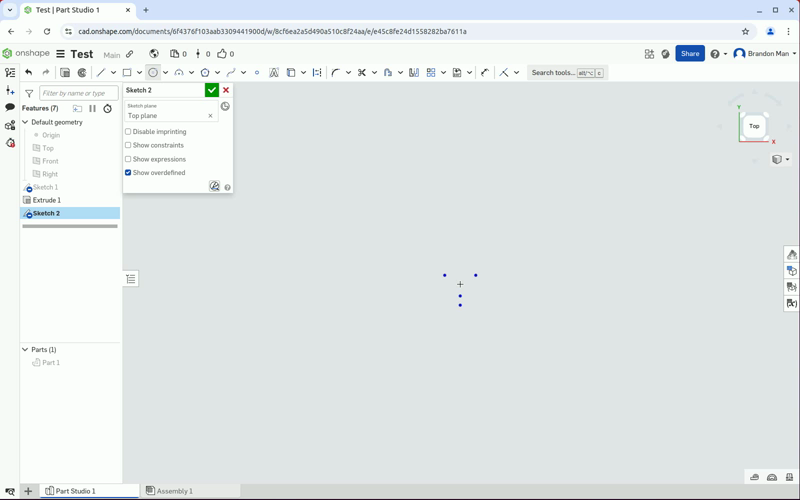
click(460, 283)
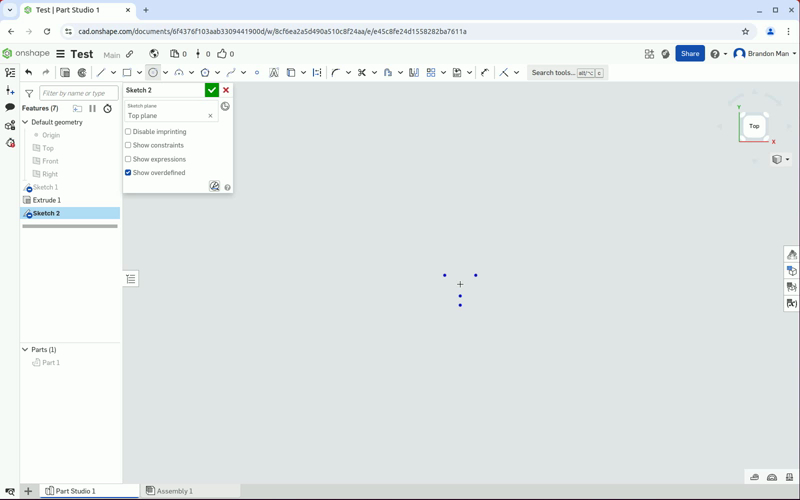
scroll(-6)
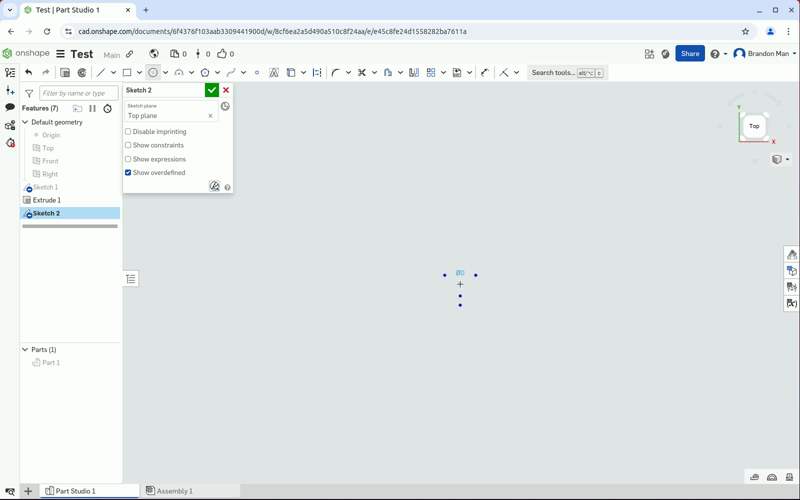
scroll(-6)
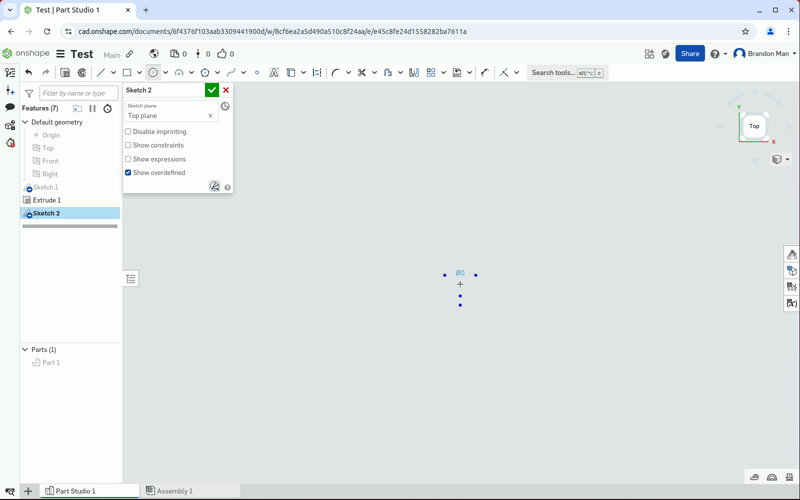
scroll(-6)
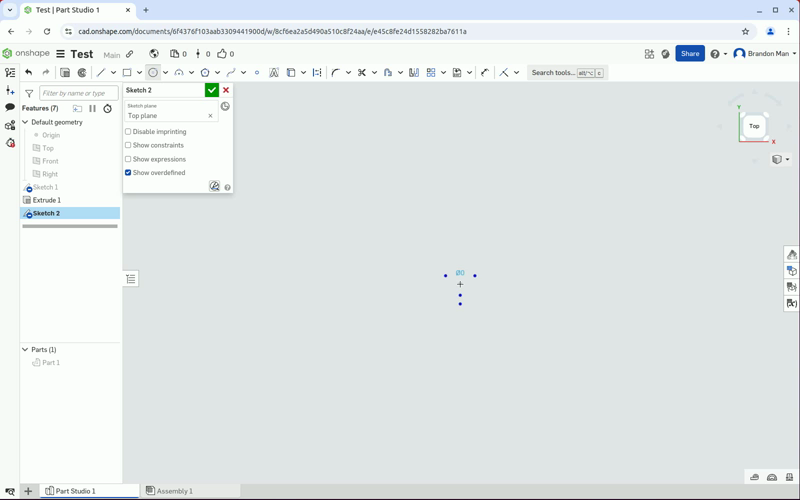
scroll(-6)
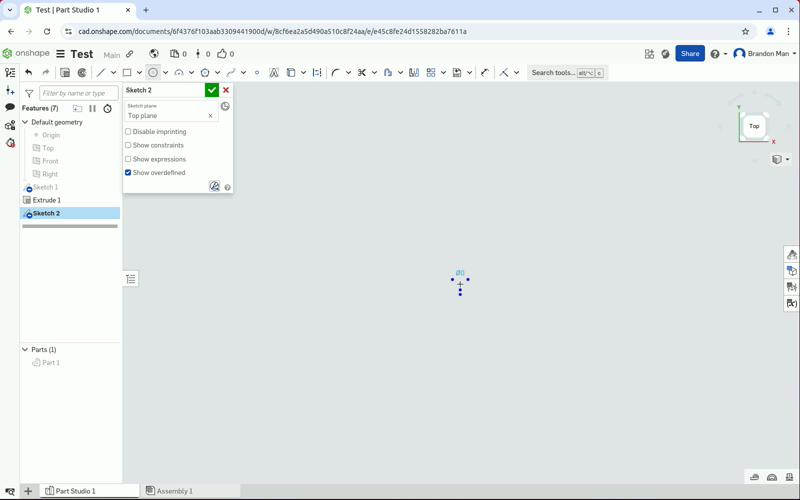
scroll(-6)
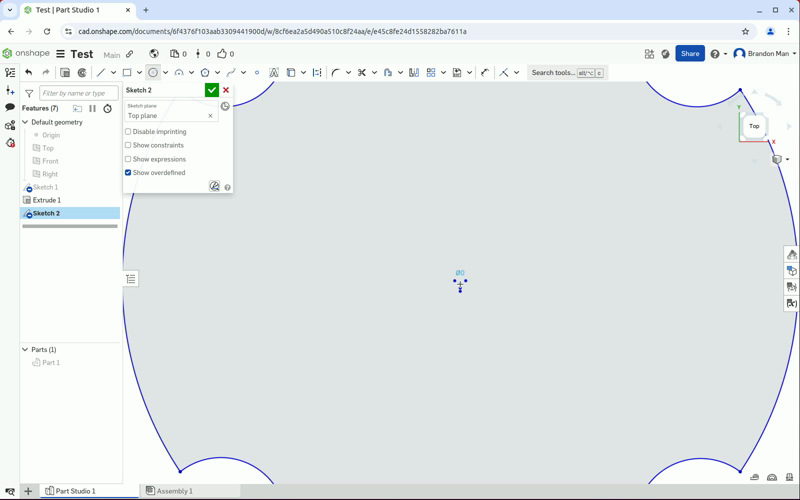
scroll(-6)
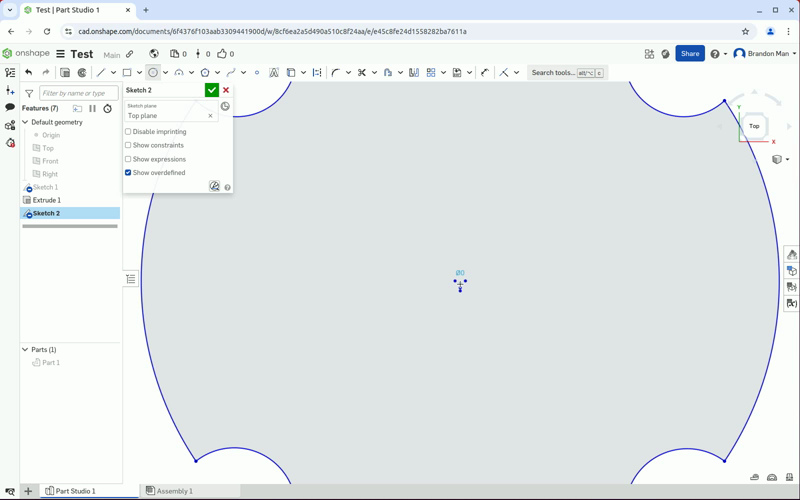
scroll(-6)
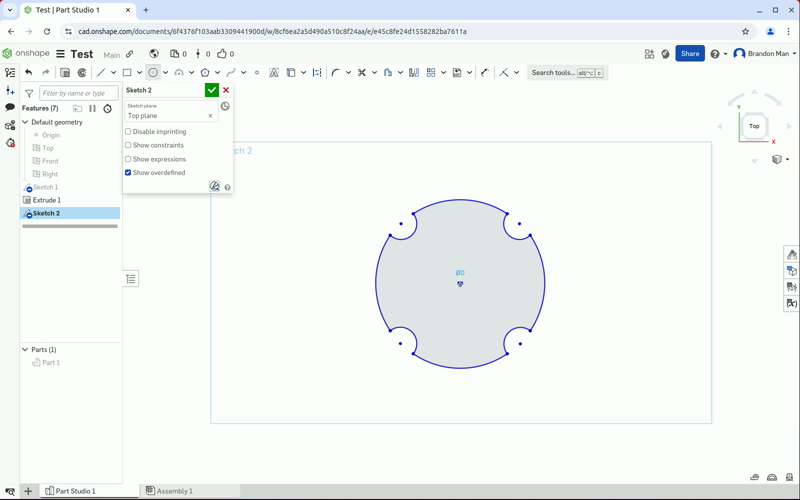
key_up(shift)
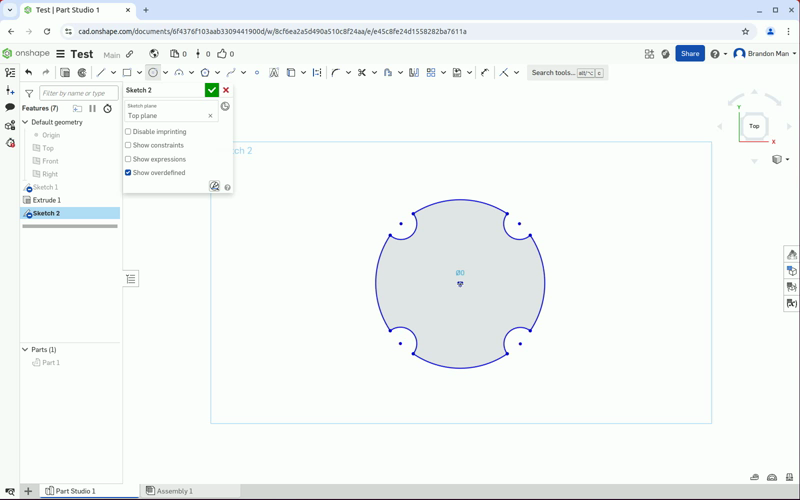
mouse_move(513, 283)
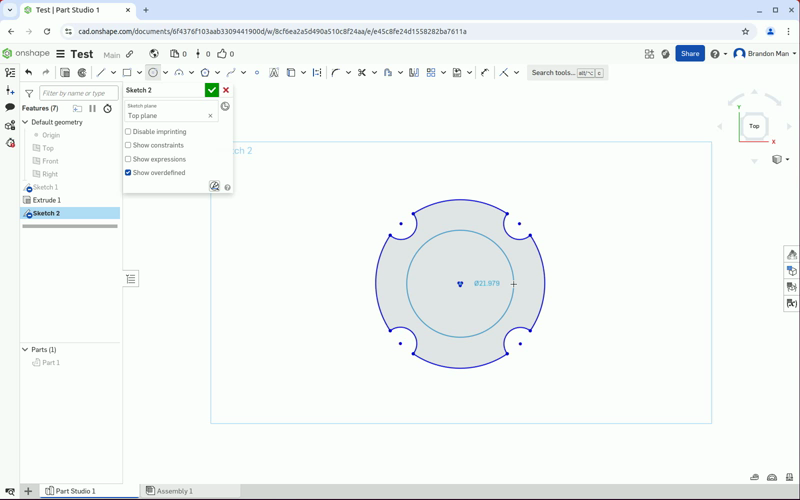
click(513, 283)
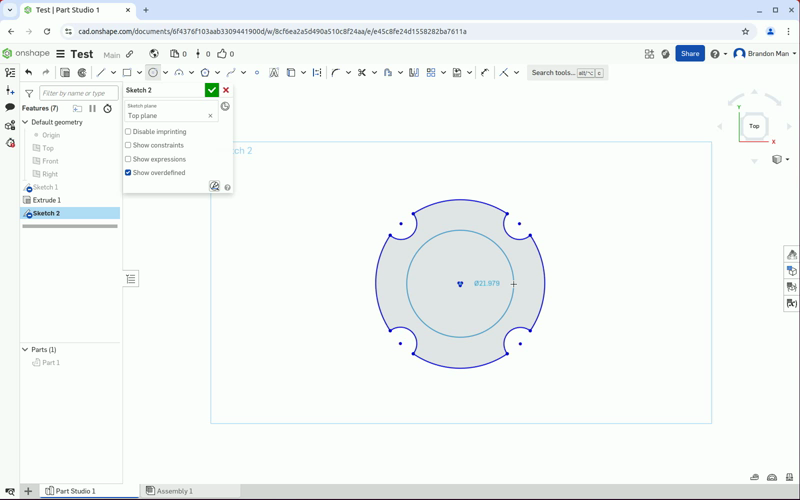
key(esc)
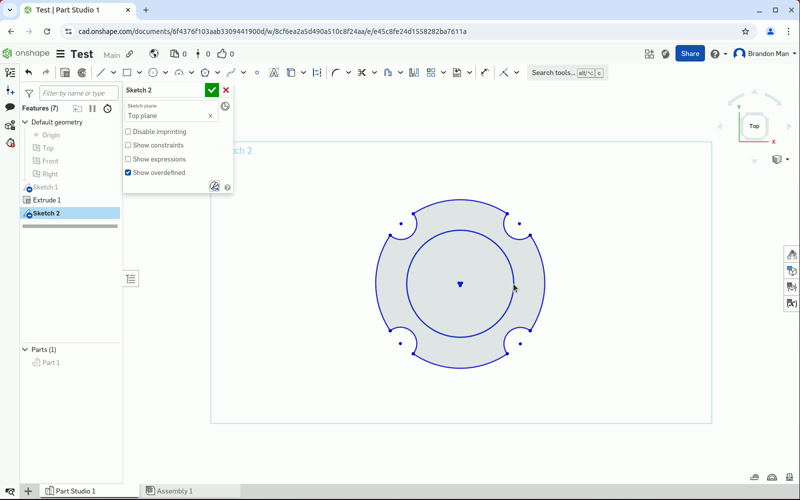
mouse_move(491, 214)
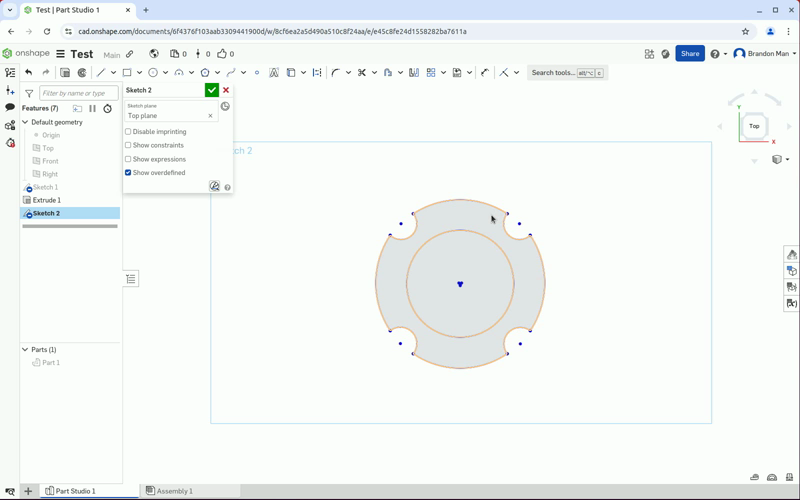
click(491, 214)
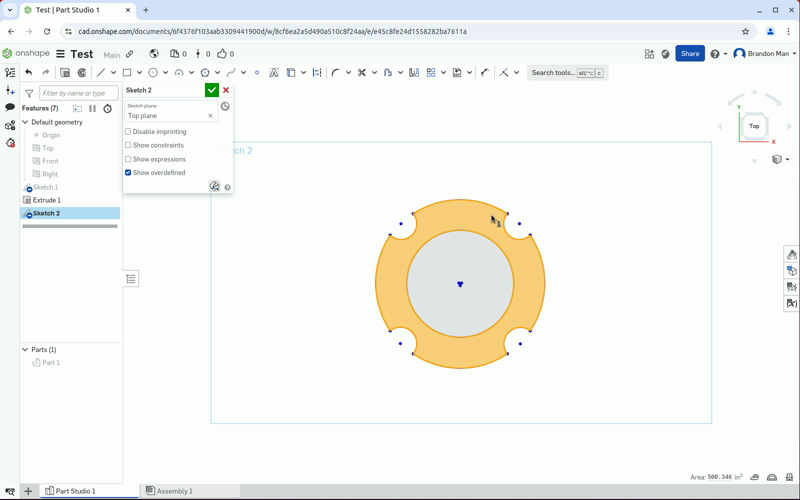
mouse_move(73, 352)
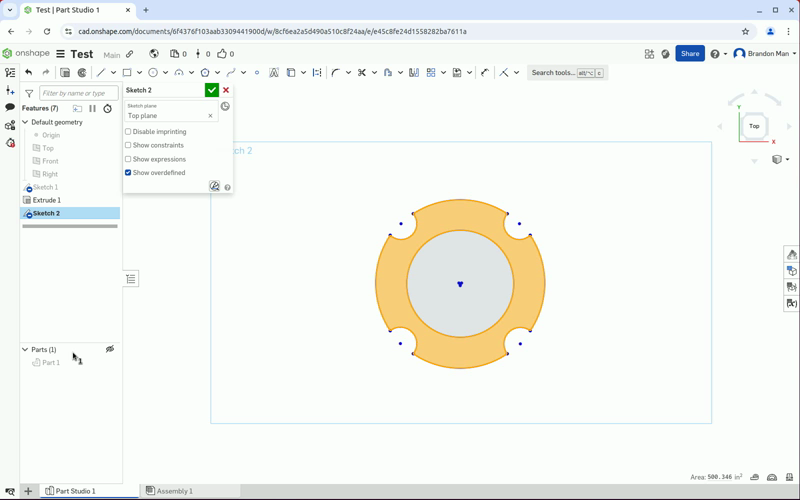
key(shift+y)
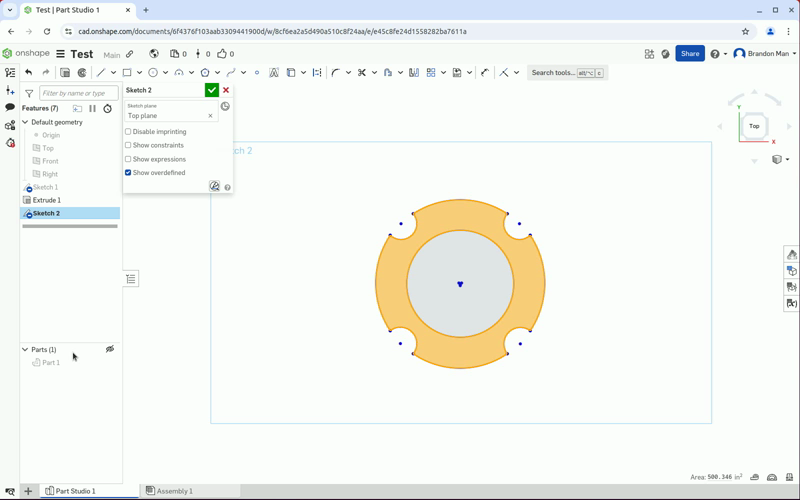
key(shift+e)
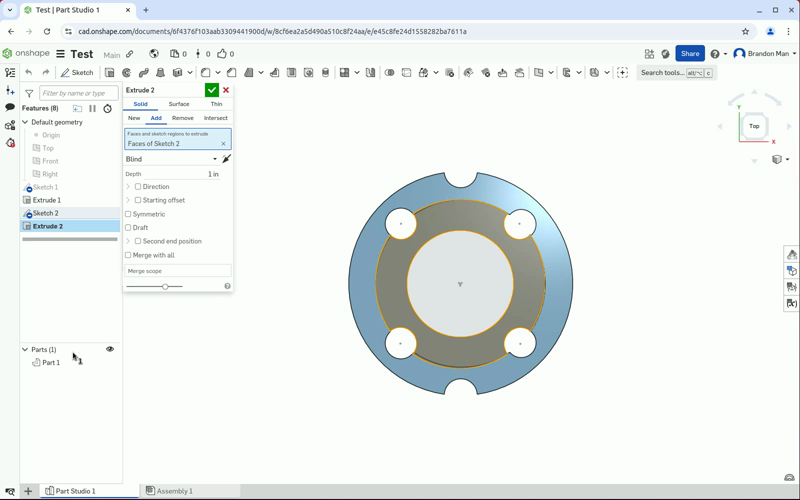
mouse_move(143, 106)
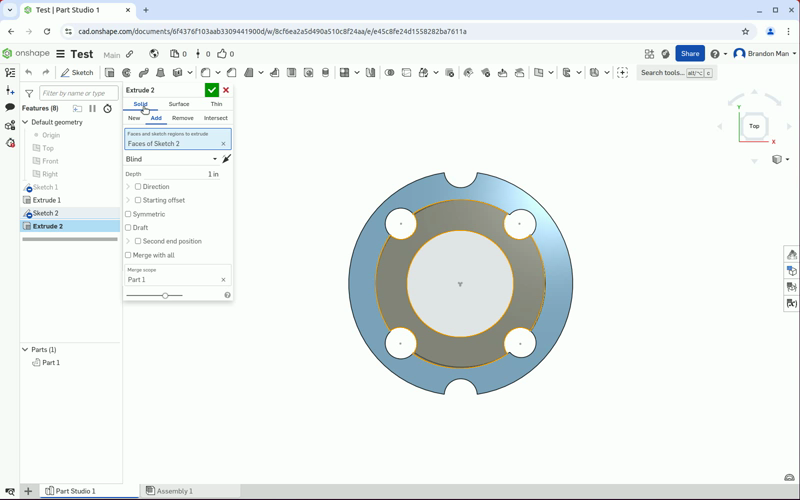
click(143, 106)
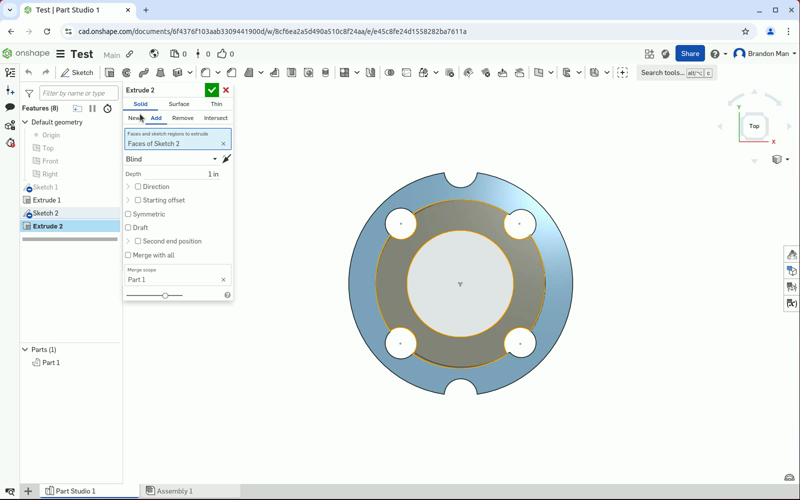
mouse_move(137, 120)
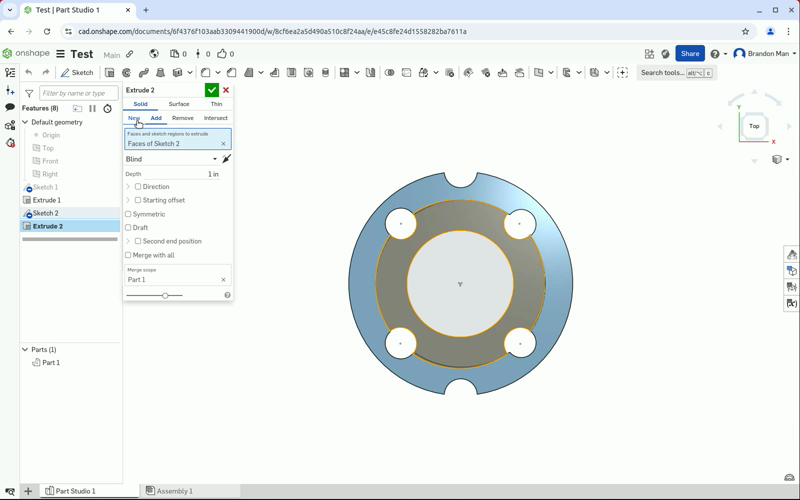
click(137, 120)
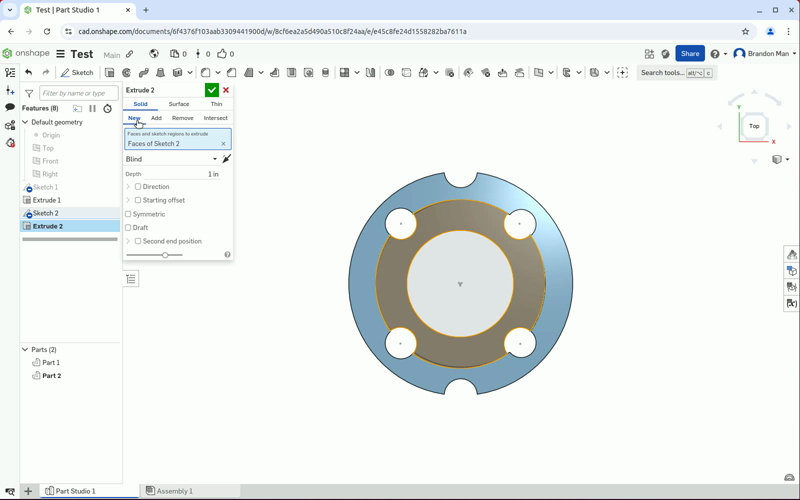
key(tab, 4)
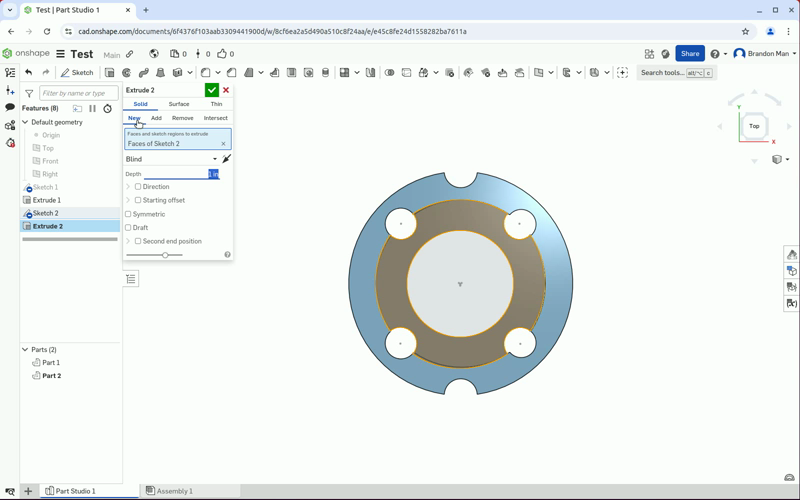
text(12.998)
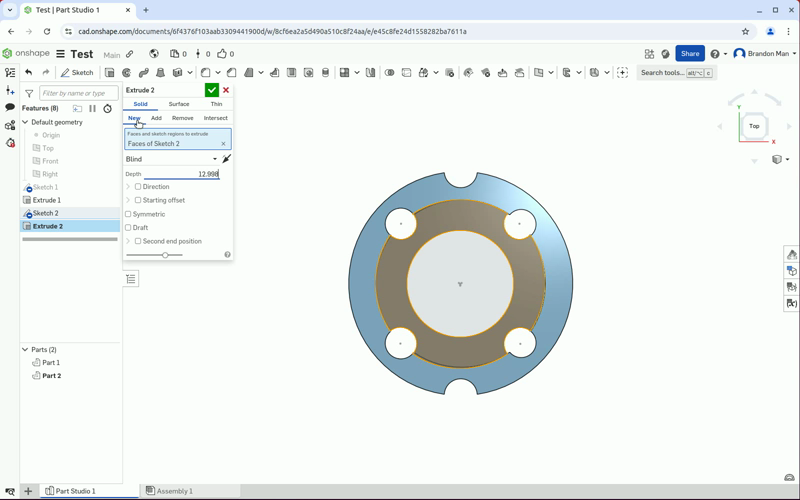
key(enter)
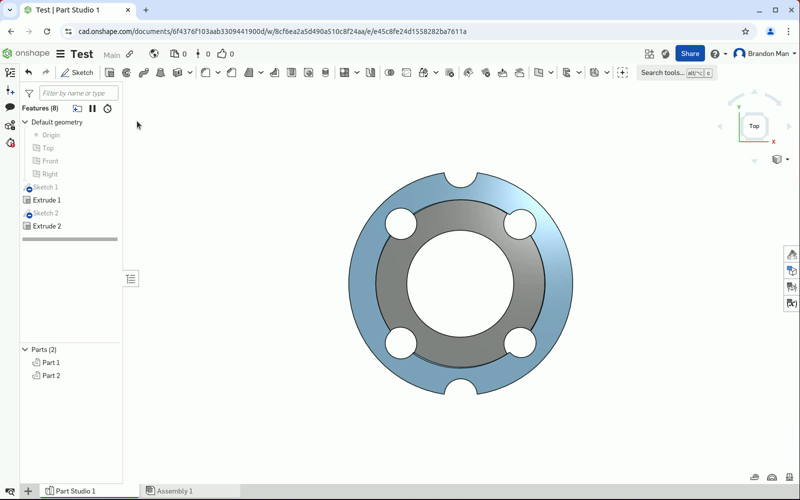
key(shift+h)
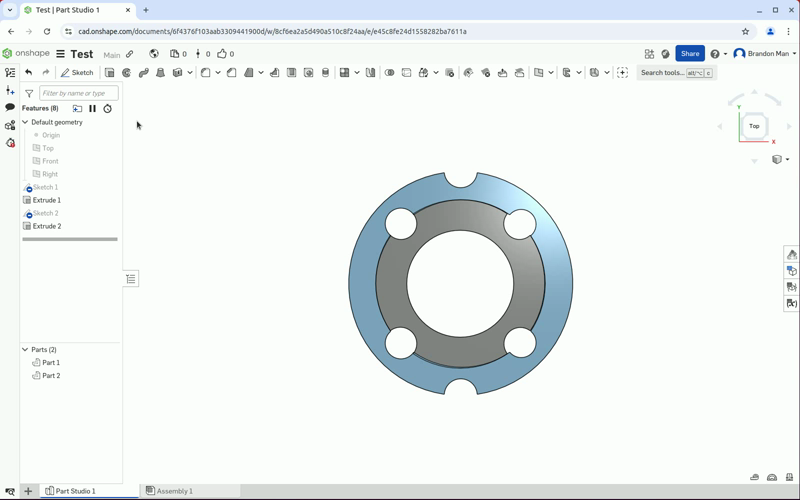
key(shift+h)
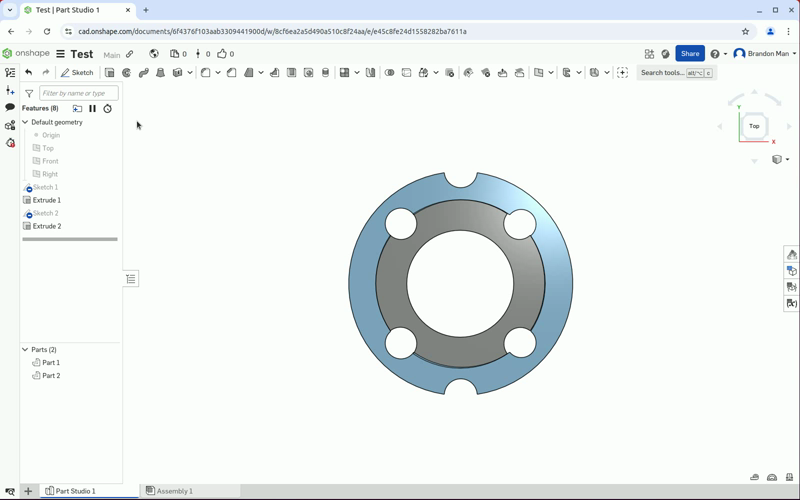
mouse_move(73, 189)
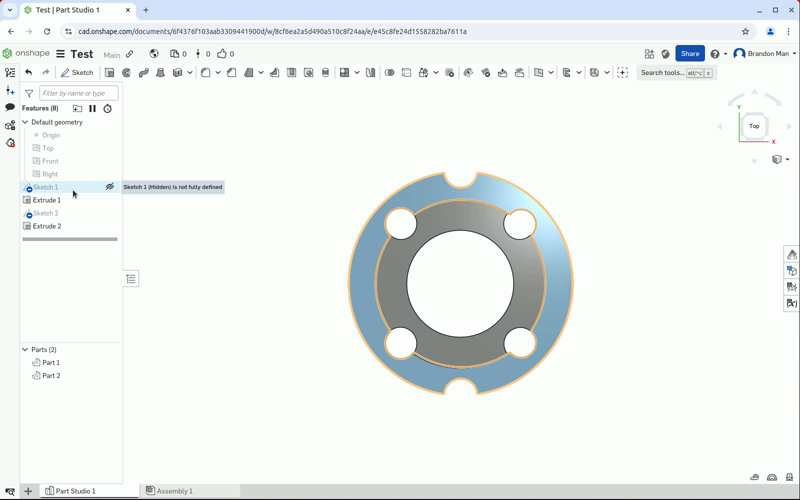
click(73, 189)
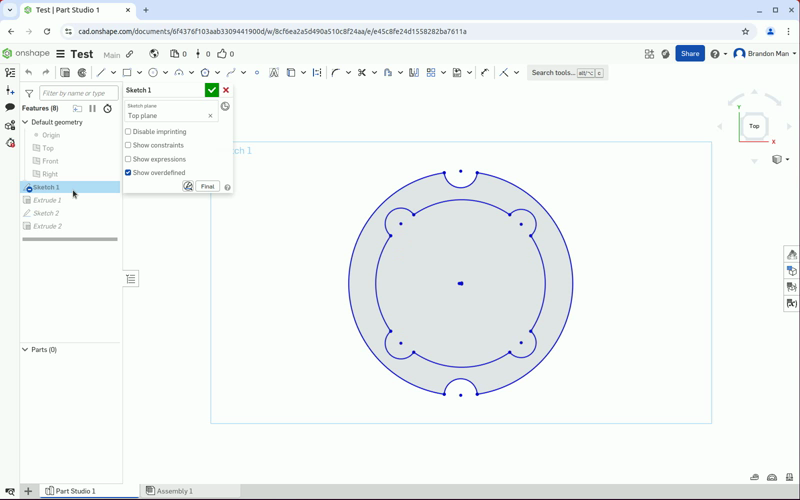
mouse_move(229, 92)
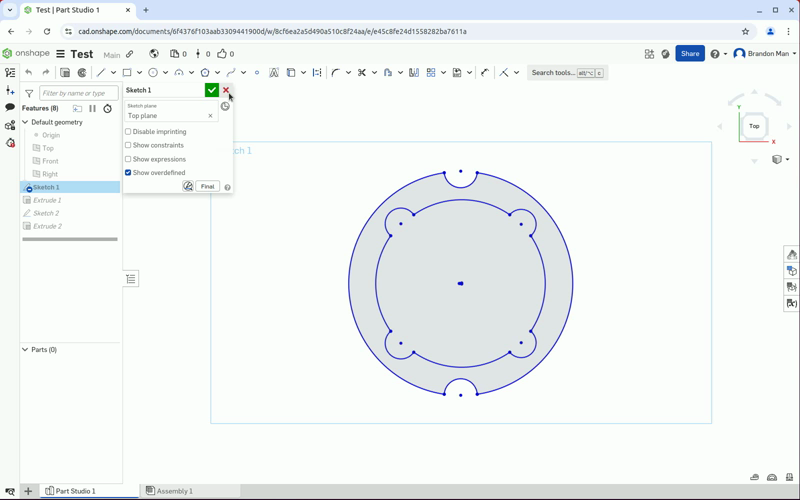
click(229, 92)
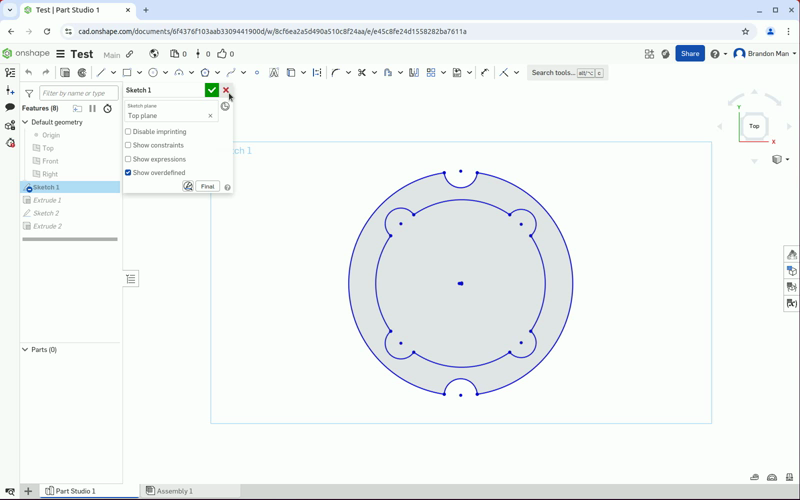
key(shift+s)
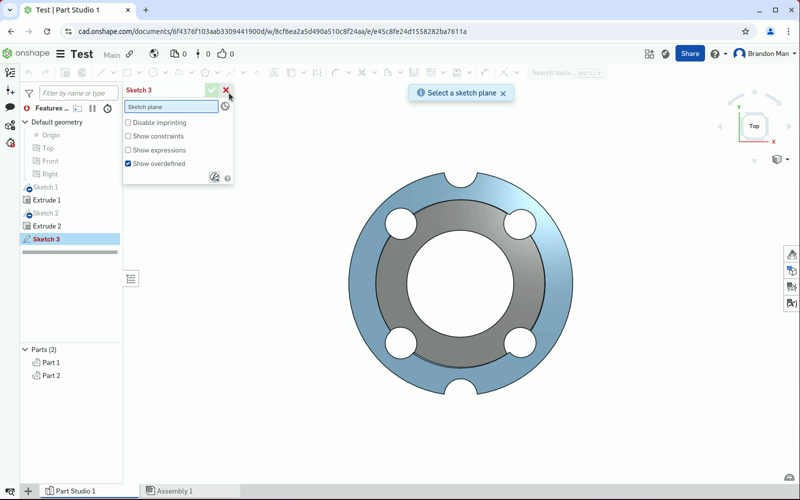
mouse_move(73, 150)
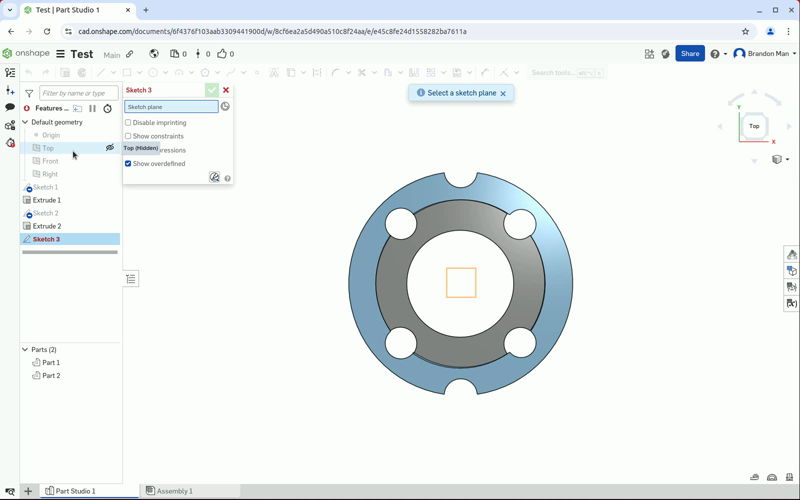
click(73, 150)
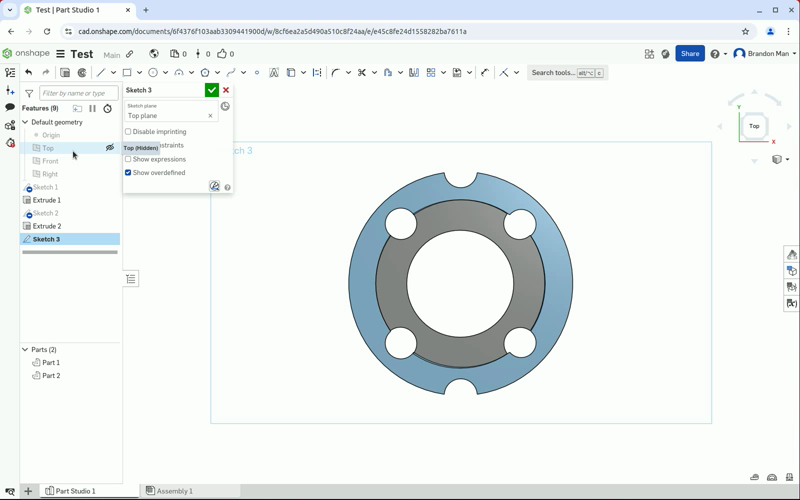
mouse_move(73, 352)
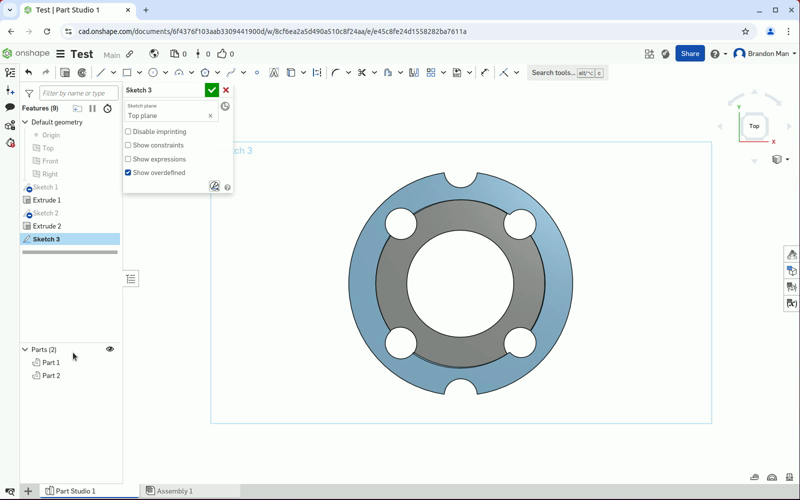
key(y)
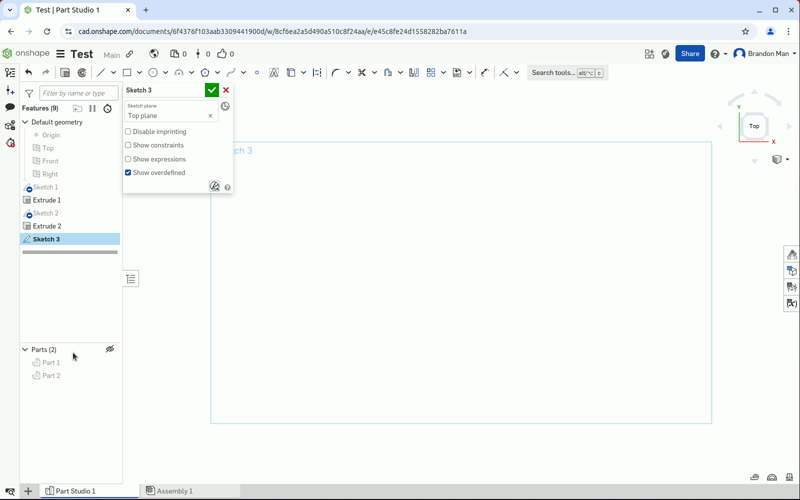
key(c)
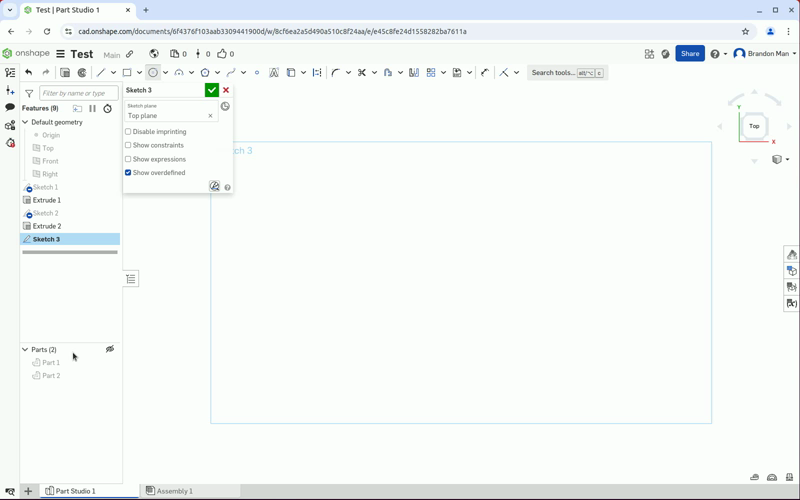
key_down(shift)
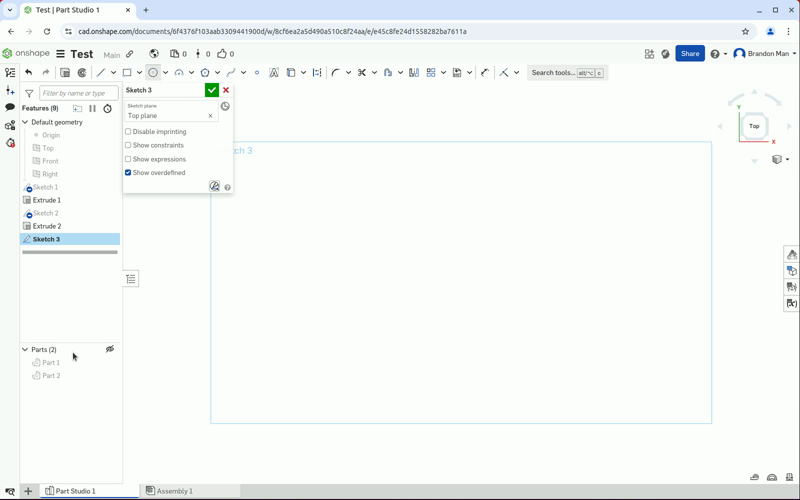
mouse_move(461, 282)
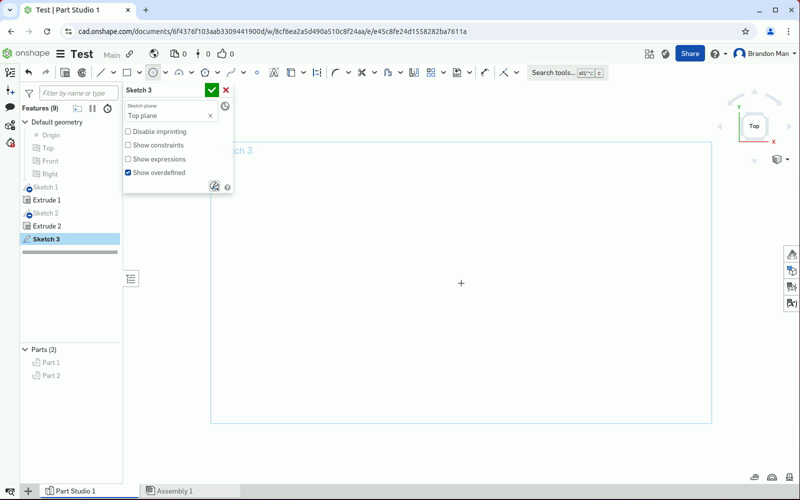
click(461, 282)
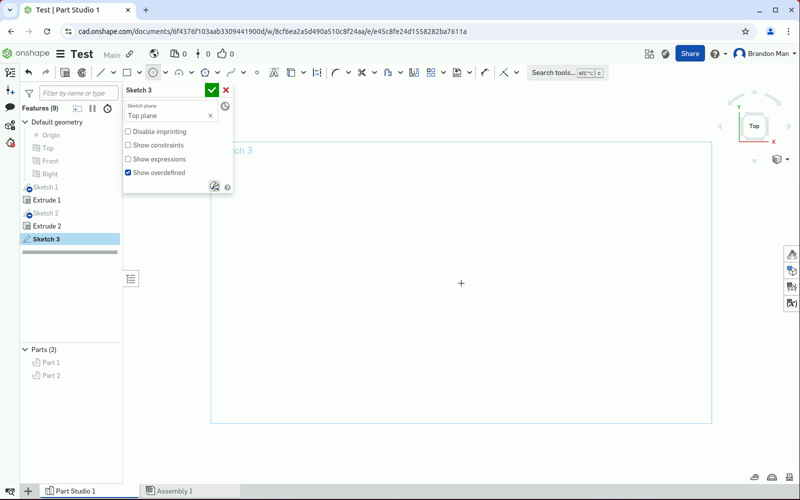
key_up(shift)
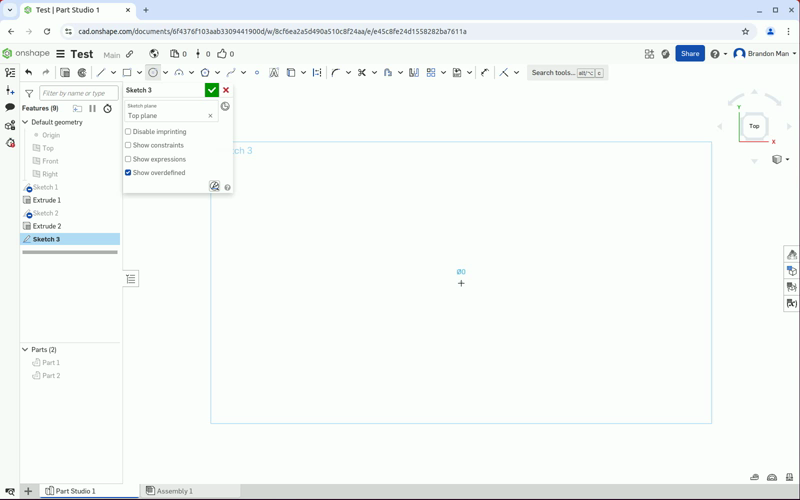
mouse_move(514, 282)
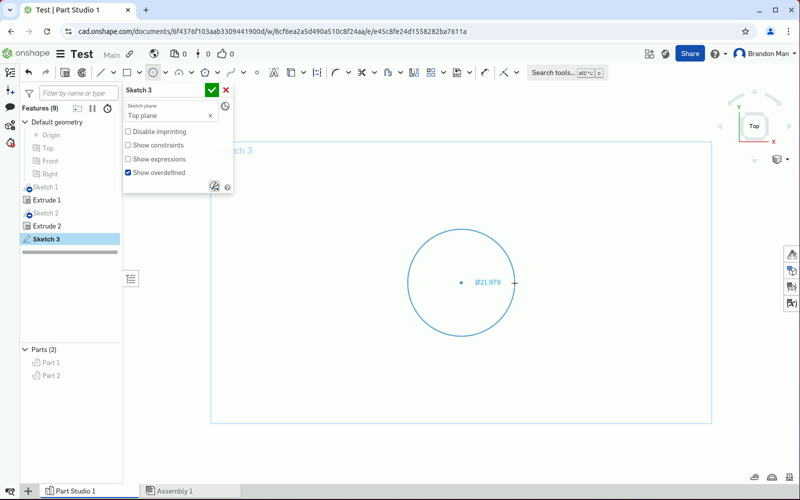
click(514, 282)
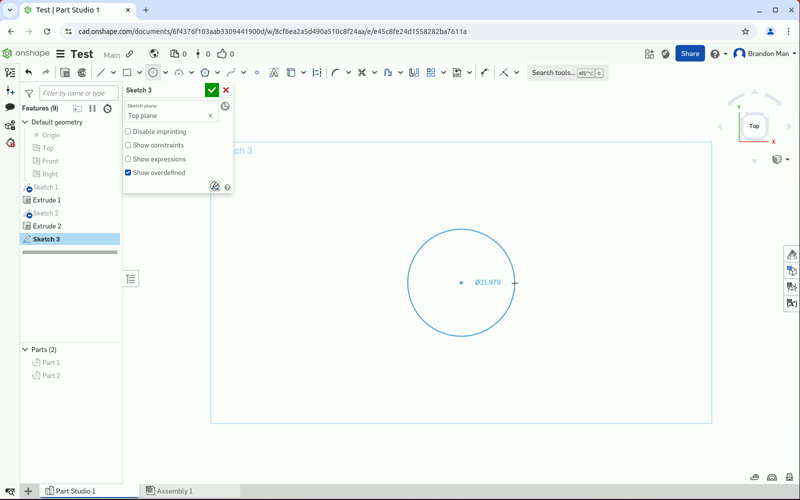
key(esc)
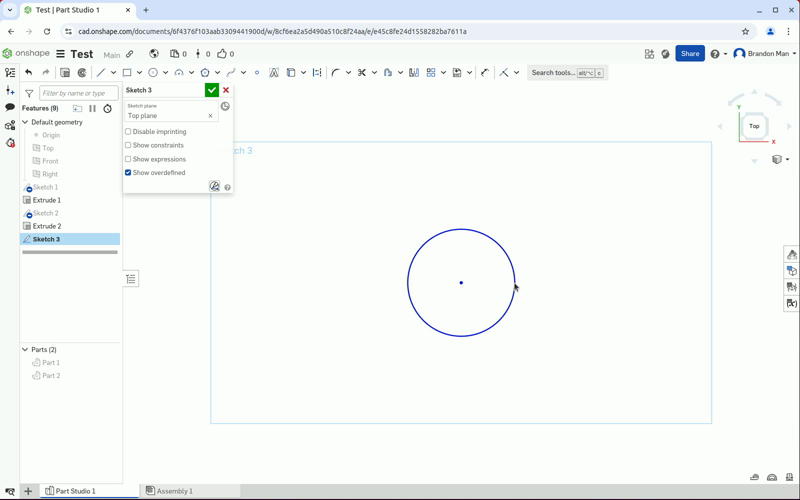
key(c)
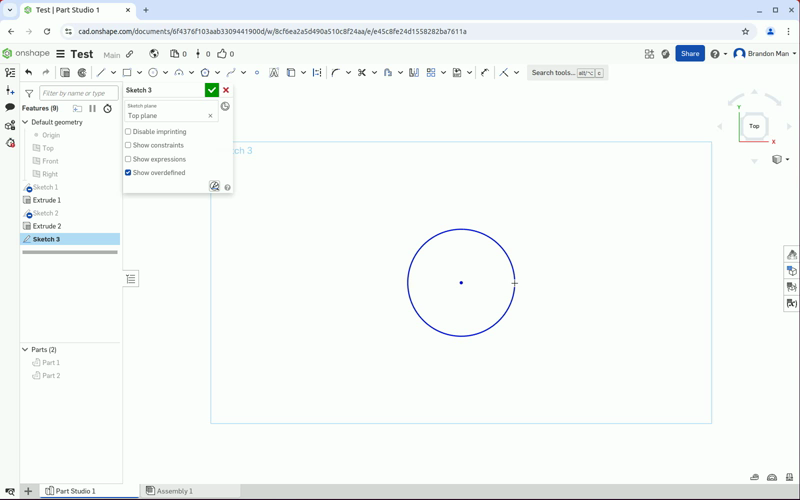
key_down(shift)
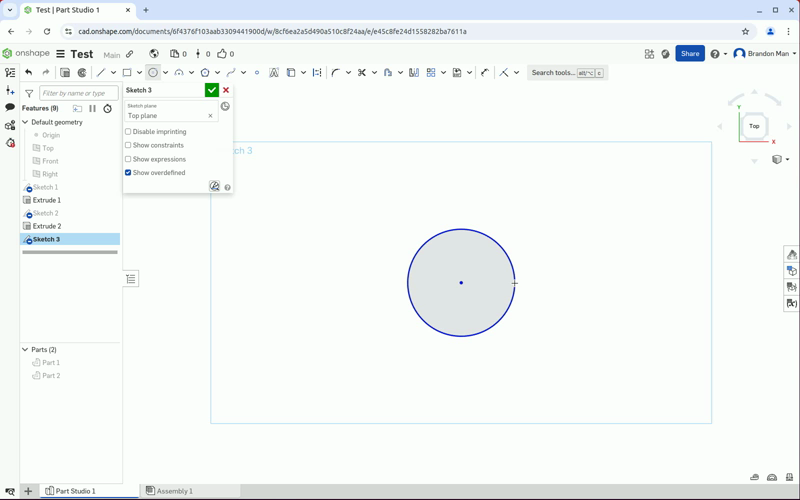
mouse_move(461, 282)
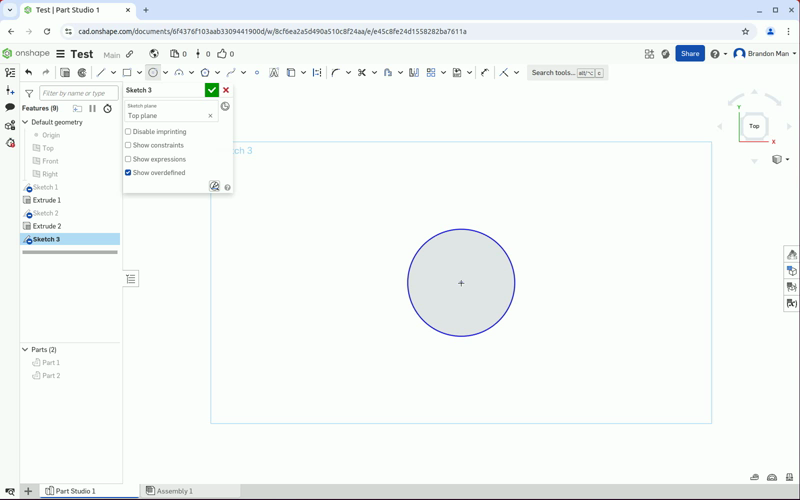
click(461, 282)
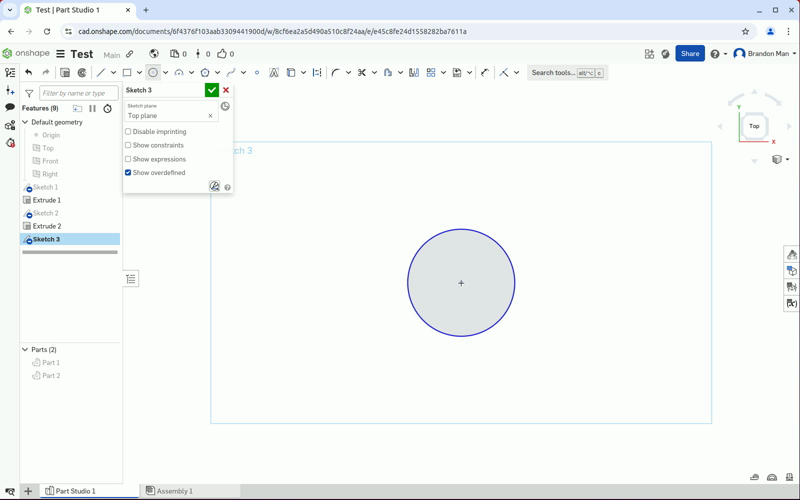
key_up(shift)
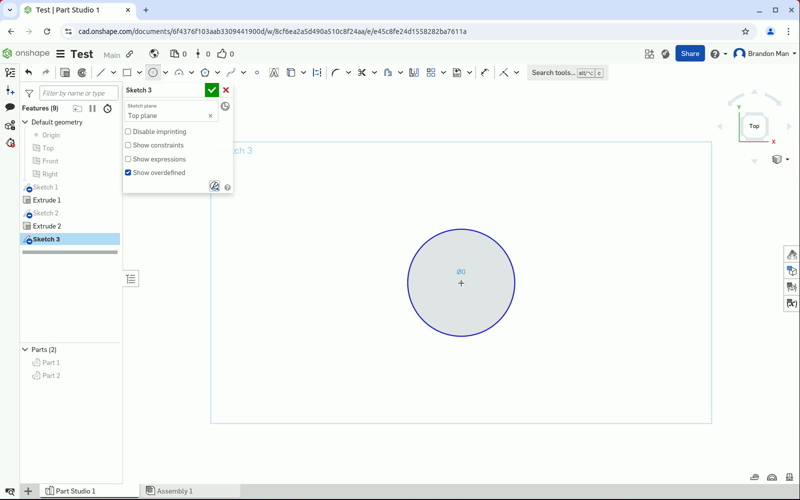
mouse_move(489, 282)
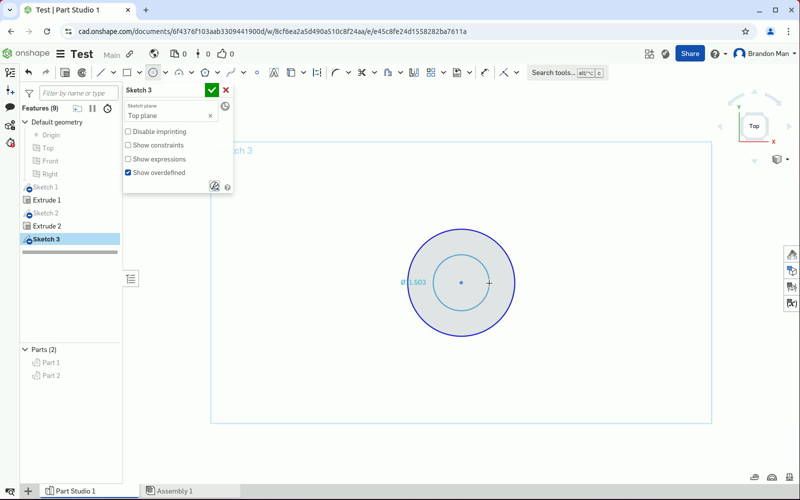
click(489, 282)
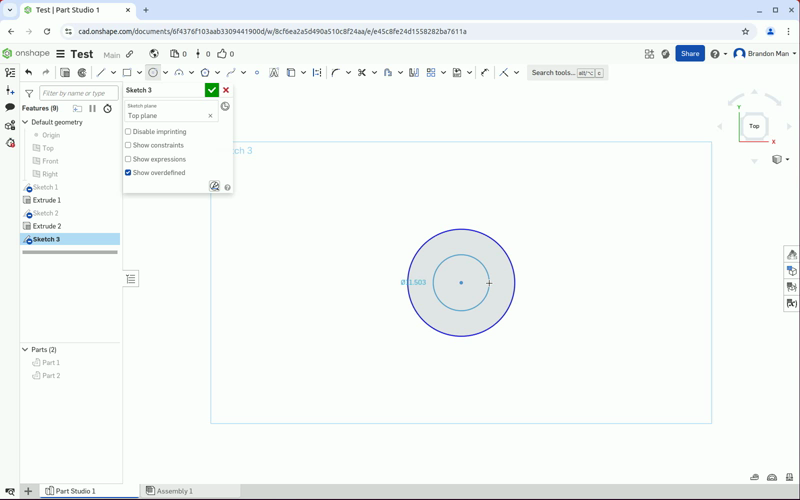
key(esc)
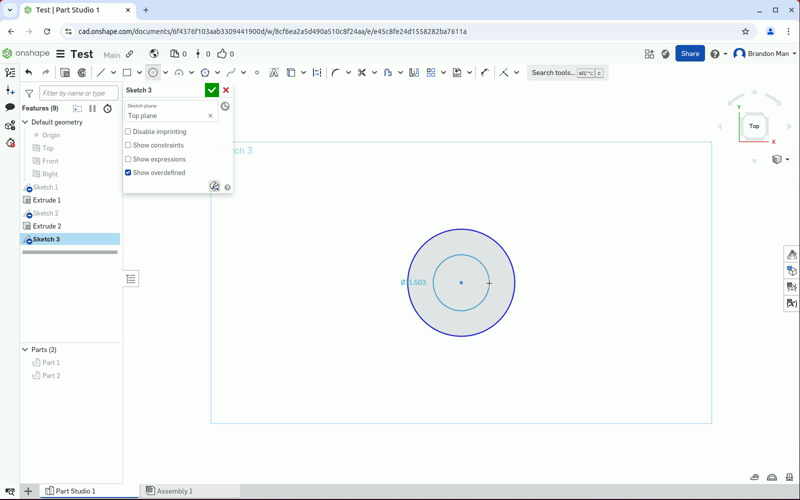
mouse_move(454, 316)
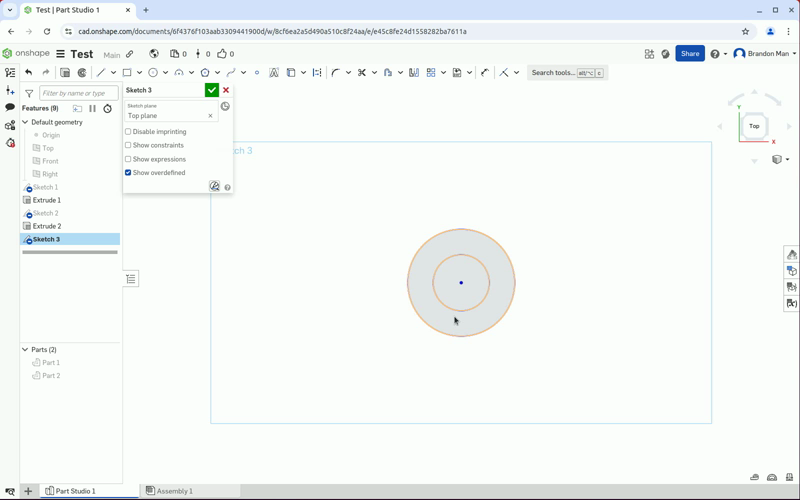
click(454, 316)
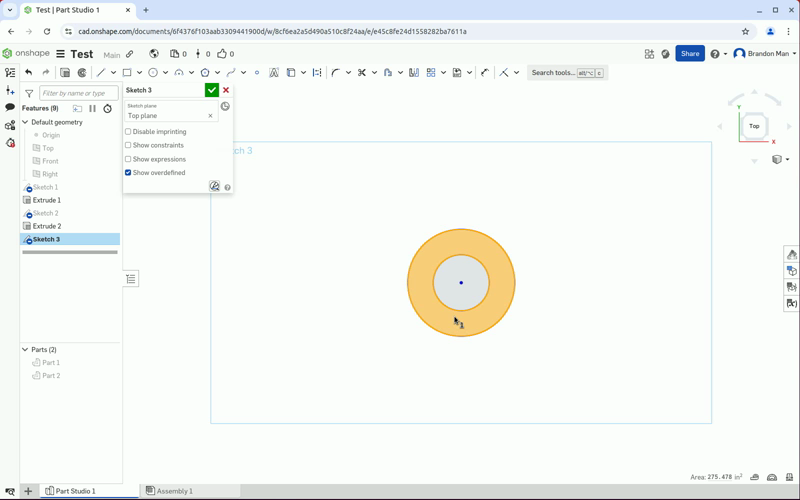
mouse_move(73, 352)
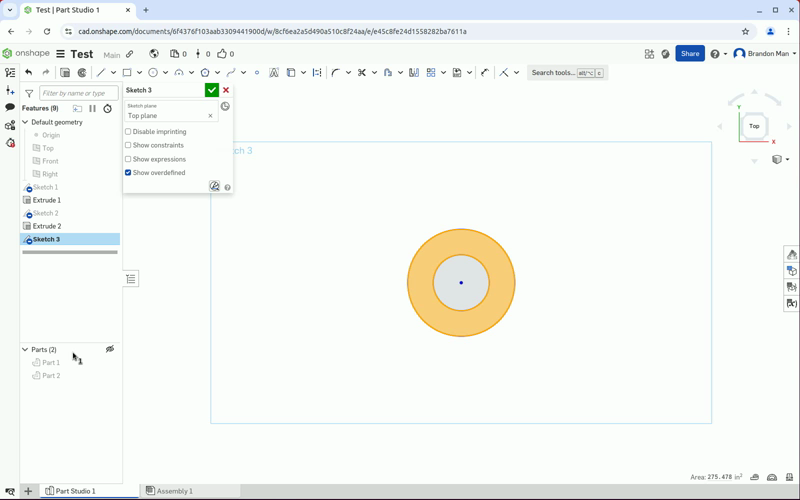
key(shift+y)
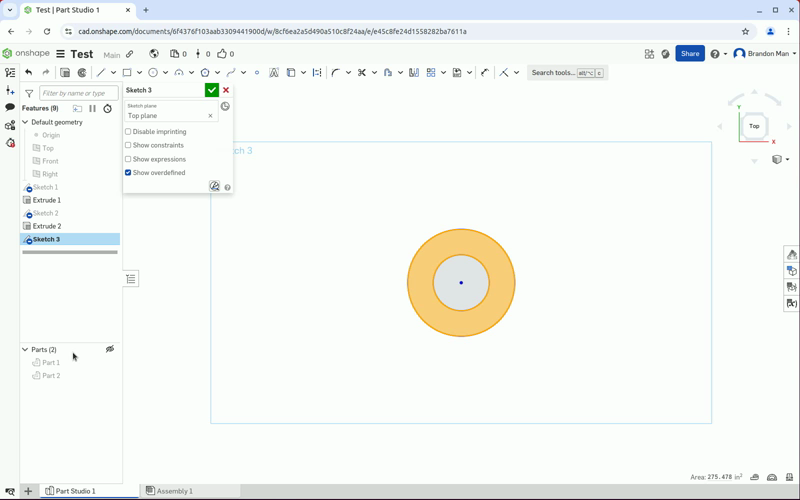
key(shift+e)
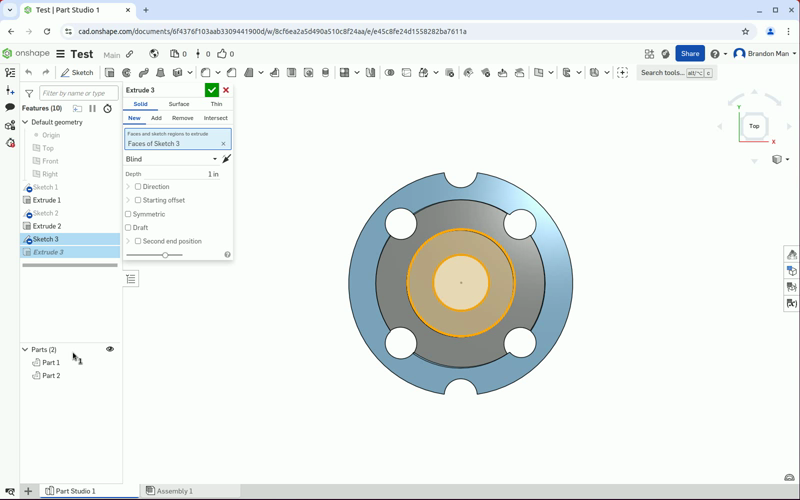
mouse_move(143, 106)
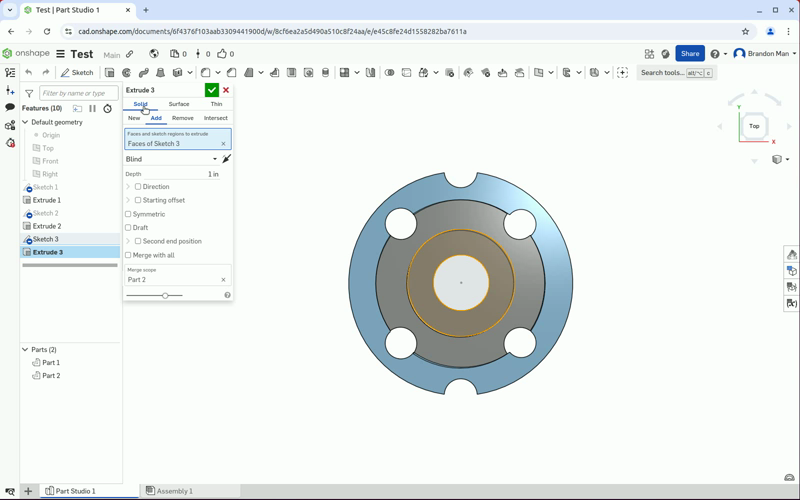
click(143, 106)
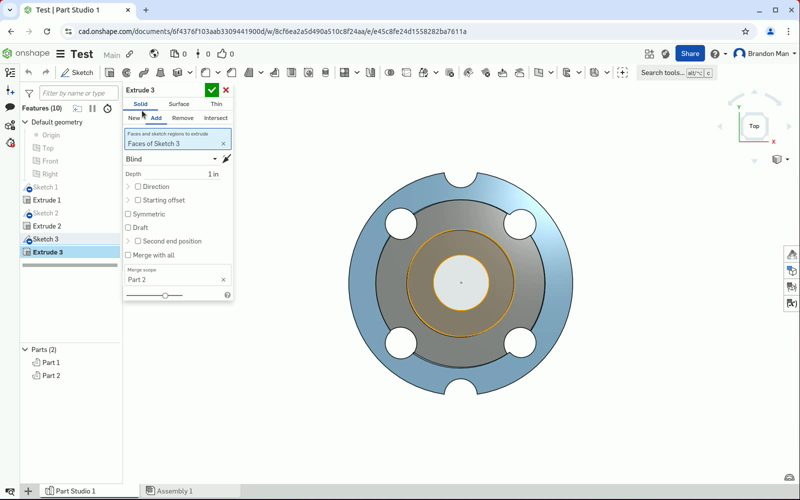
mouse_move(137, 120)
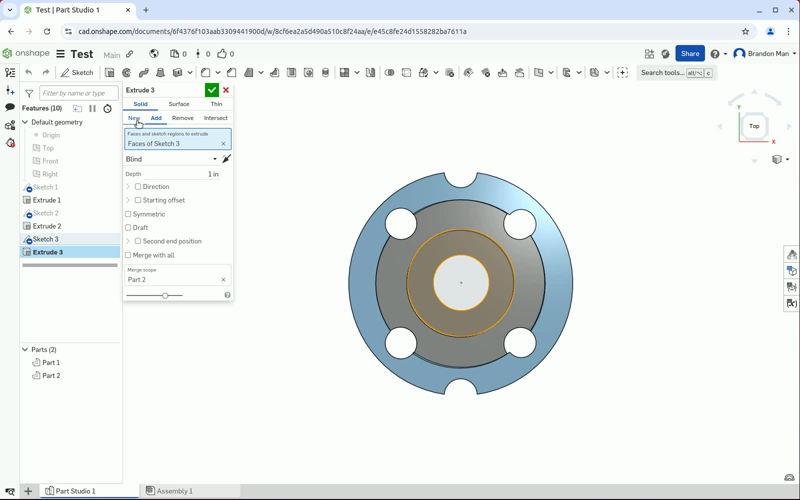
click(137, 120)
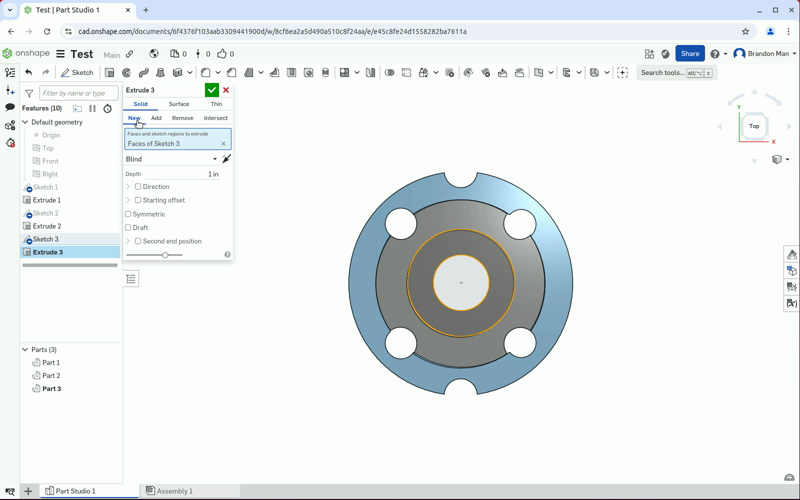
key(tab, 4)
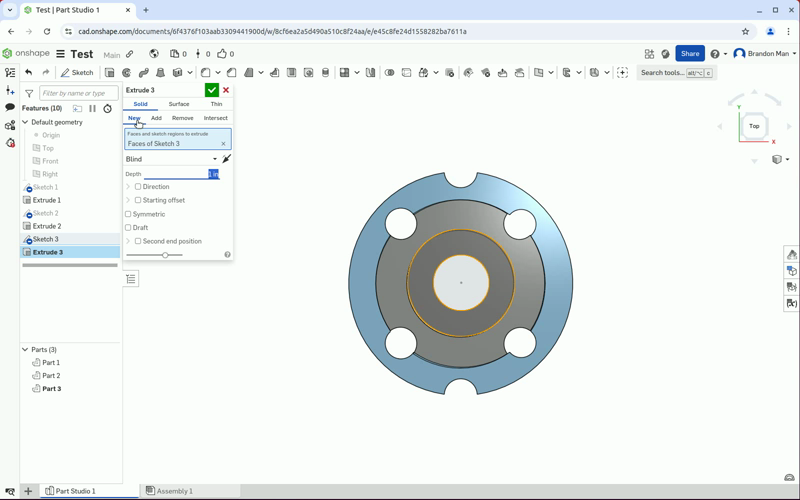
text(12.998)
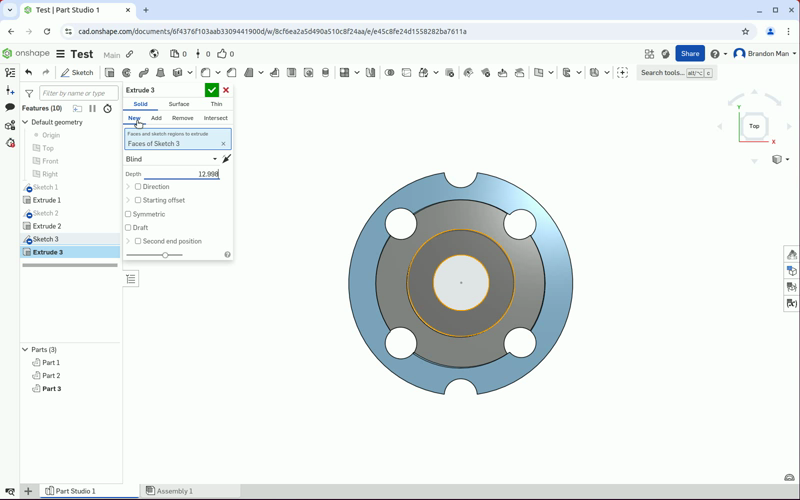
key(enter)
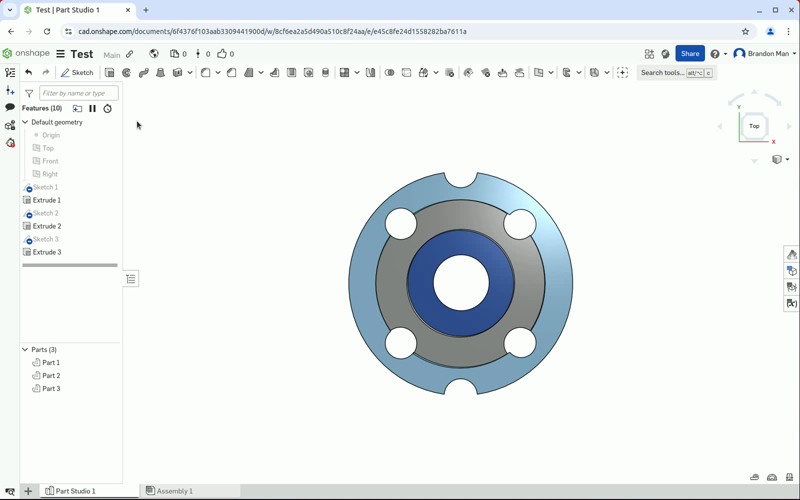
key(shift+h)
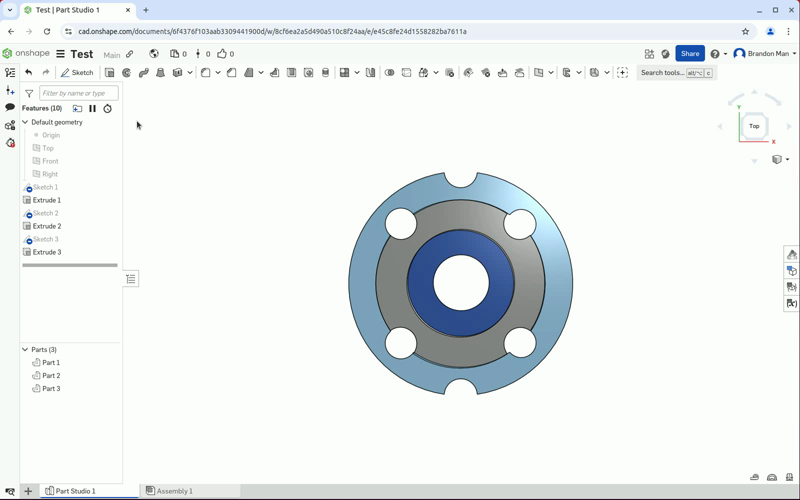
key(shift+h)
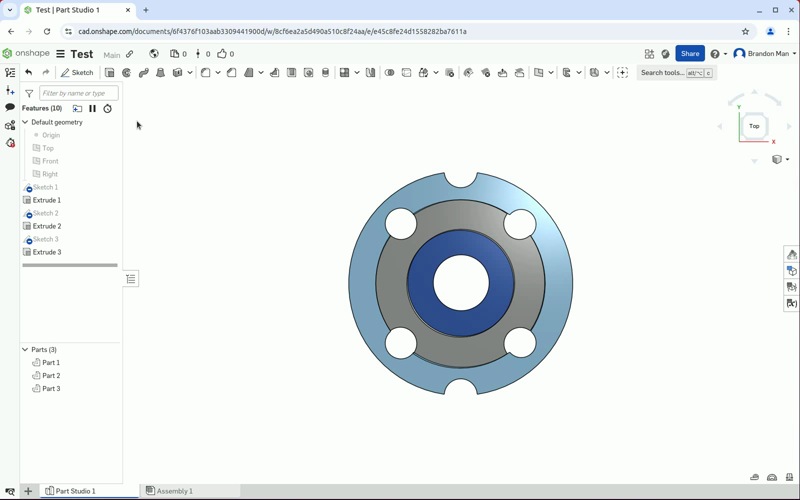
key(shift+7)
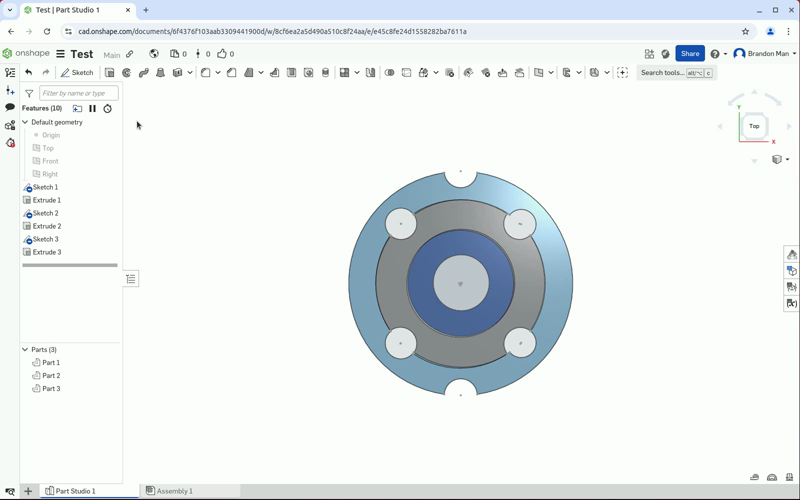
key(up, 3)
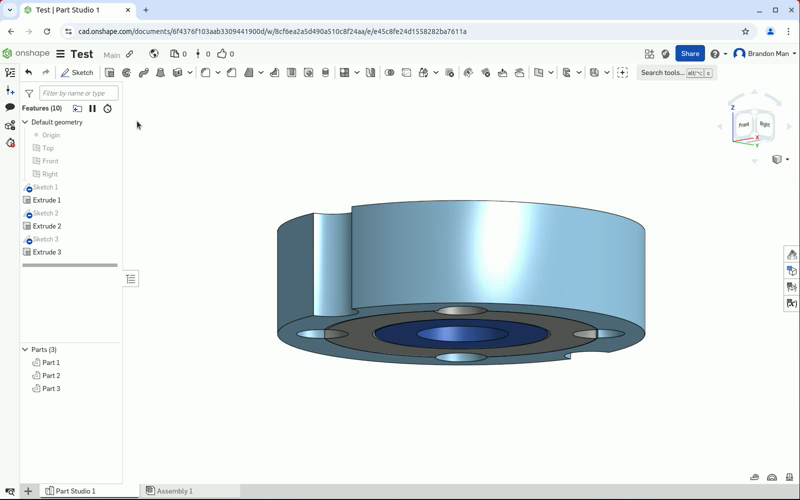
key(left, 3)
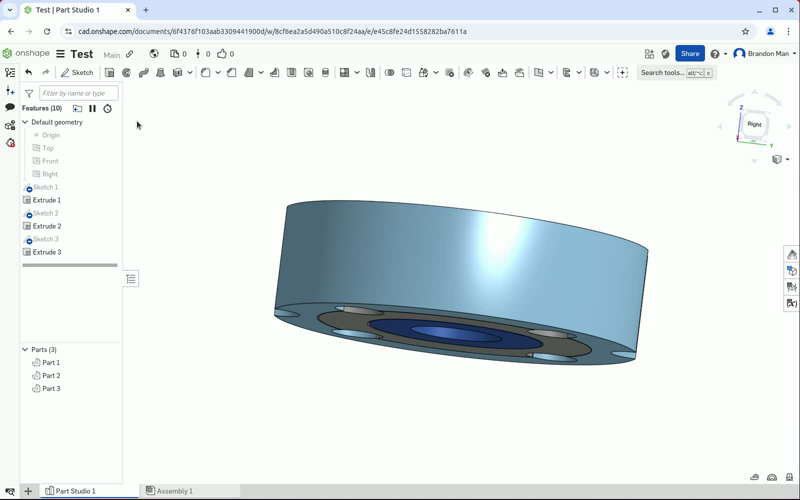
key(right, 3)
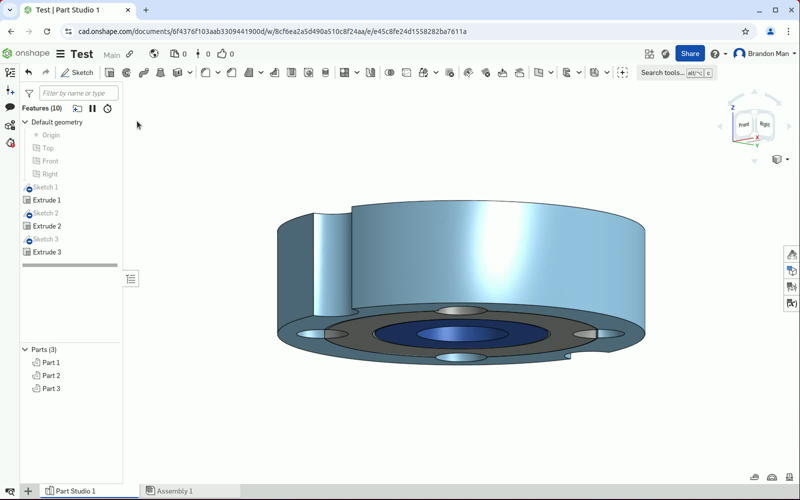
key(down, 3)
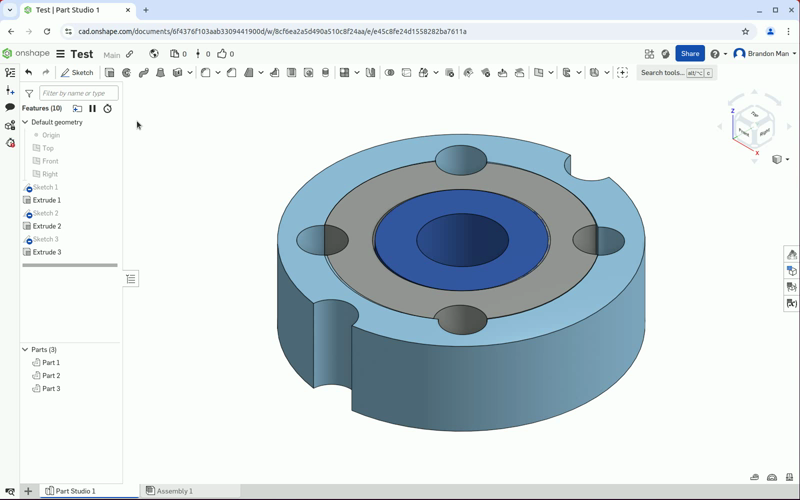
mouse_move(73, 189)
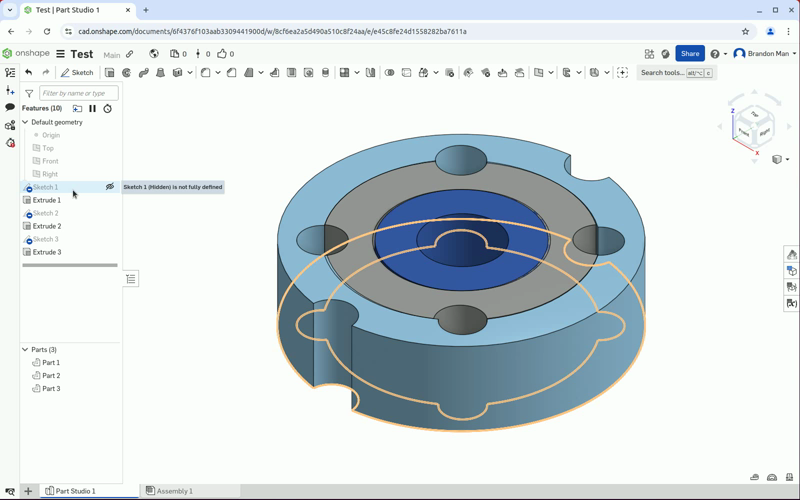
click(73, 189)